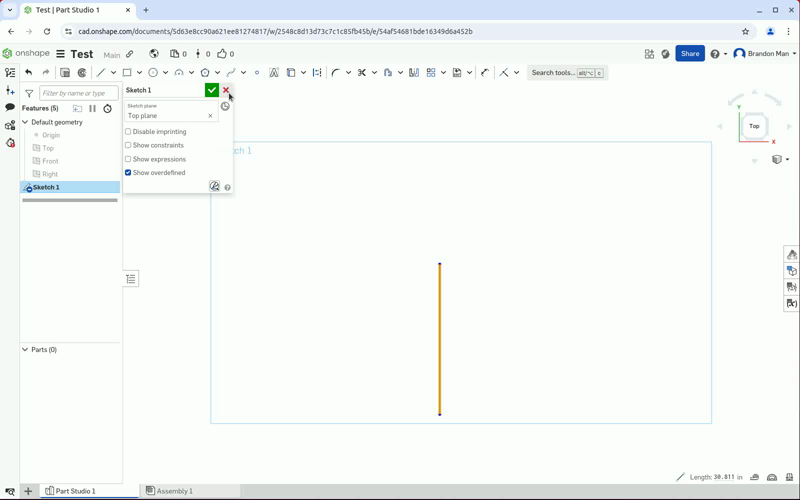
key(shift+h)
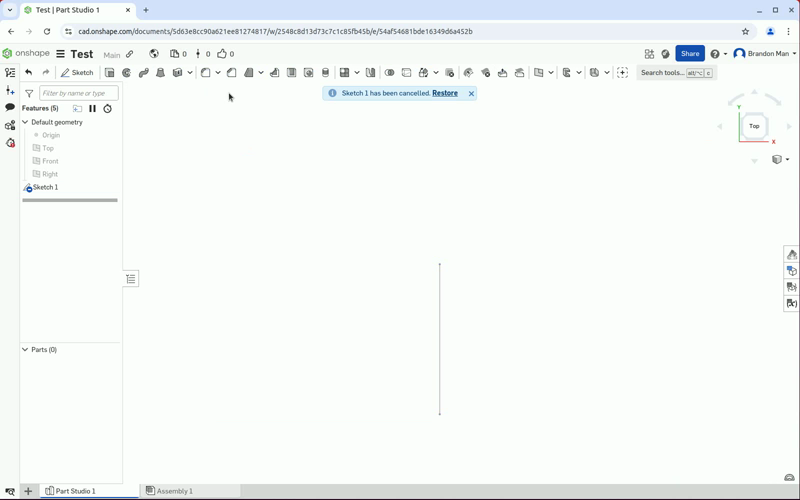
key(shift+s)
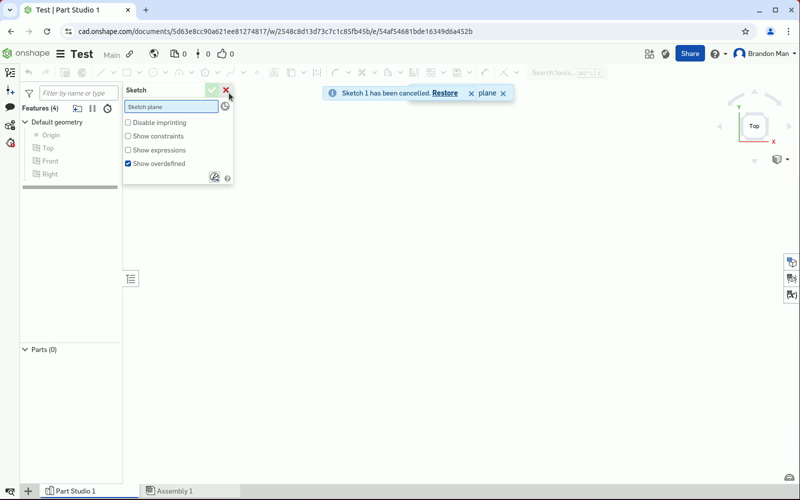
mouse_move(73, 150)
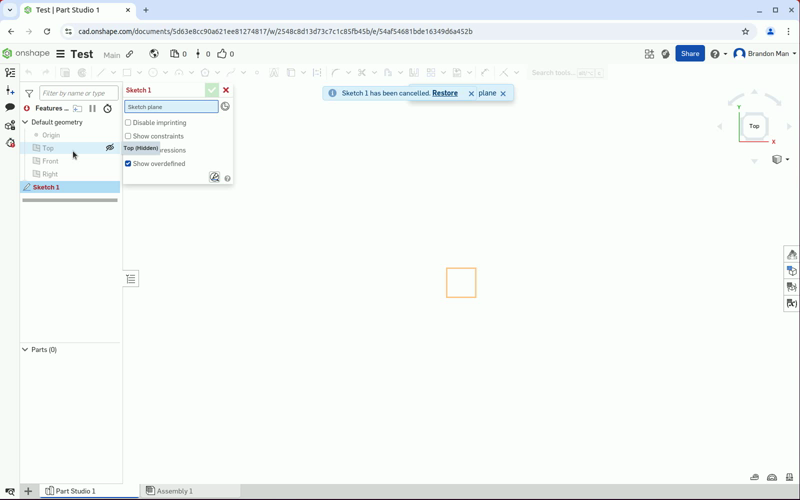
click(73, 150)
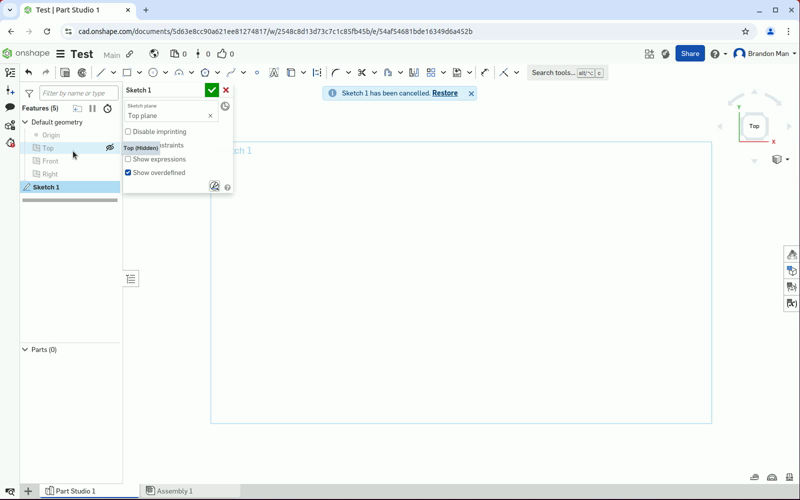
mouse_move(73, 352)
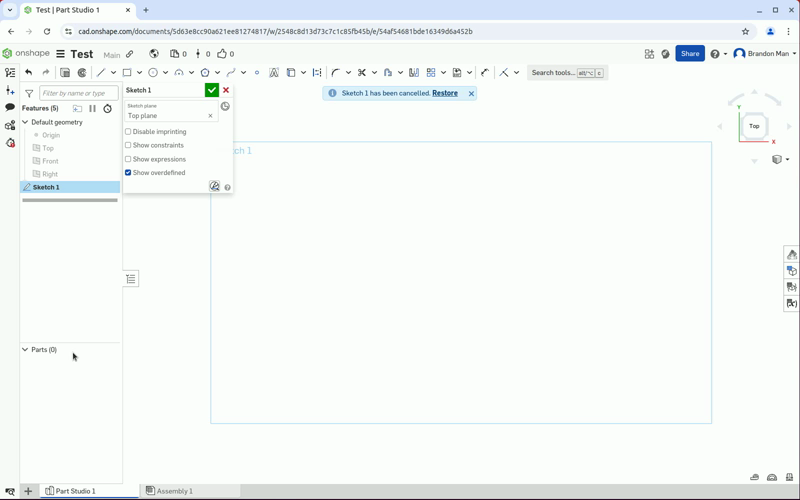
key(y)
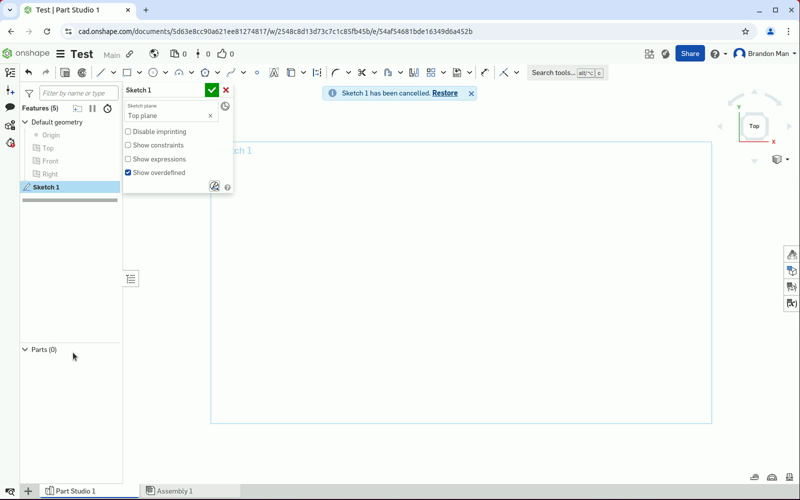
key(l)
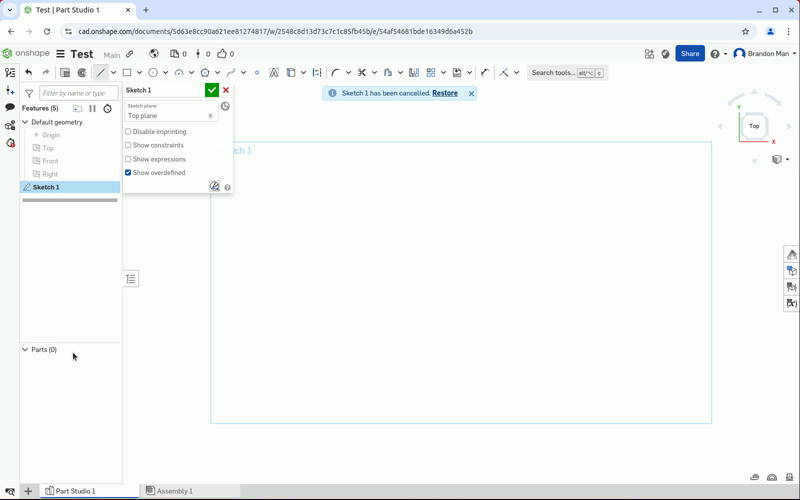
key_down(shift)
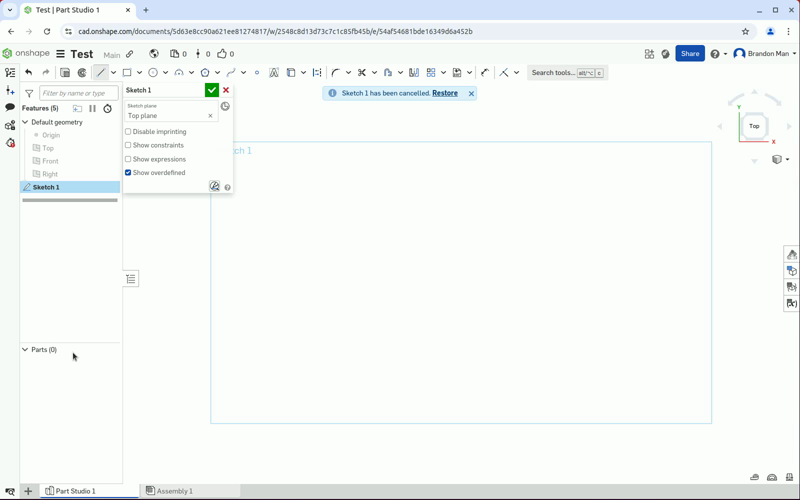
mouse_move(363, 286)
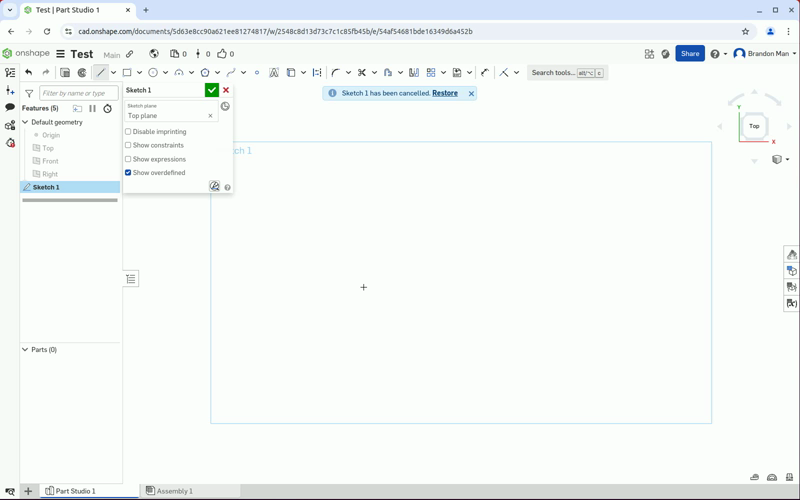
click(363, 286)
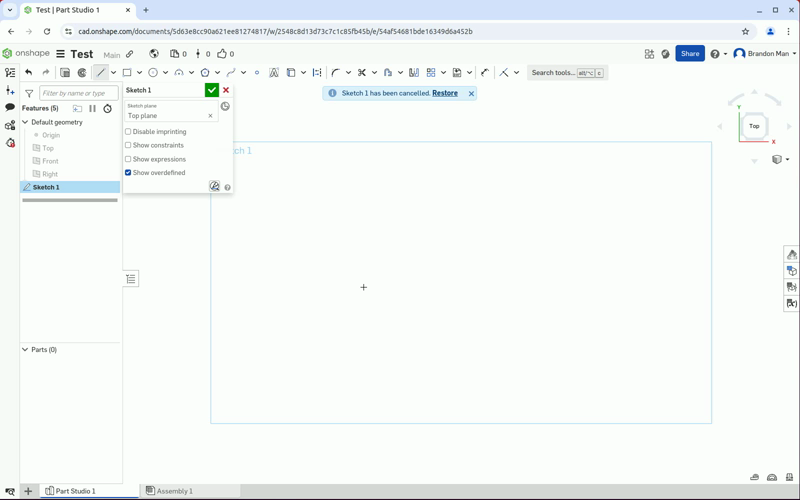
key_up(shift)
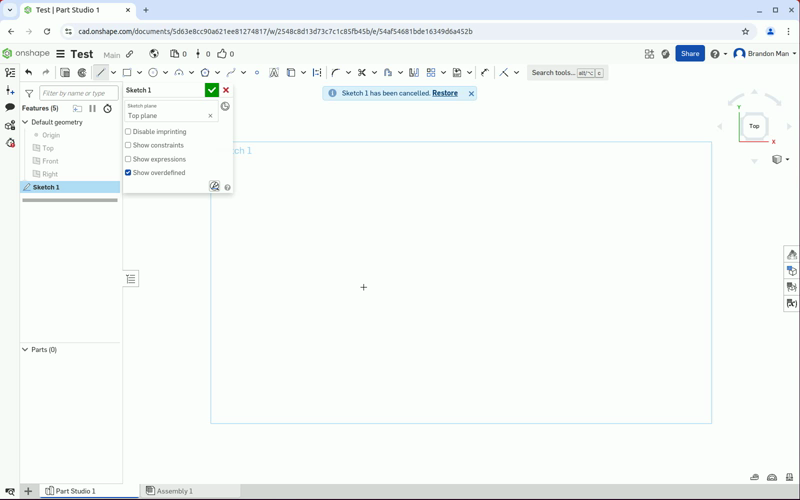
key_down(shift)
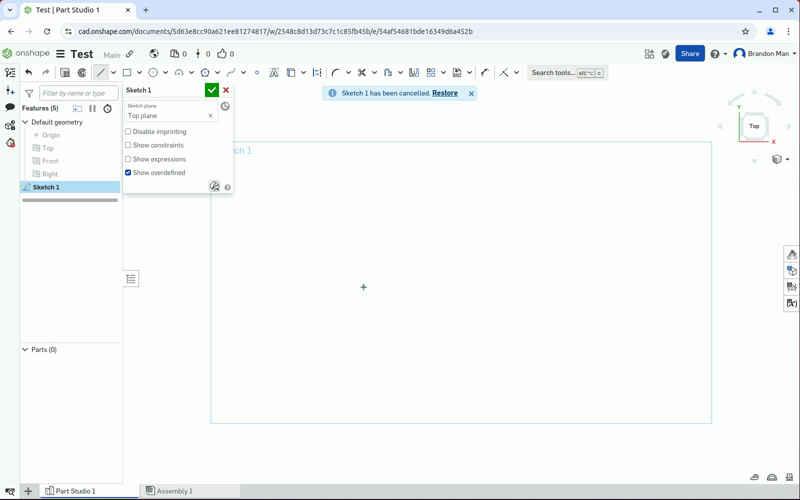
mouse_move(554, 286)
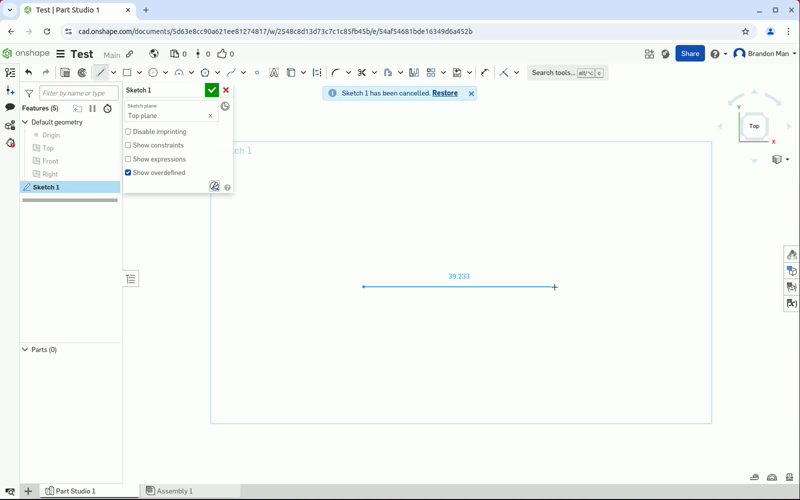
click(554, 286)
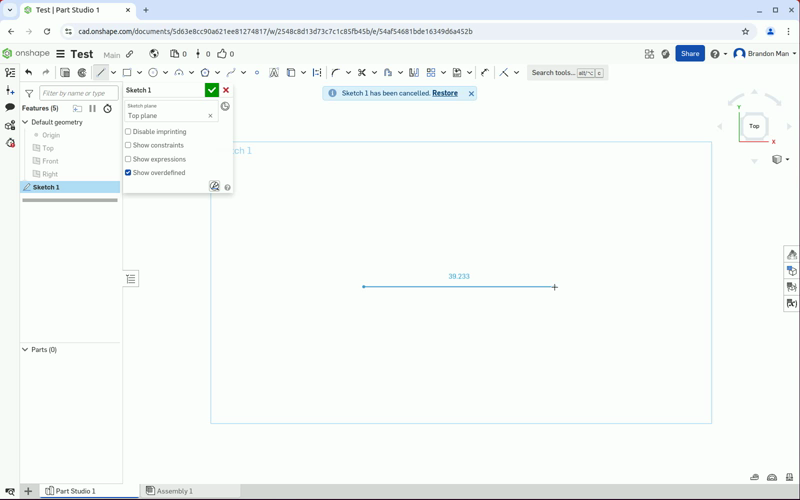
key_up(shift)
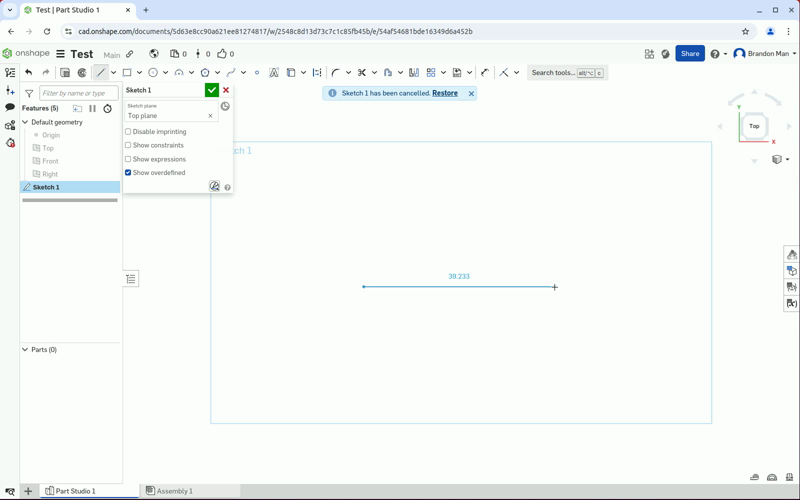
key_down(shift)
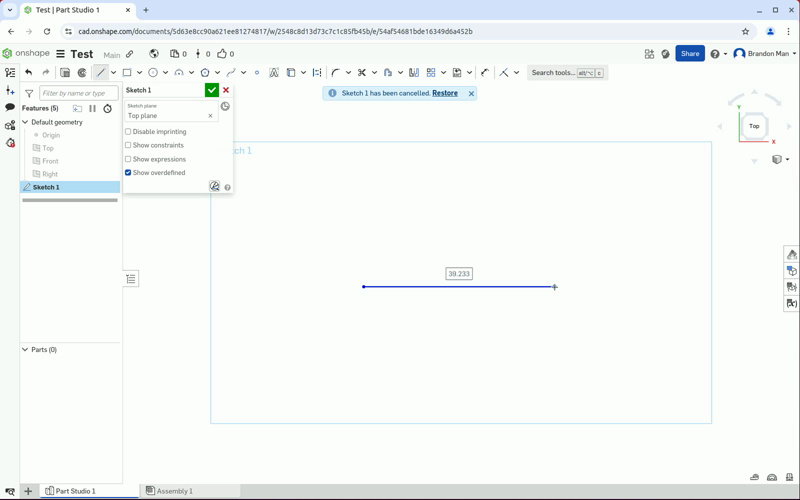
mouse_move(584, 286)
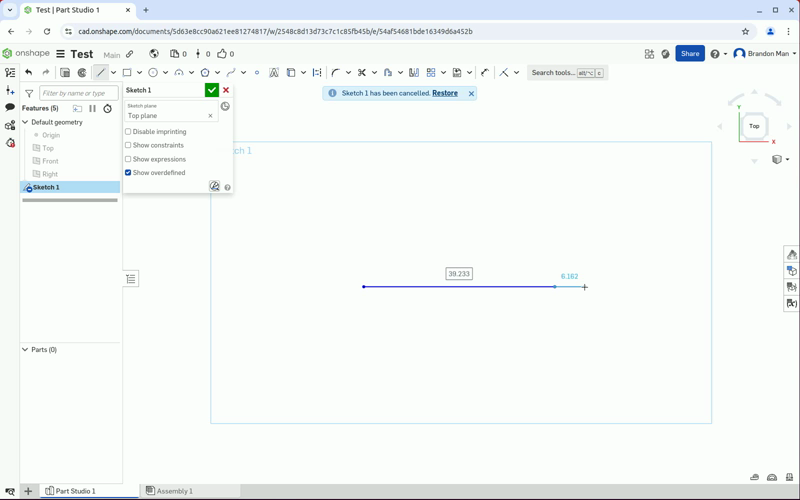
mouse_move(572, 286)
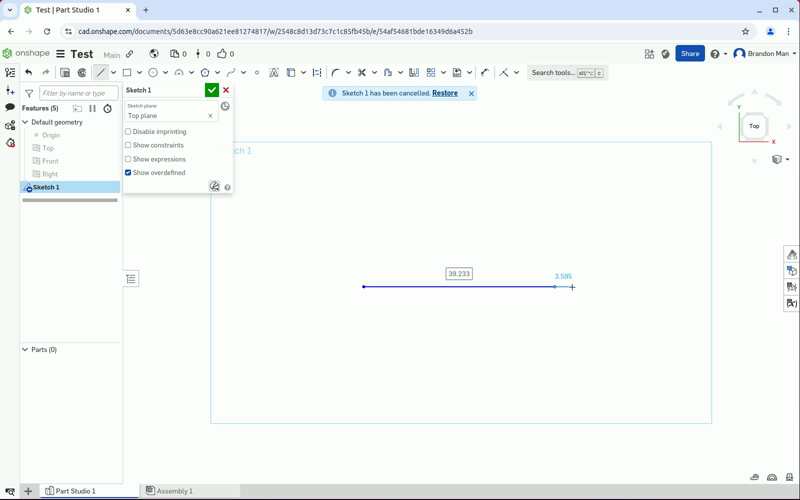
click(572, 286)
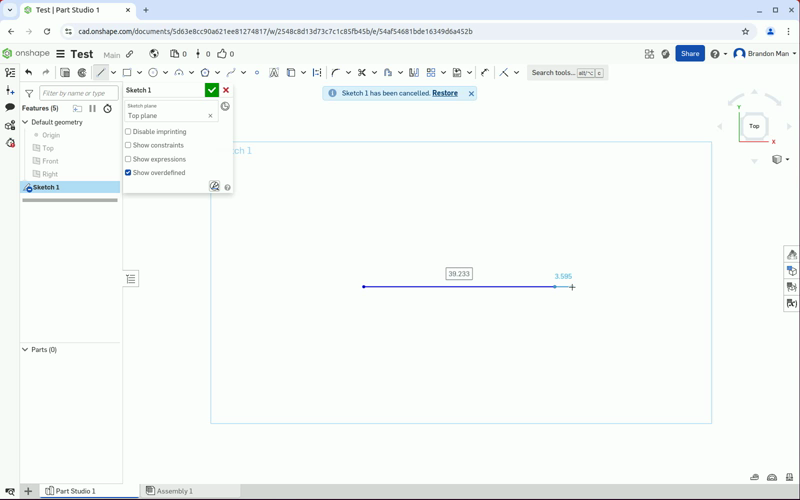
key_up(shift)
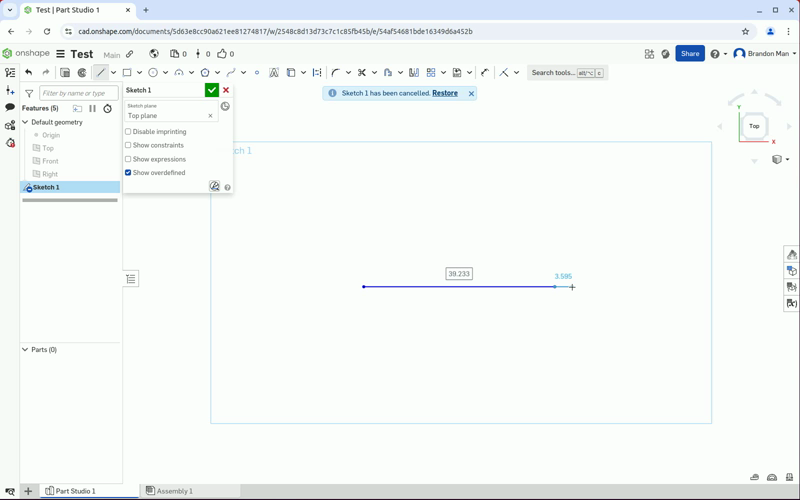
key_down(shift)
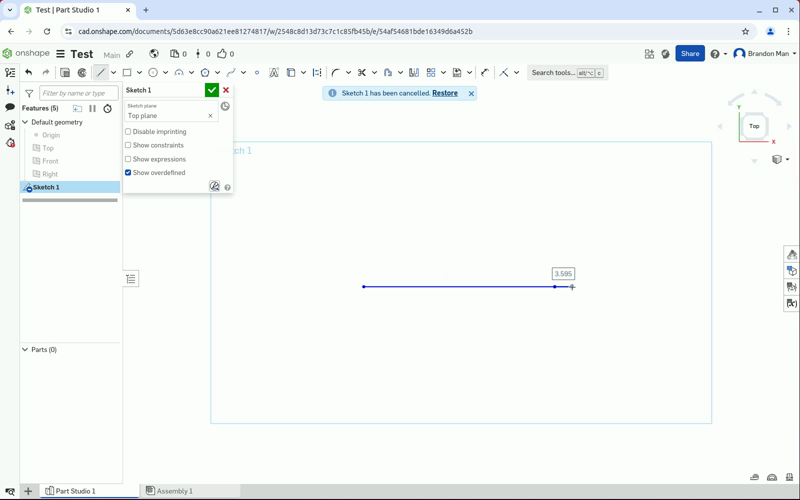
mouse_move(572, 202)
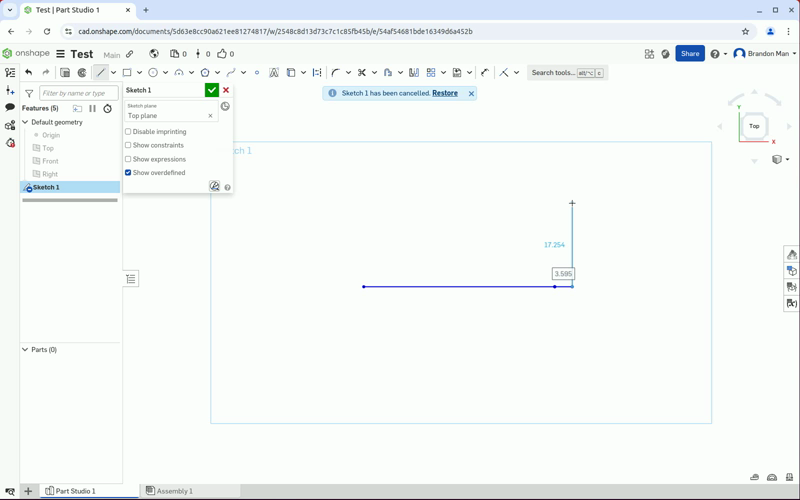
click(572, 202)
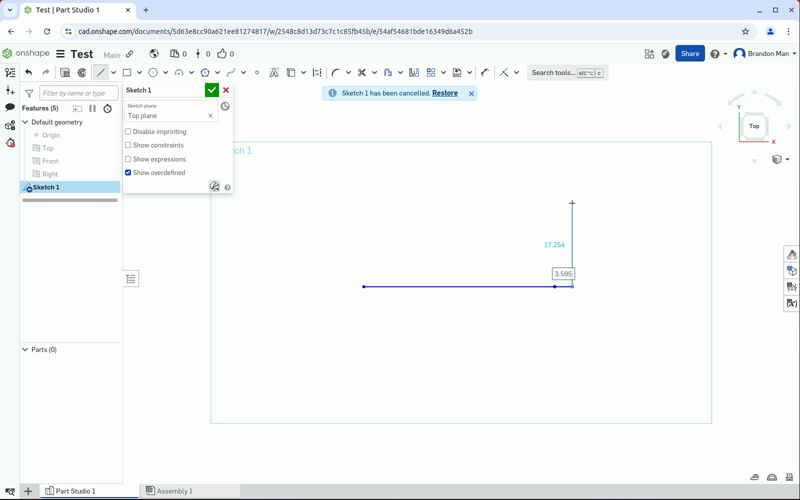
key_up(shift)
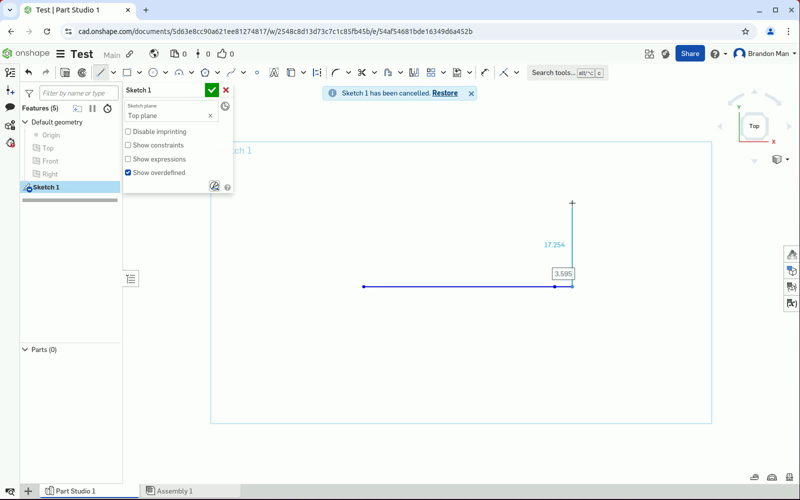
key_down(shift)
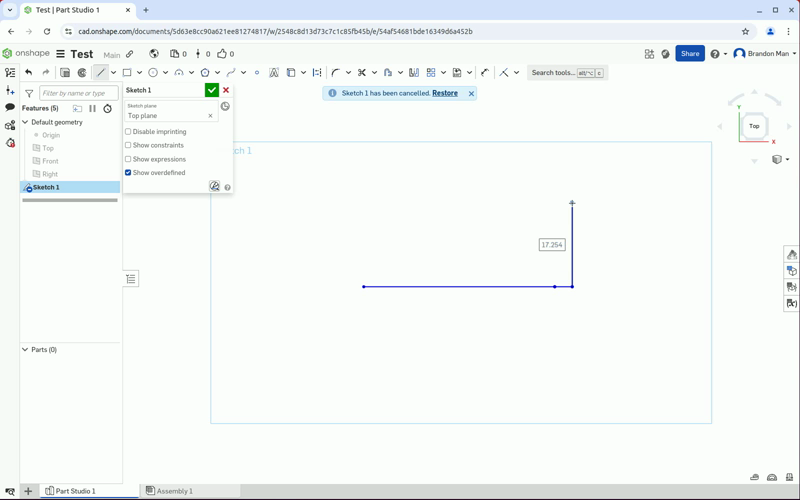
mouse_move(363, 202)
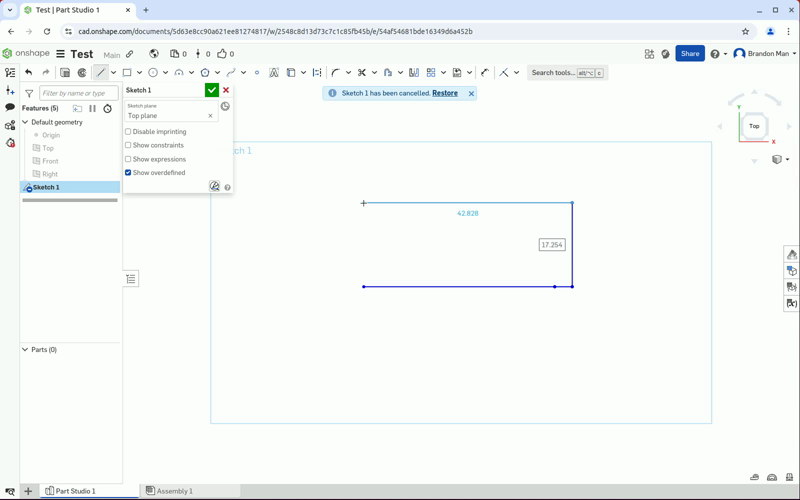
click(363, 202)
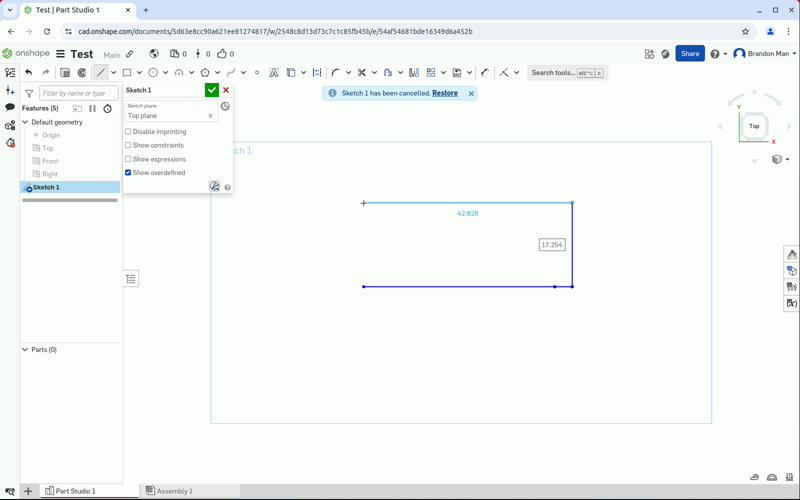
key_up(shift)
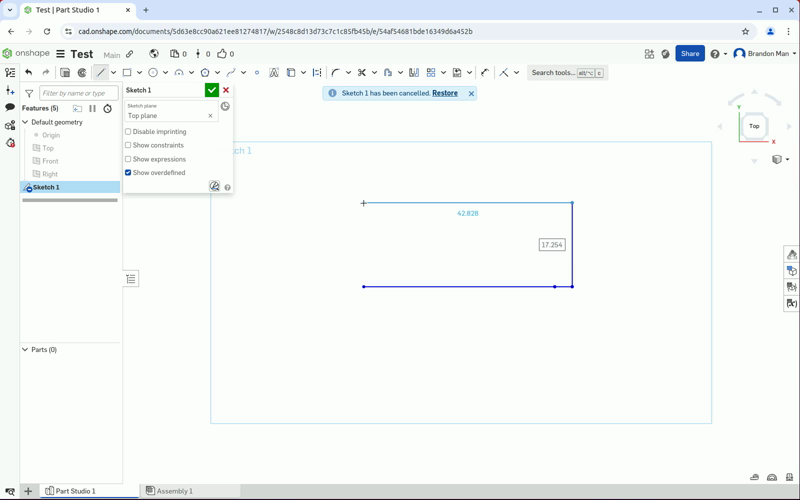
key_down(shift)
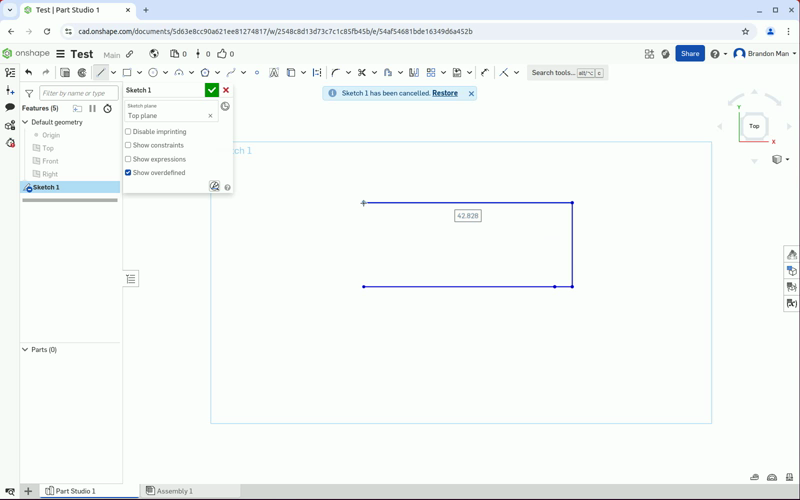
mouse_move(363, 286)
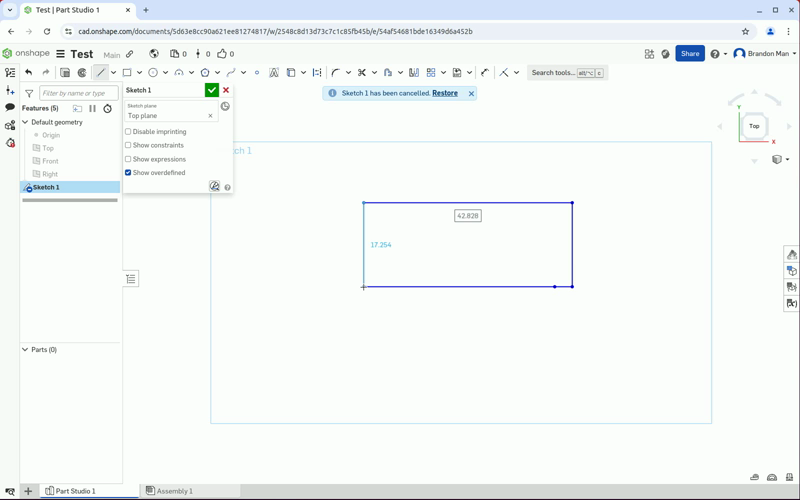
key_up(shift)
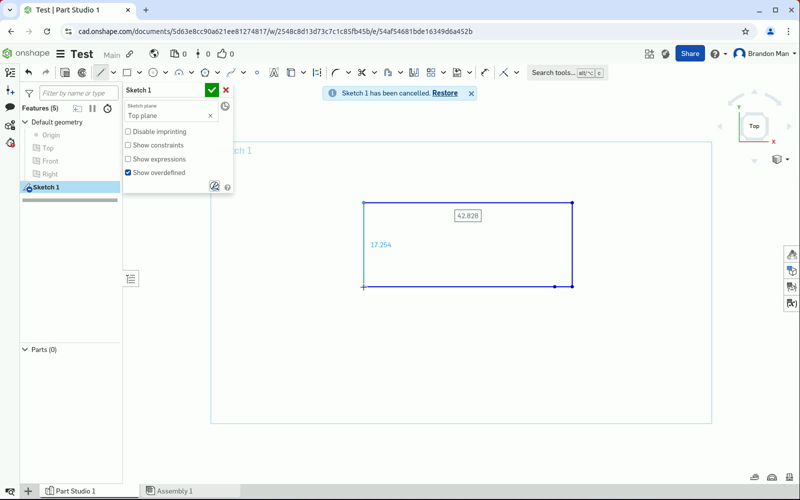
click(363, 286)
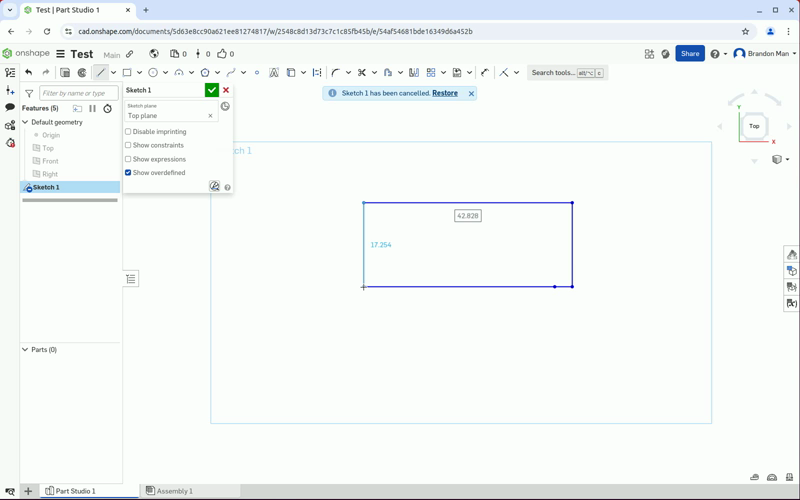
key(esc)
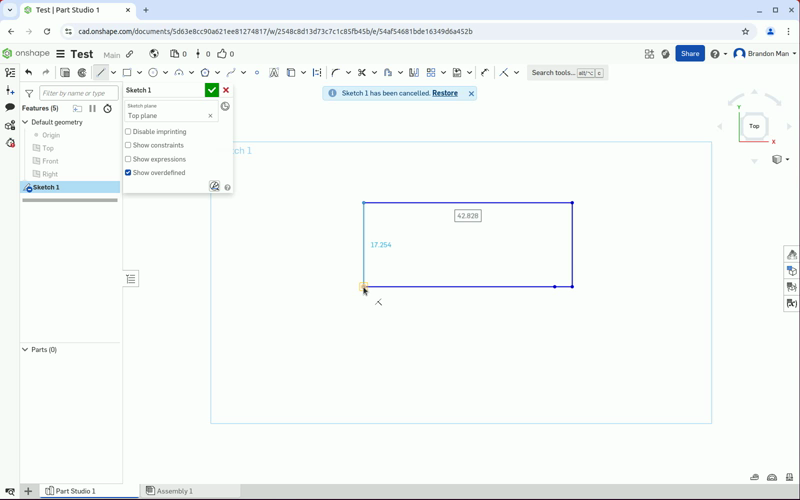
key(l)
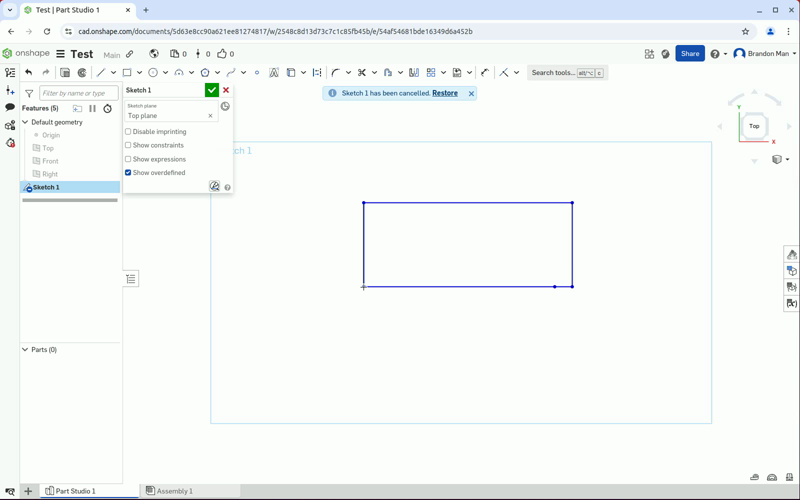
key_down(shift)
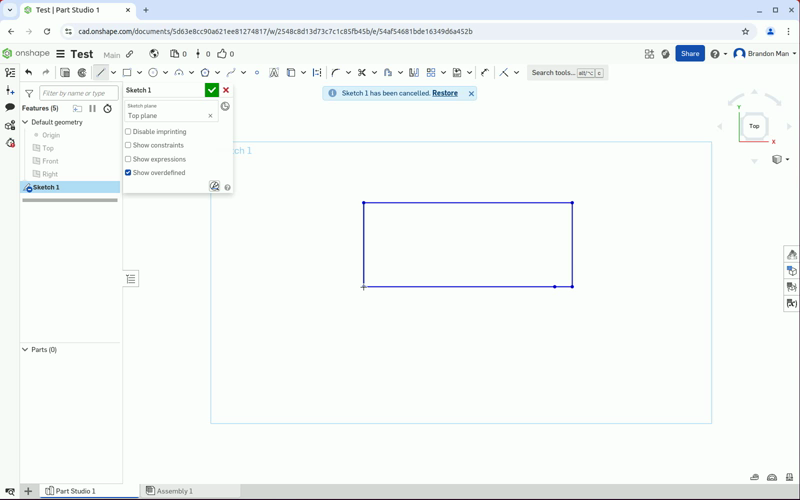
mouse_move(462, 251)
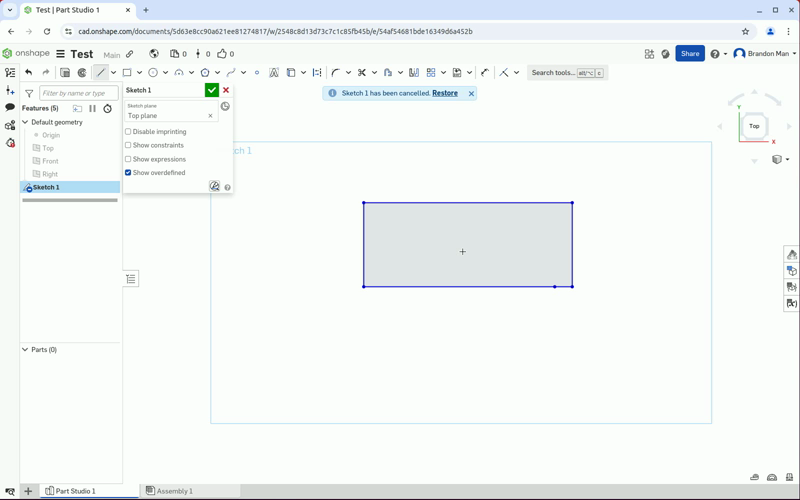
click(462, 251)
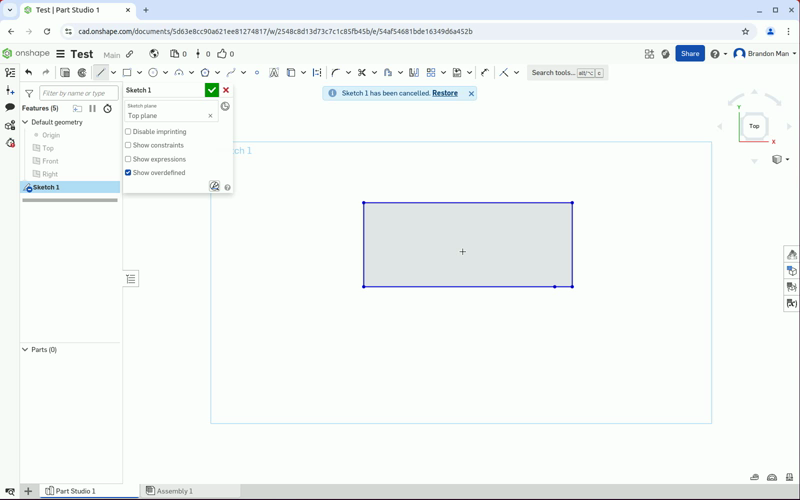
key_up(shift)
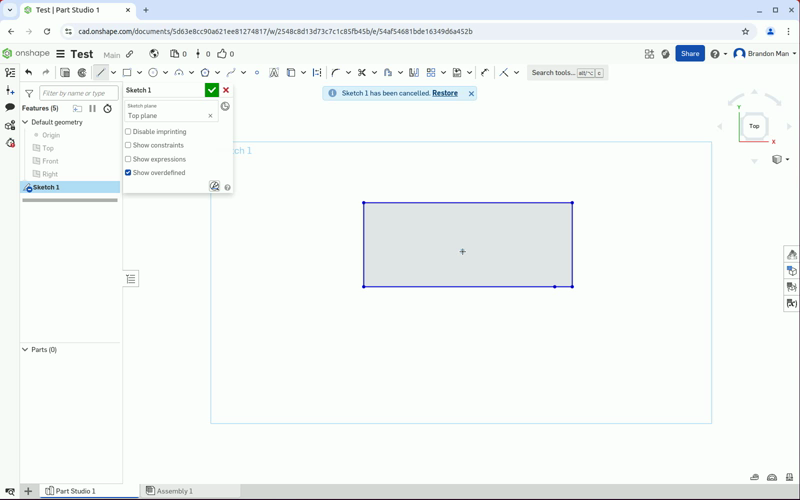
key_down(shift)
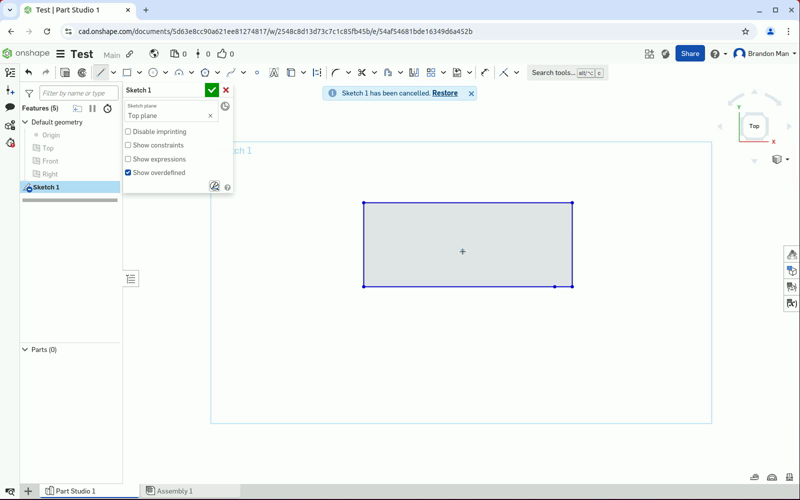
mouse_move(492, 251)
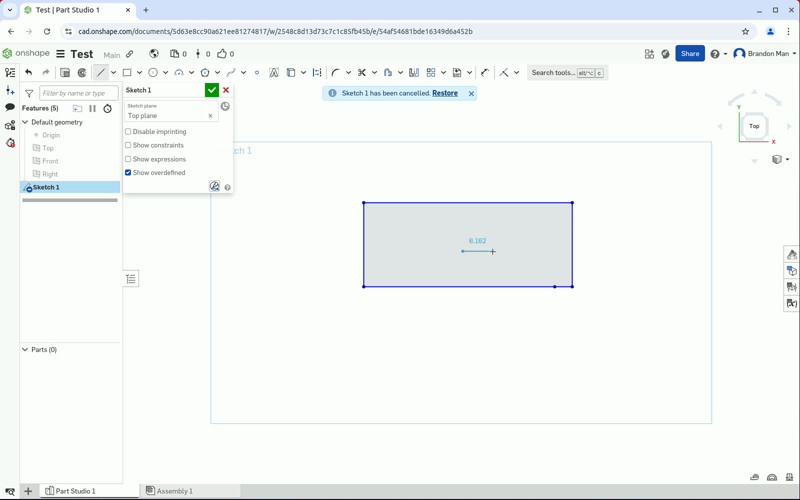
mouse_move(464, 251)
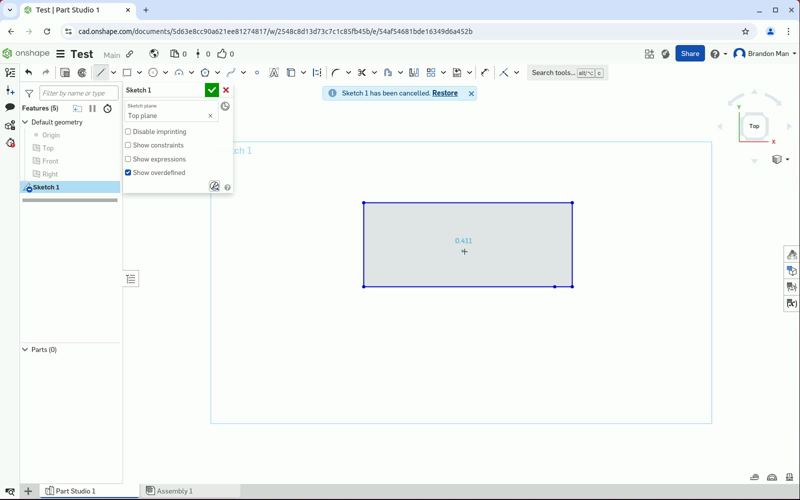
scroll(6)
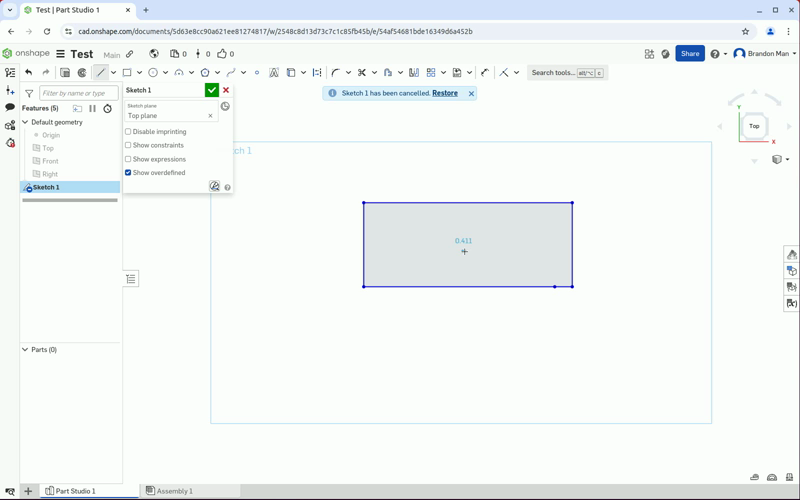
scroll(6)
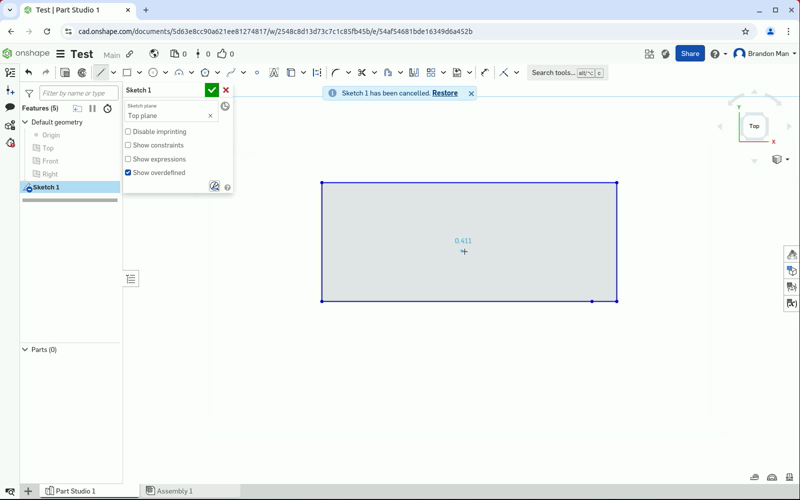
scroll(6)
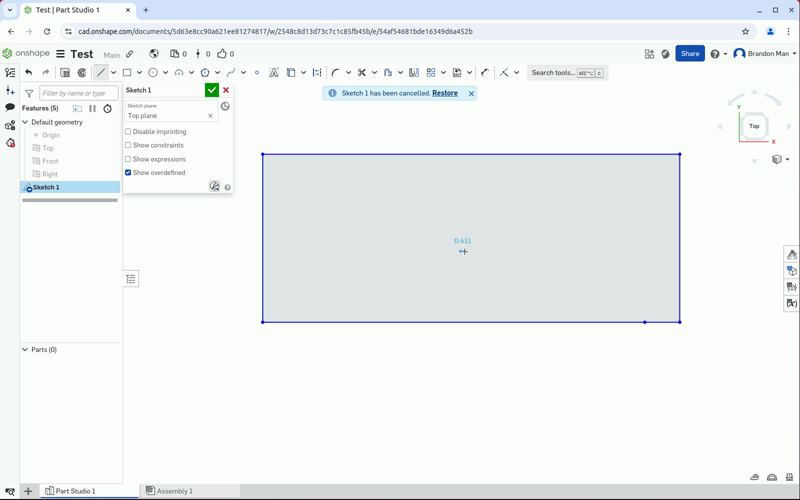
scroll(6)
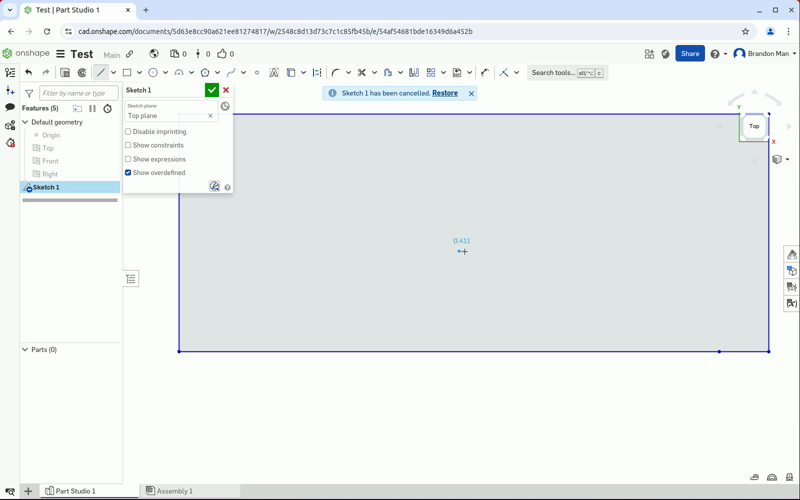
scroll(6)
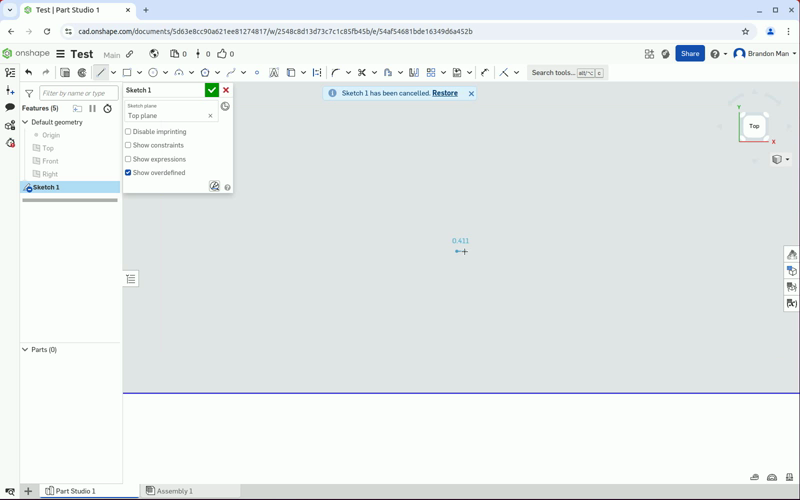
scroll(6)
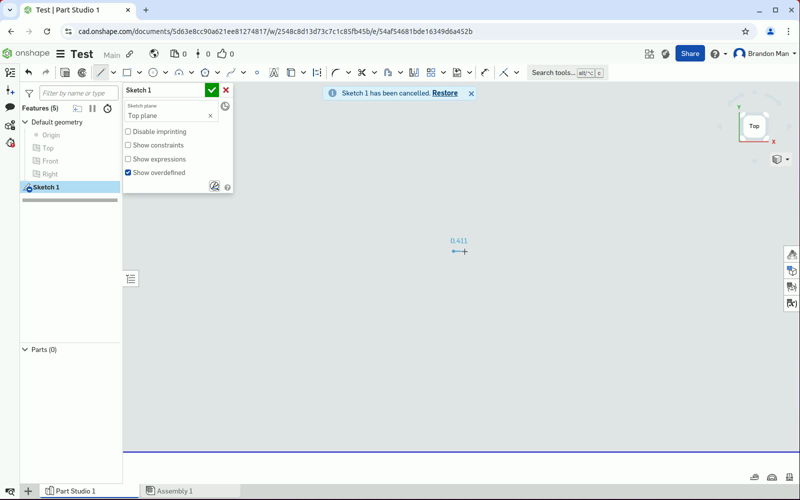
scroll(6)
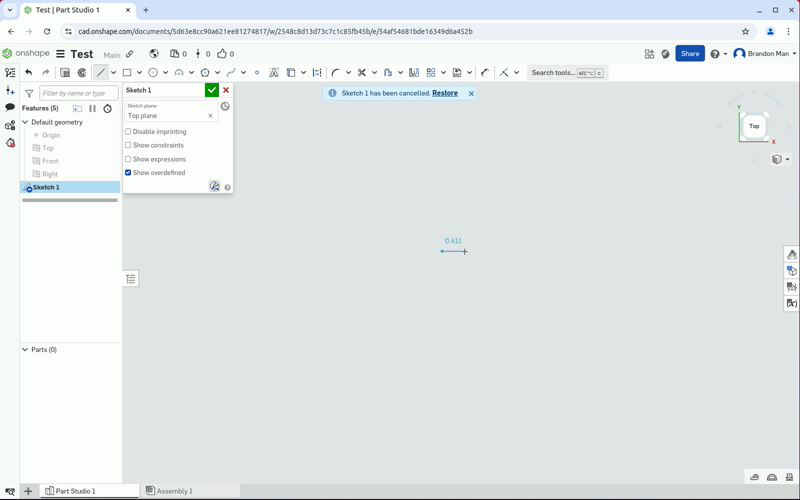
click(464, 251)
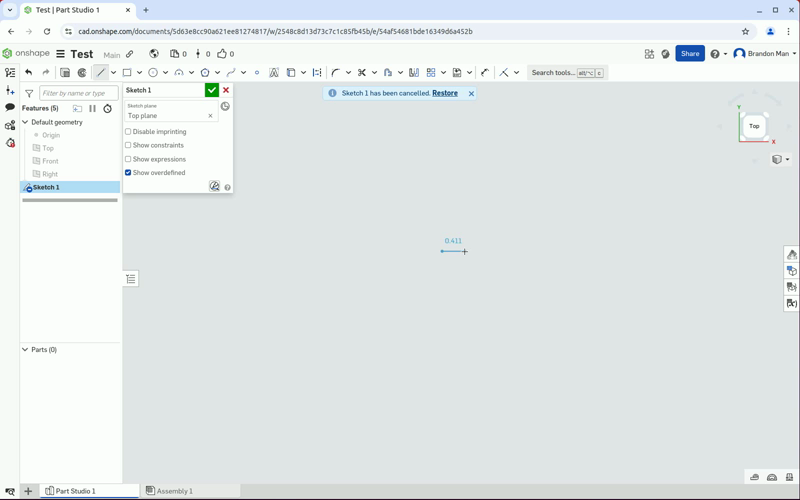
scroll(-6)
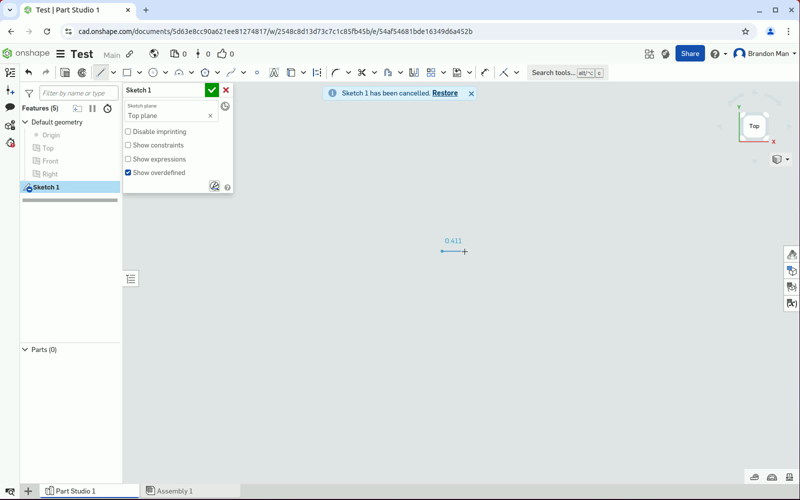
scroll(-6)
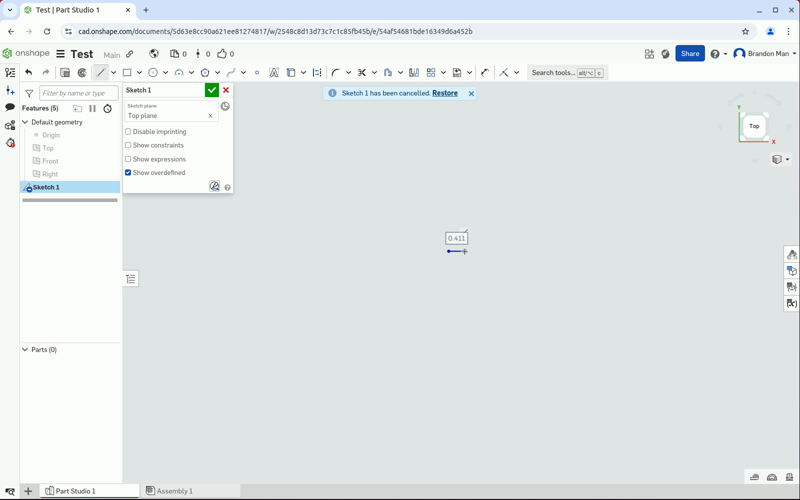
scroll(-6)
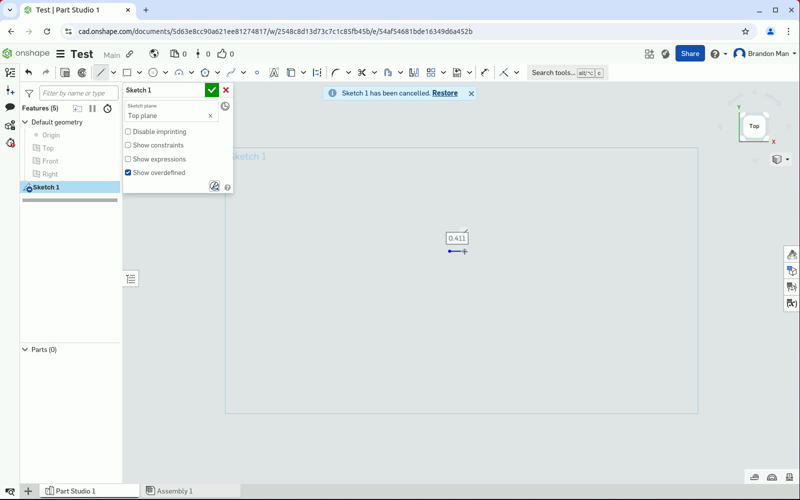
scroll(-6)
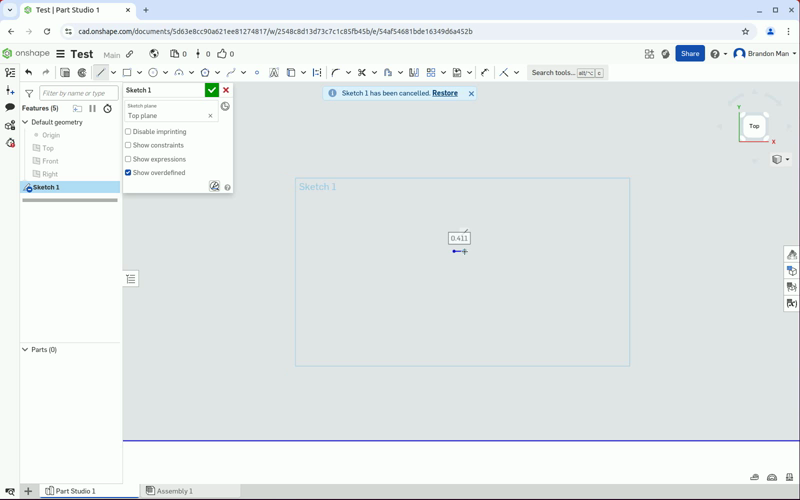
scroll(-6)
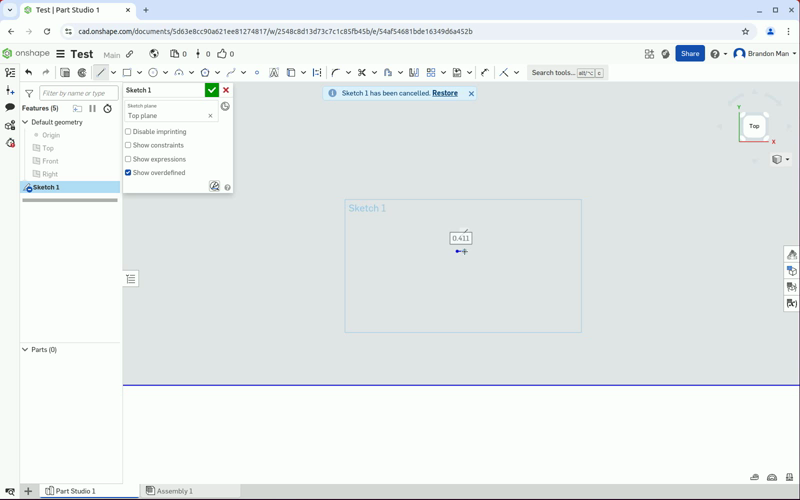
scroll(-6)
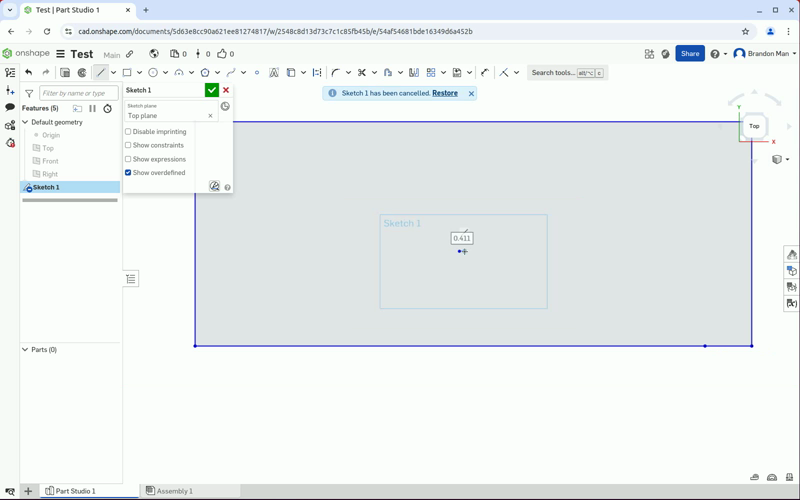
scroll(-6)
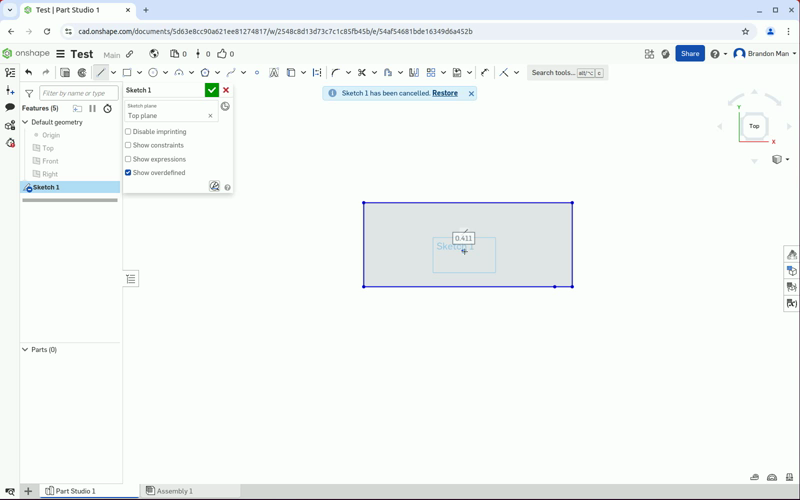
key_up(shift)
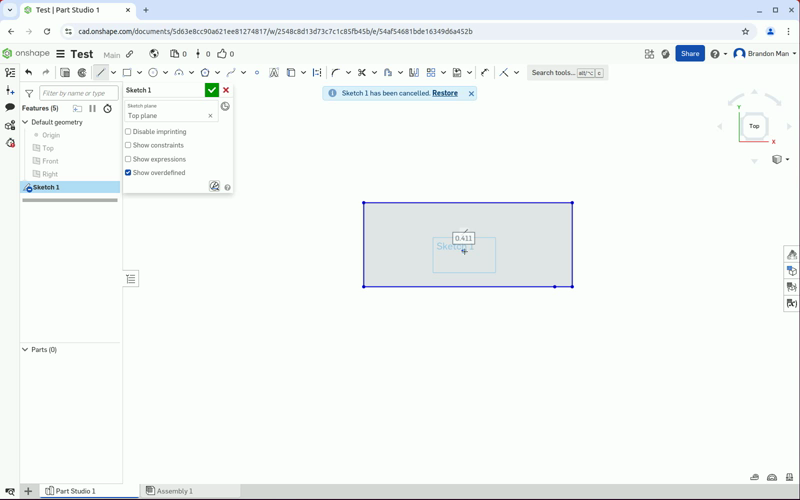
key_down(shift)
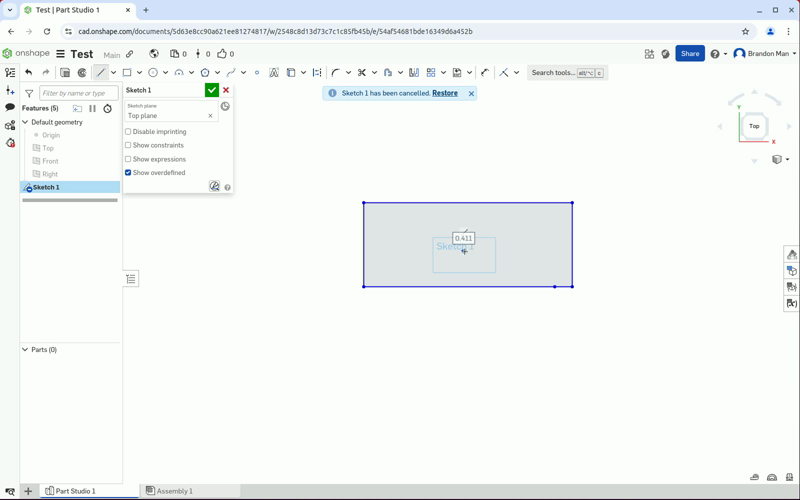
mouse_move(494, 251)
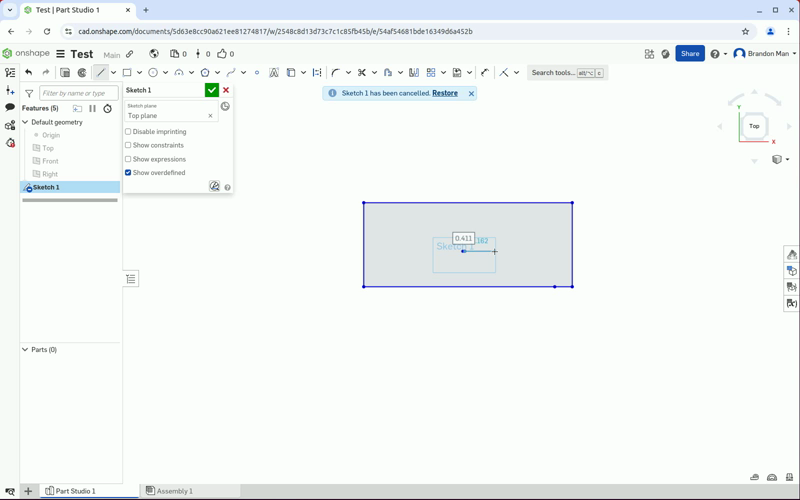
mouse_move(464, 227)
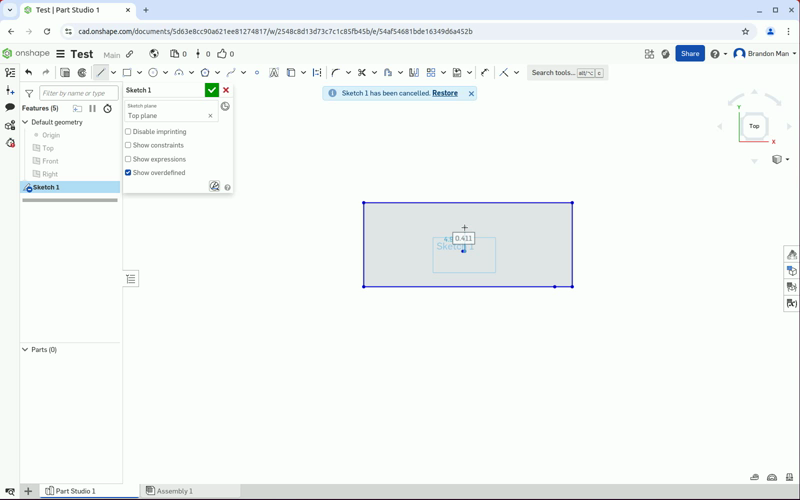
click(464, 227)
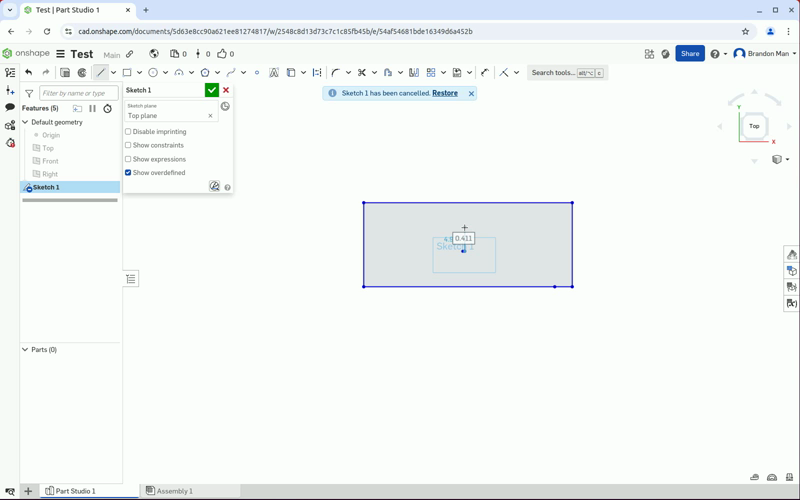
key_up(shift)
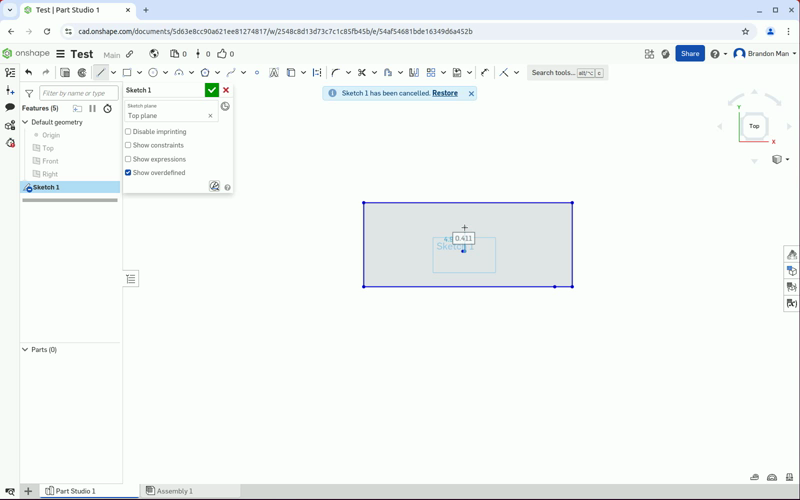
key_down(shift)
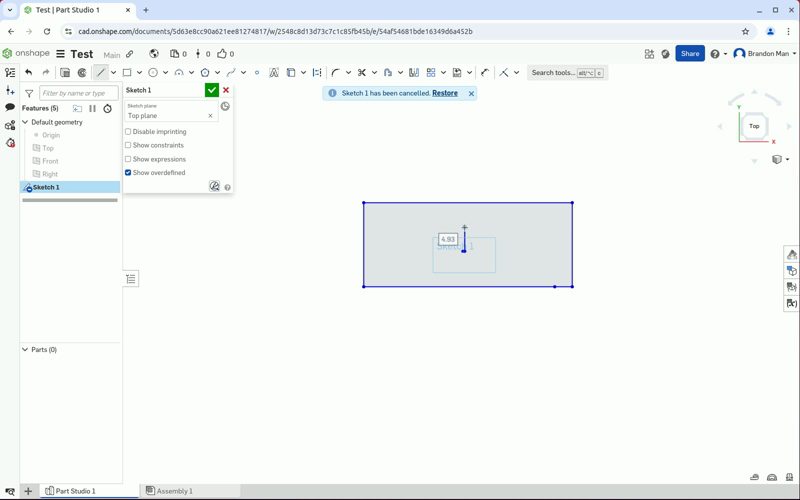
mouse_move(494, 227)
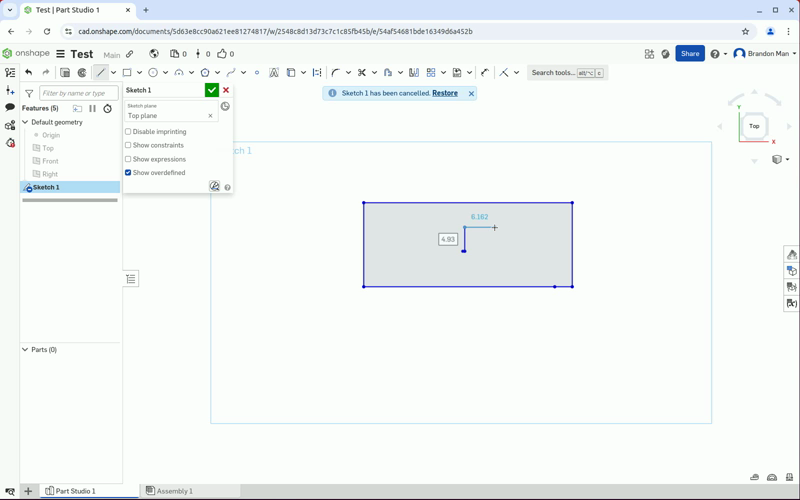
mouse_move(462, 227)
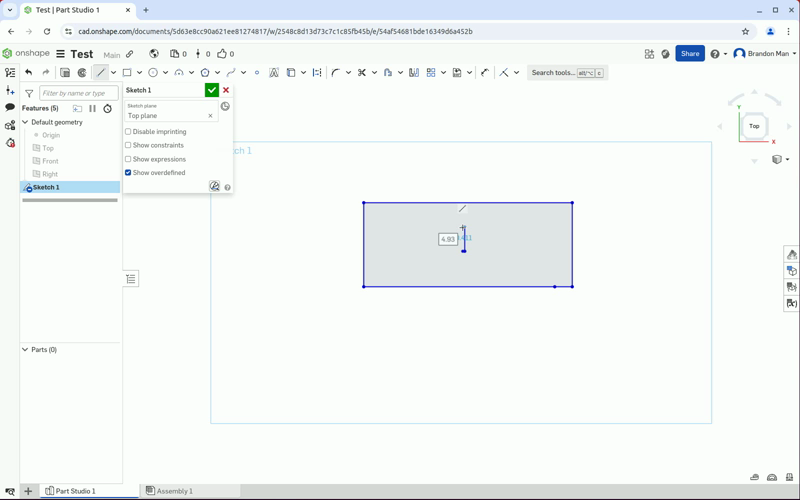
scroll(6)
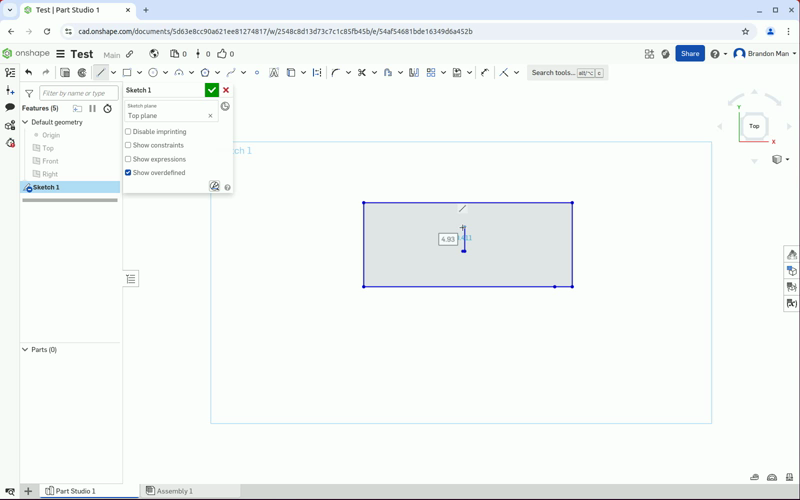
scroll(6)
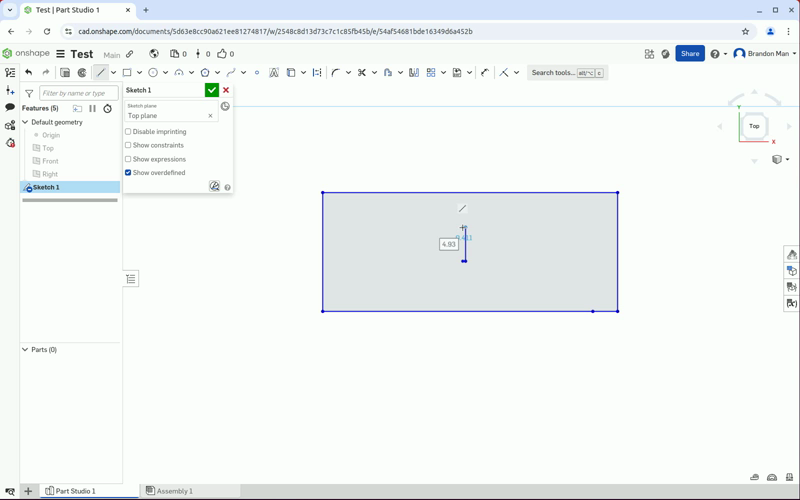
scroll(6)
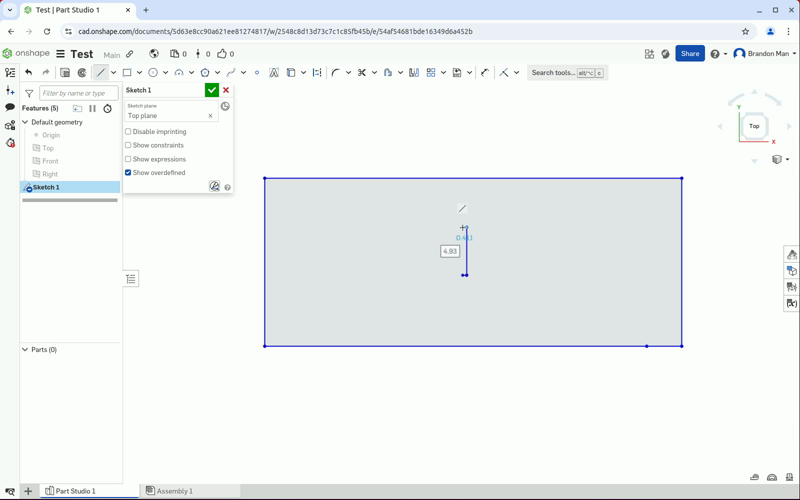
scroll(6)
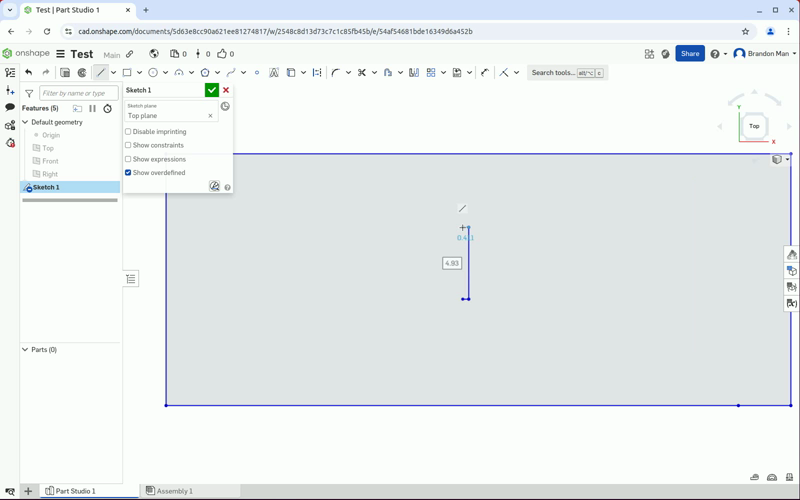
scroll(6)
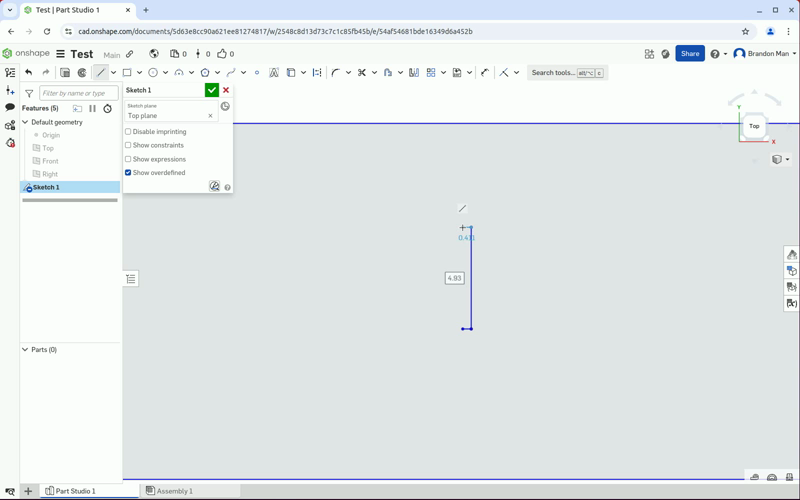
scroll(6)
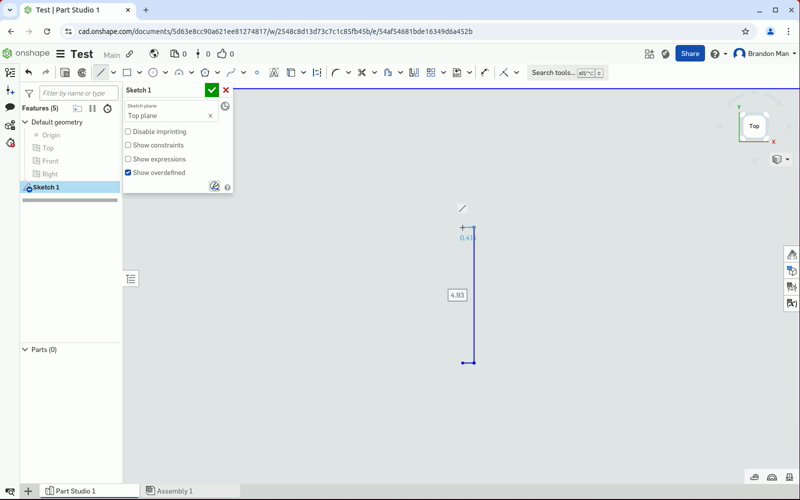
scroll(6)
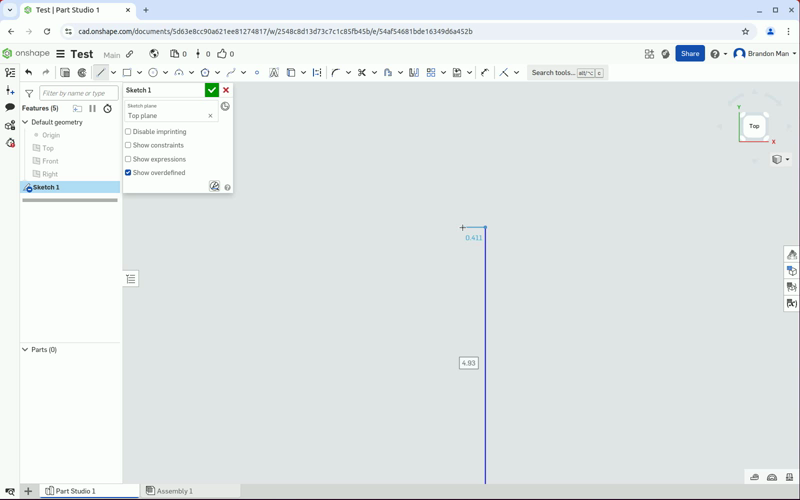
click(462, 227)
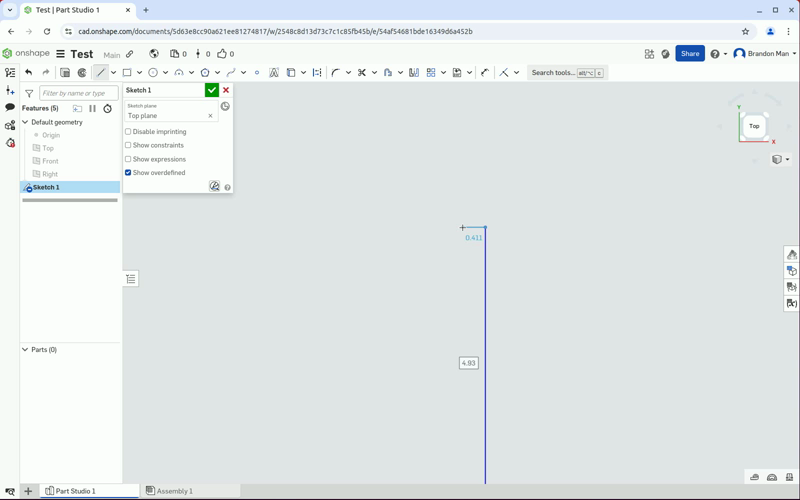
scroll(-6)
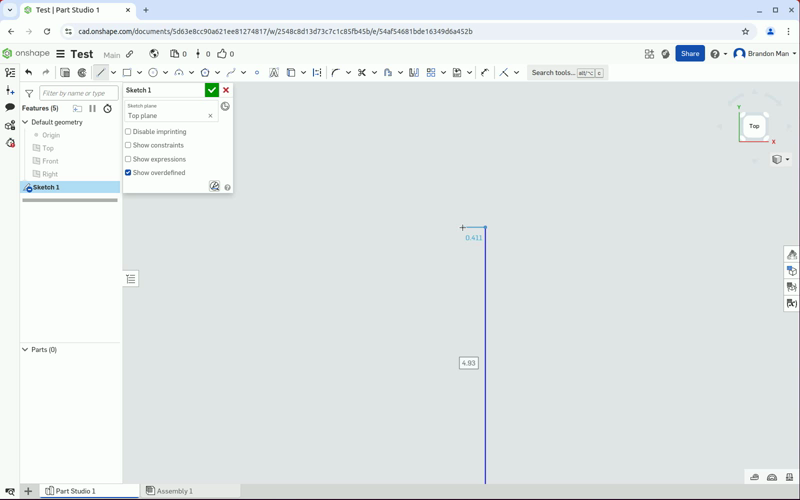
scroll(-6)
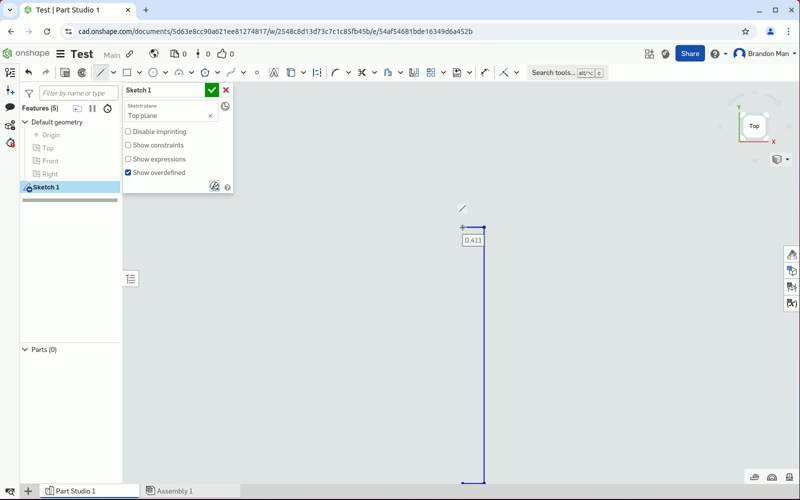
scroll(-6)
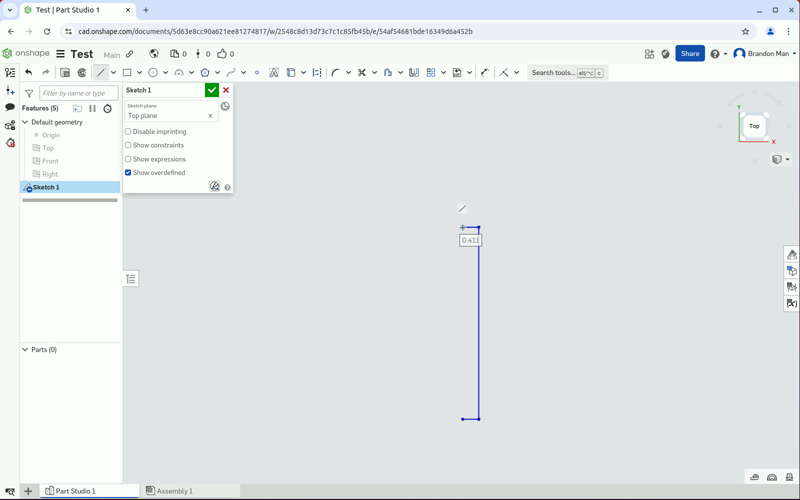
scroll(-6)
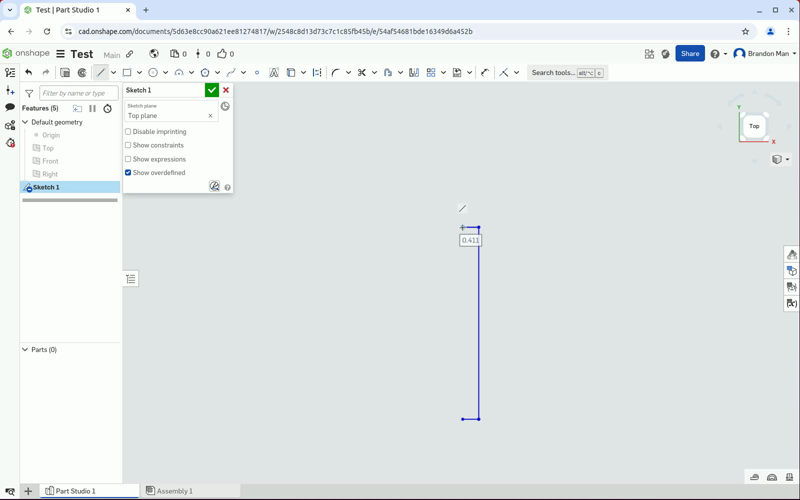
scroll(-6)
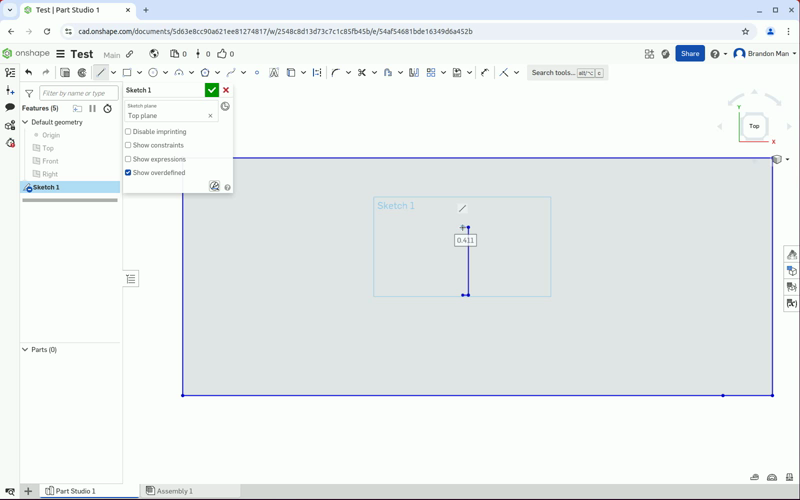
scroll(-6)
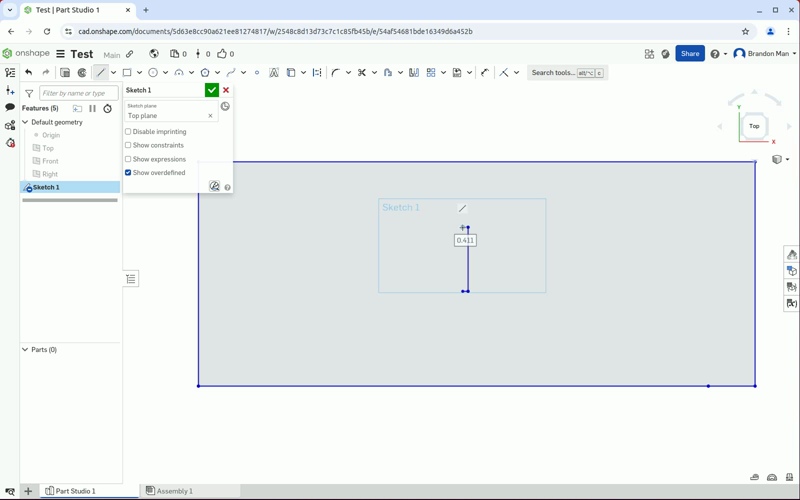
scroll(-6)
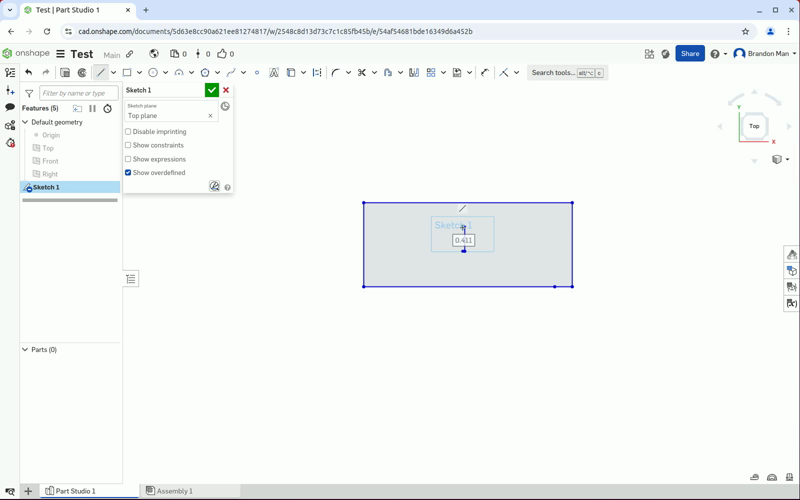
key_up(shift)
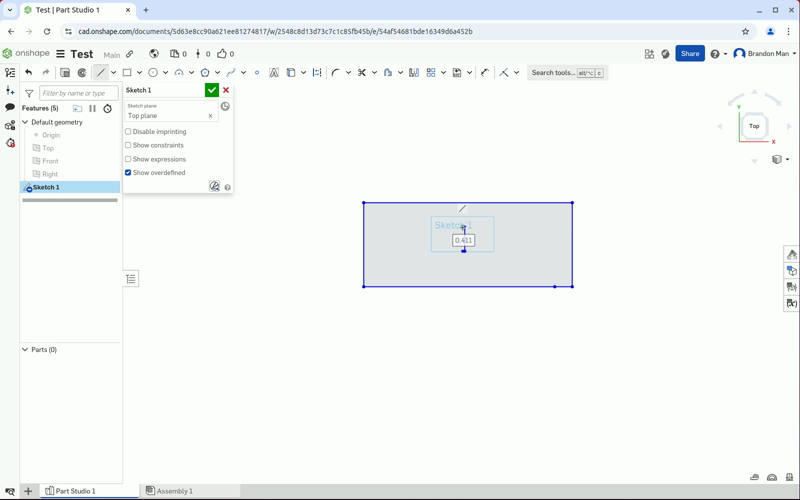
mouse_move(492, 227)
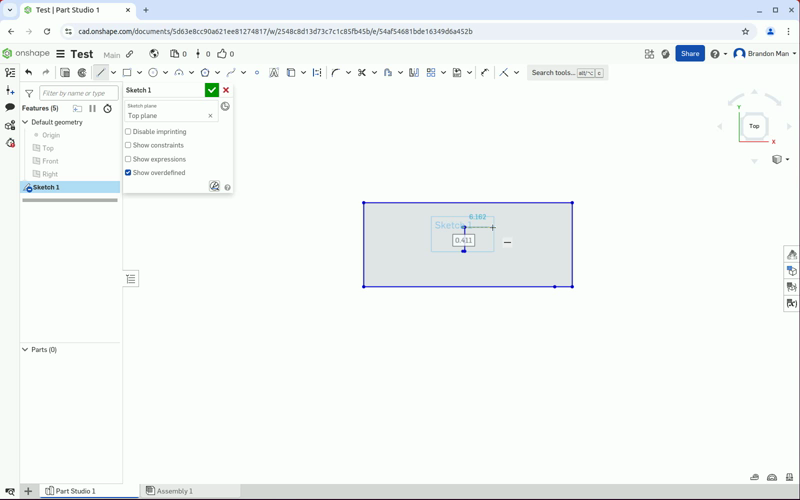
key_down(shift)
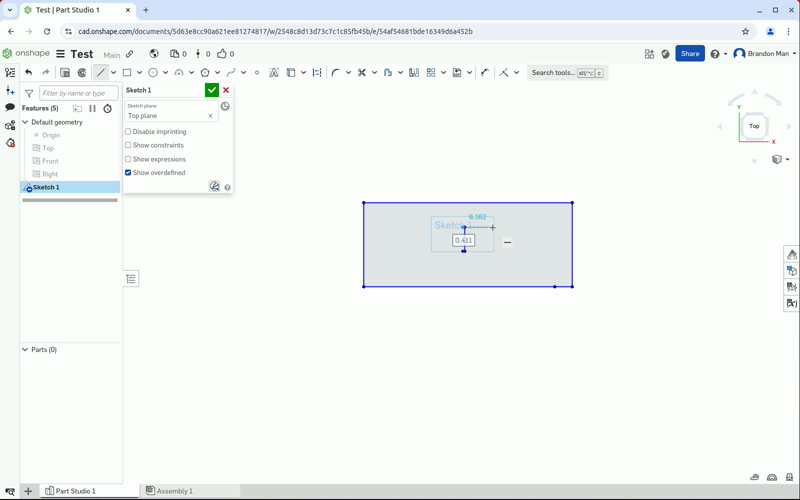
mouse_move(462, 251)
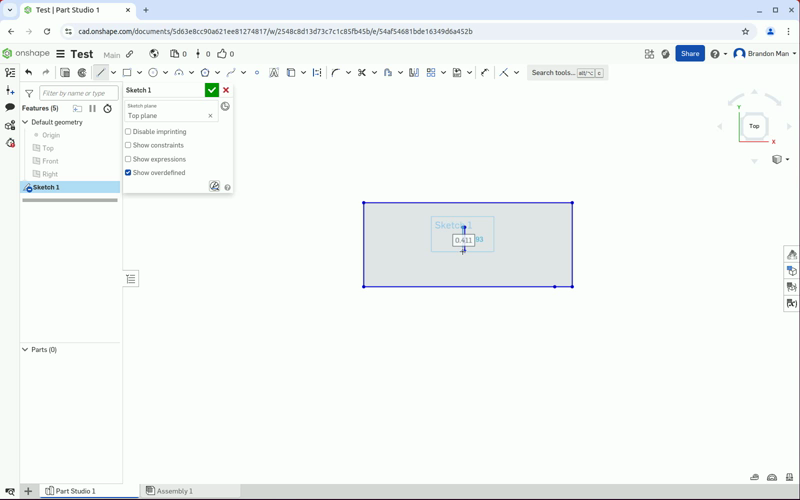
scroll(6)
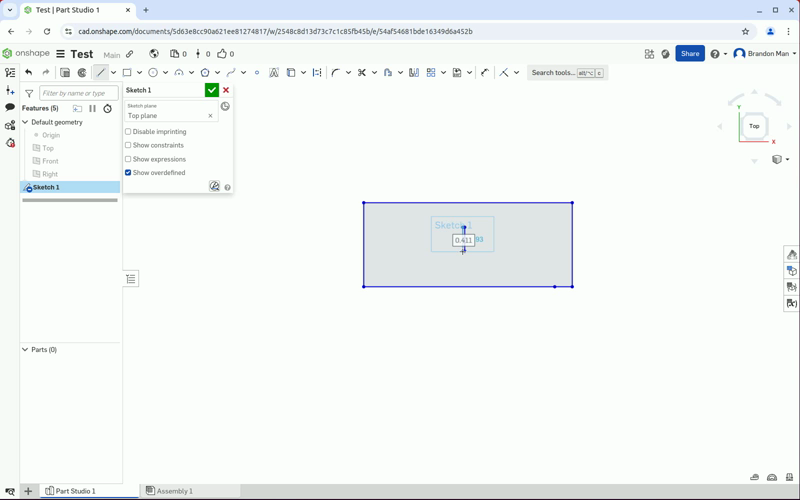
scroll(6)
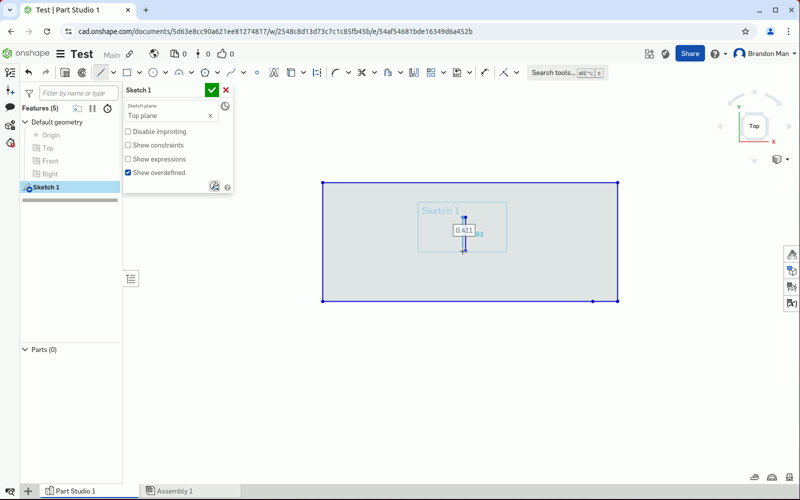
scroll(6)
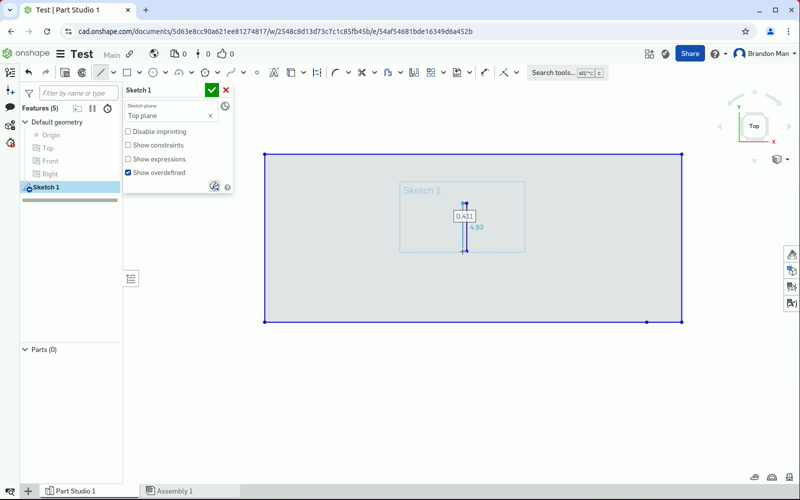
scroll(6)
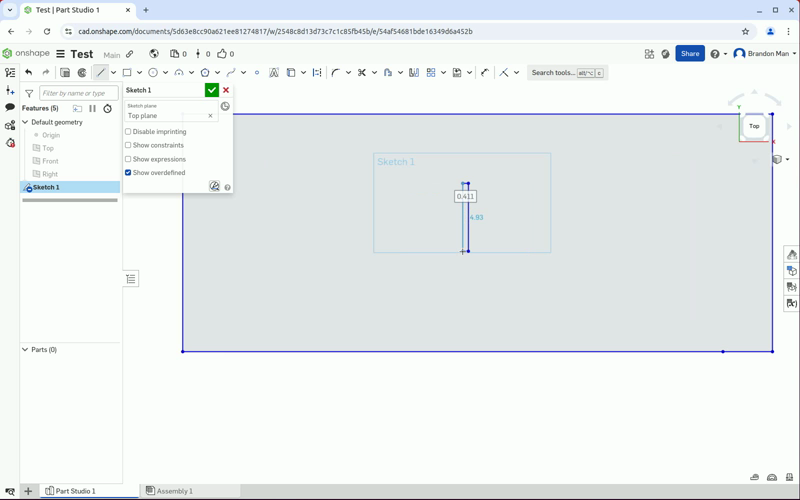
scroll(6)
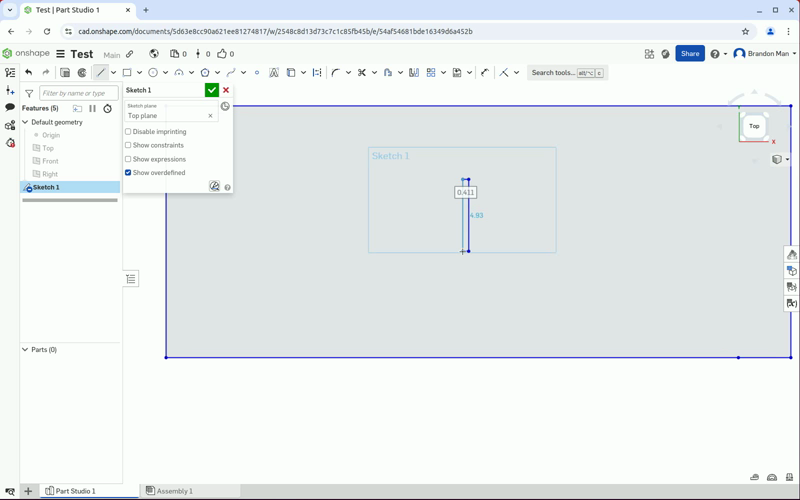
scroll(6)
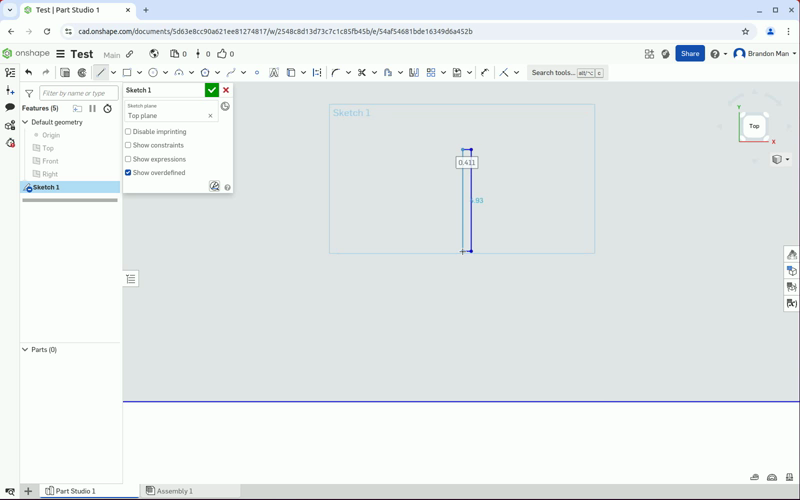
scroll(6)
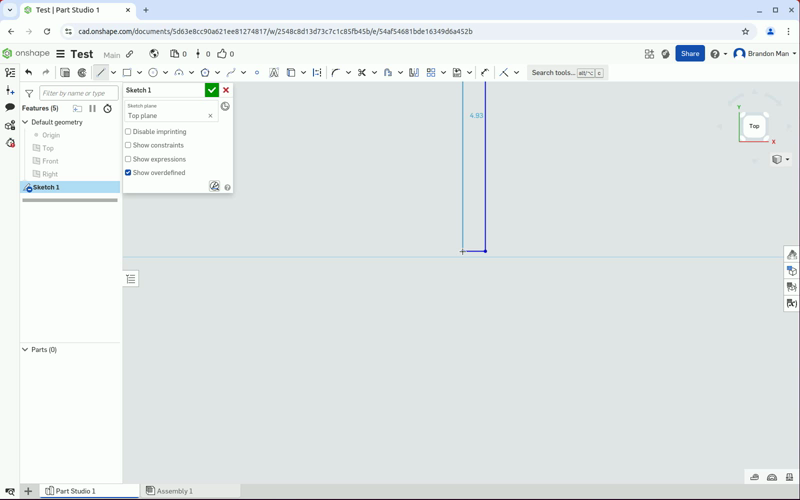
key_up(shift)
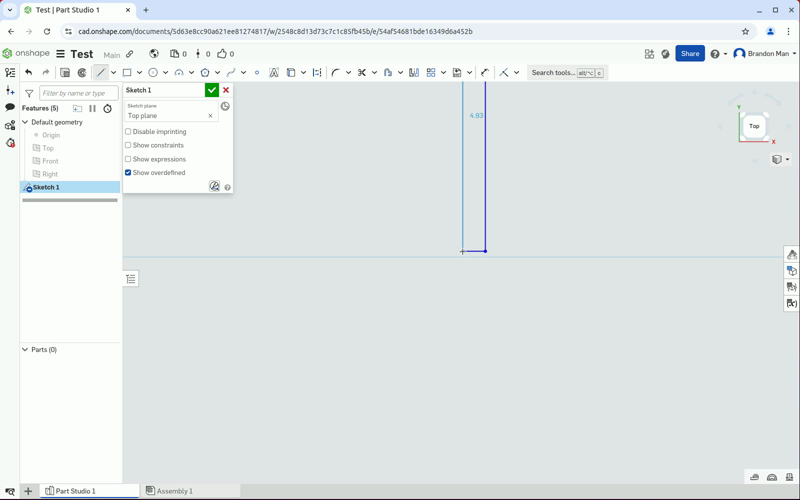
click(462, 251)
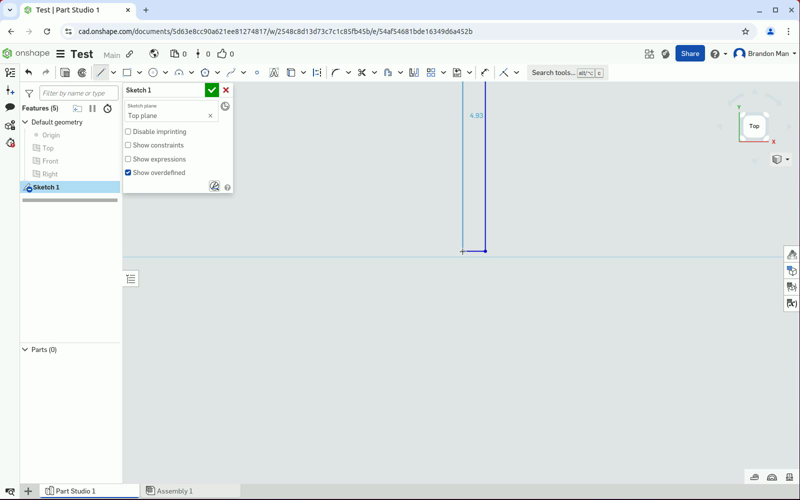
scroll(-6)
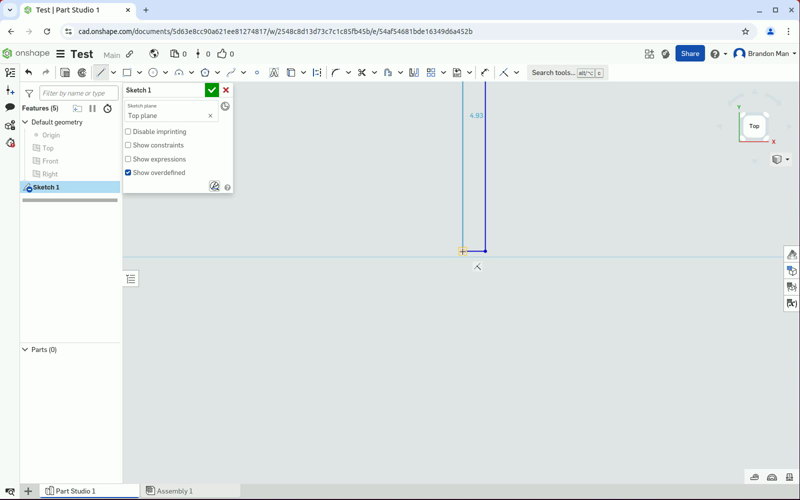
scroll(-6)
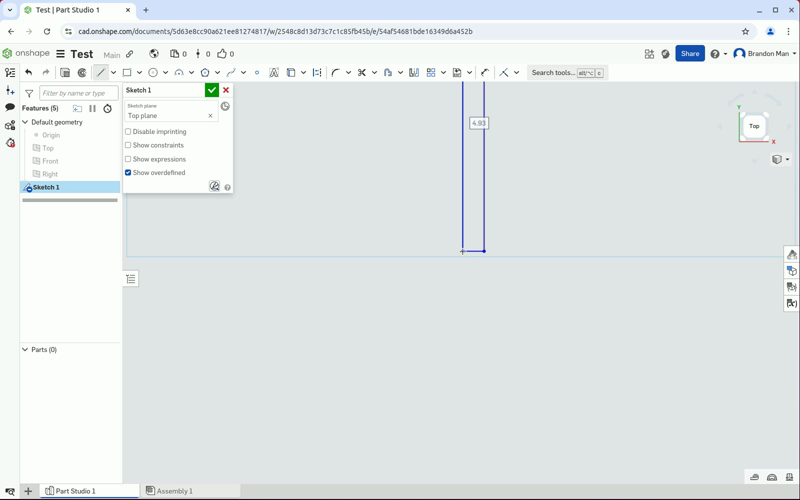
scroll(-6)
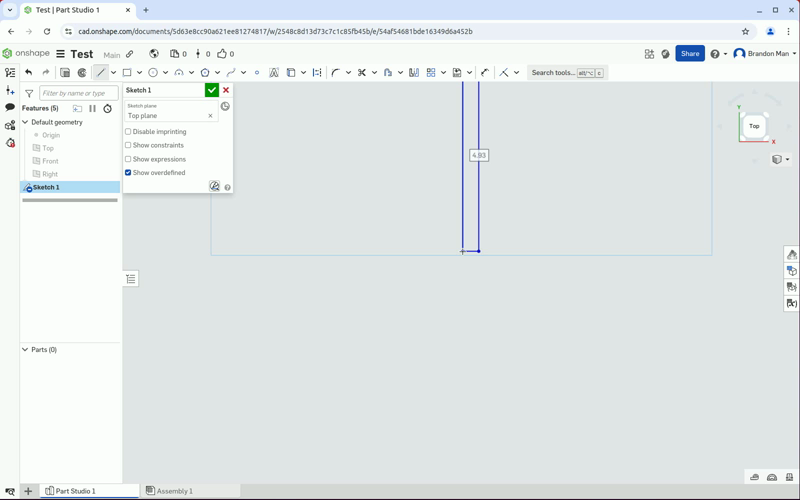
scroll(-6)
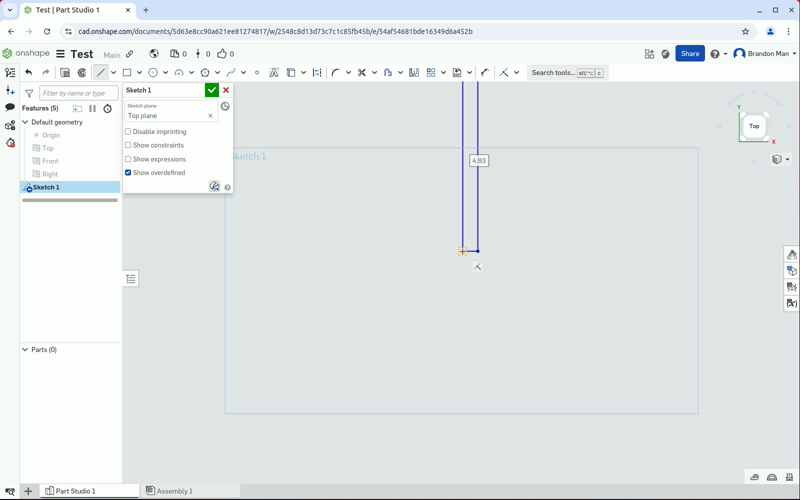
scroll(-6)
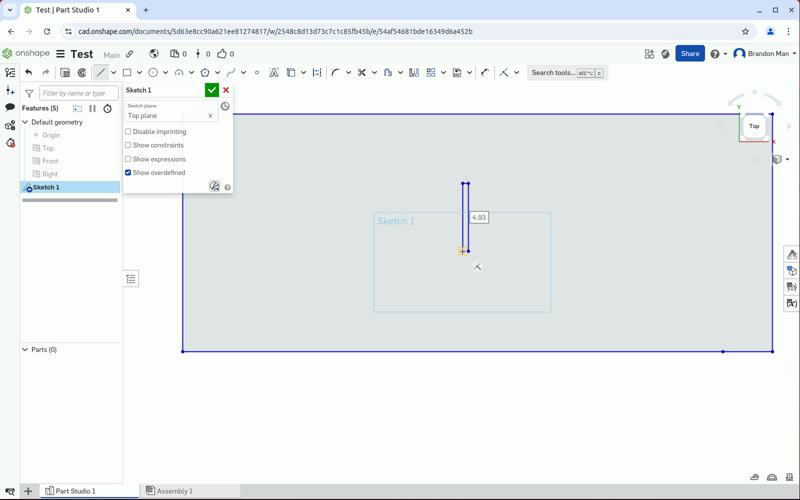
scroll(-6)
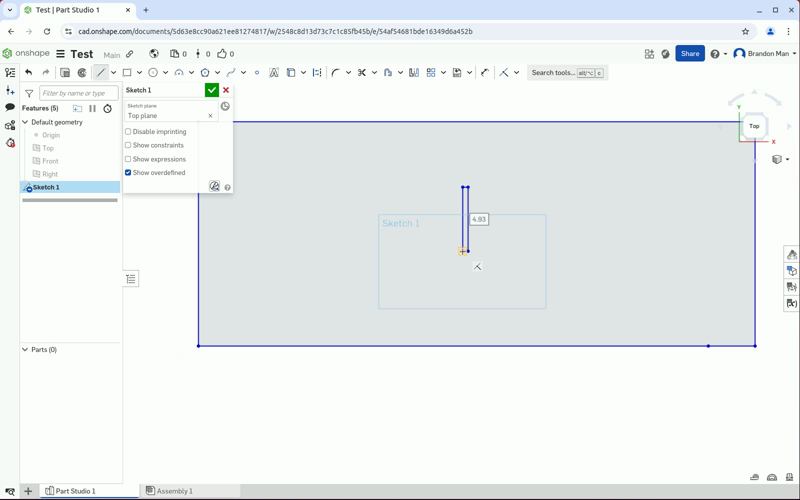
scroll(-6)
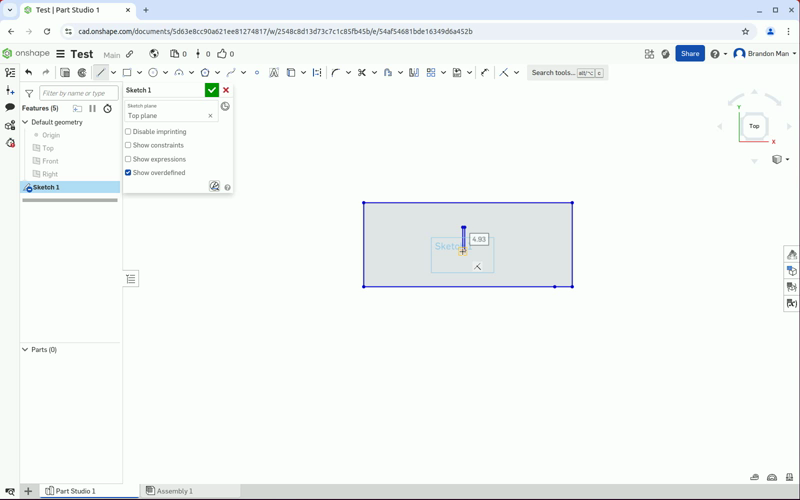
key(esc)
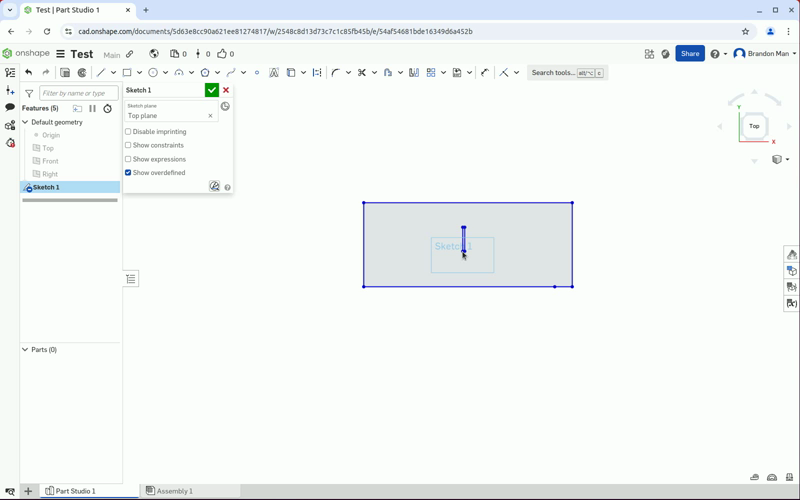
mouse_move(386, 272)
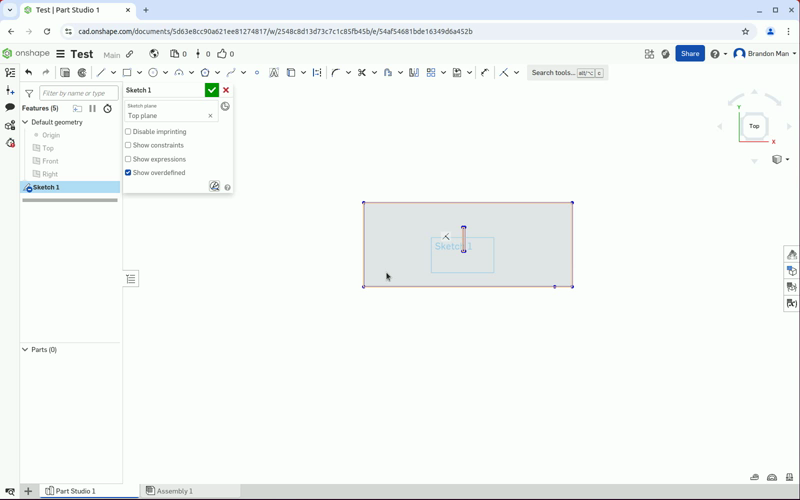
click(386, 272)
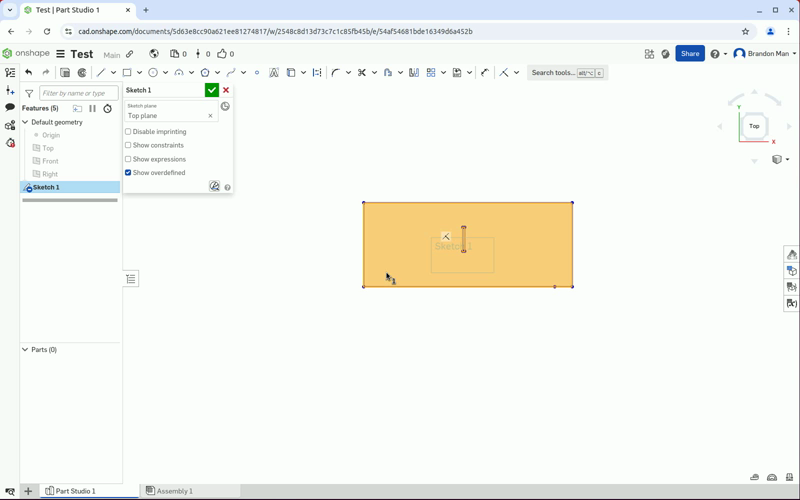
mouse_move(73, 352)
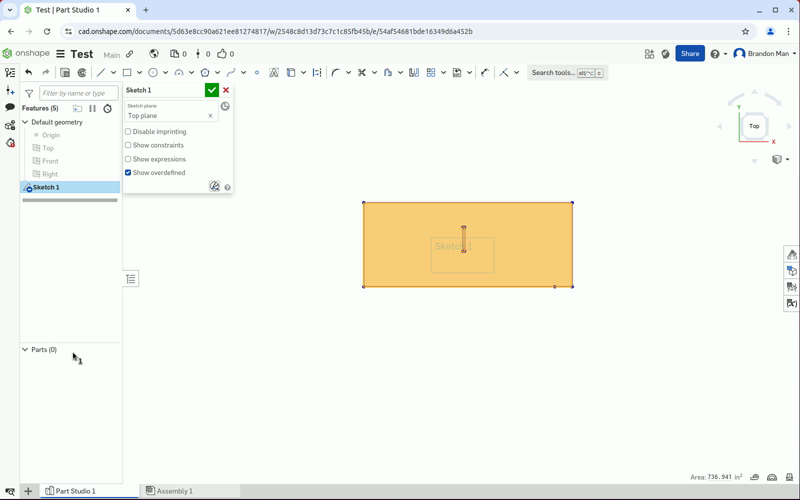
key(shift+y)
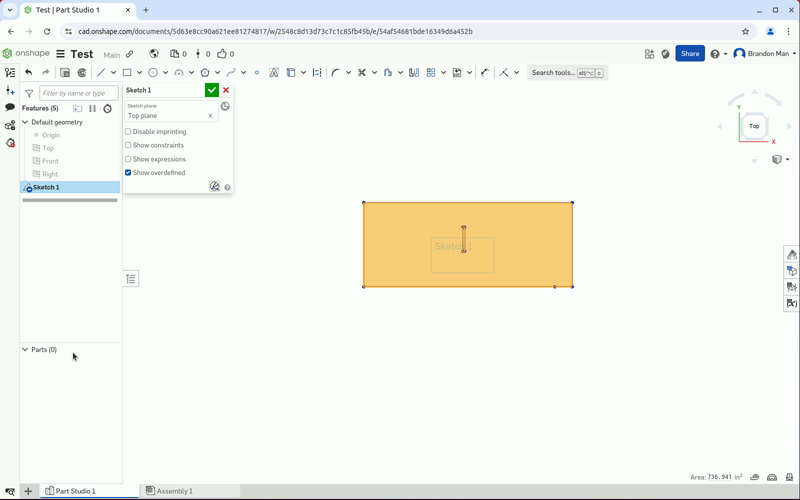
key(shift+e)
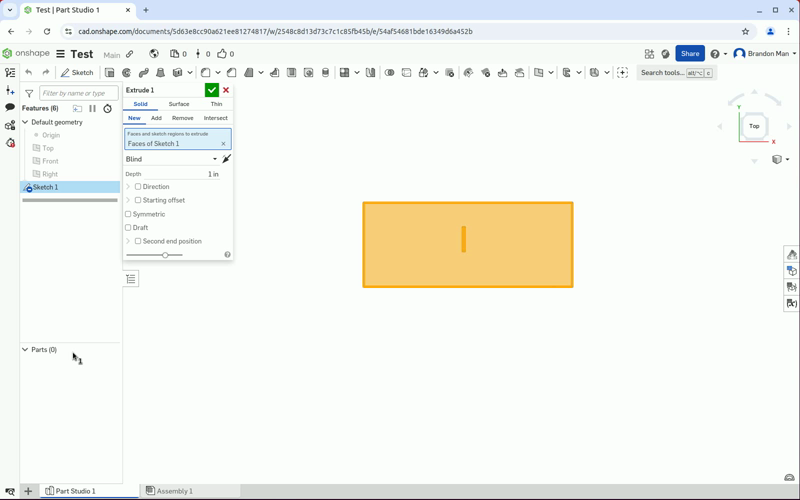
mouse_move(143, 106)
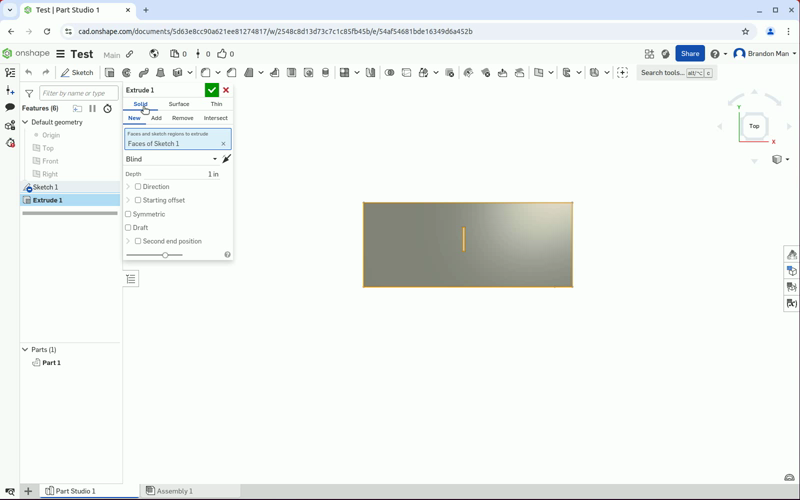
click(143, 106)
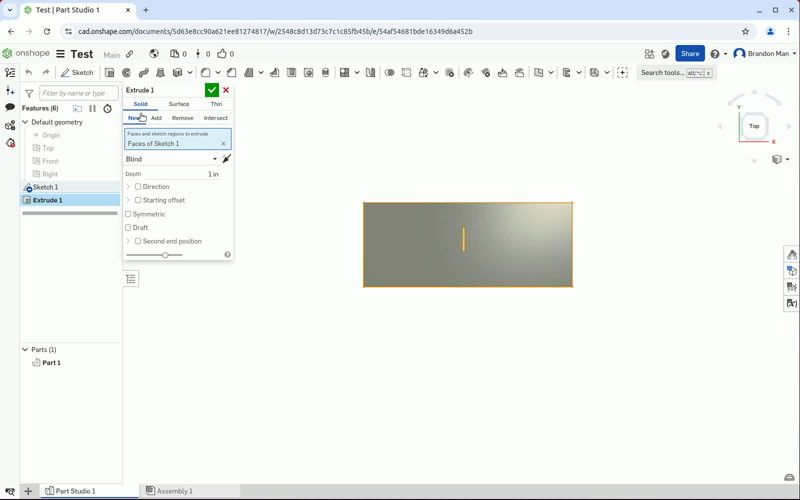
mouse_move(137, 120)
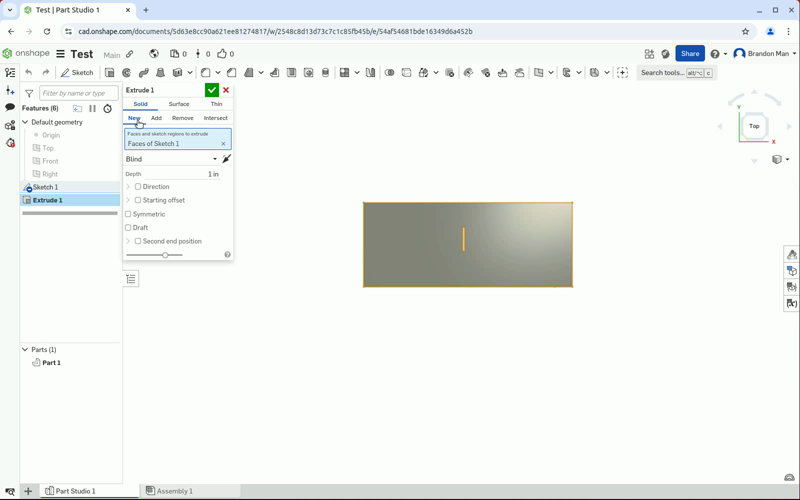
click(137, 120)
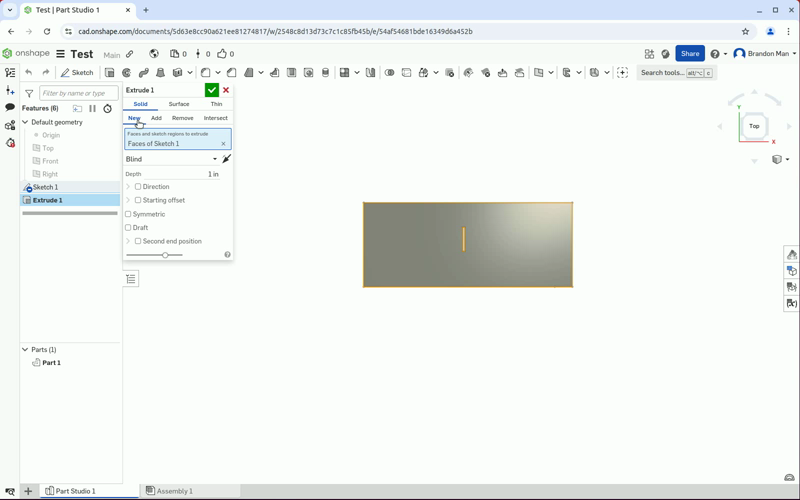
key(tab, 4)
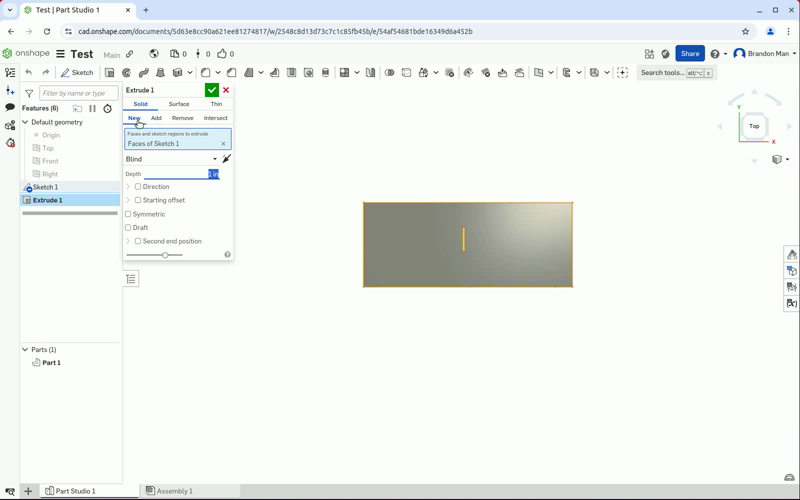
text(0.722)
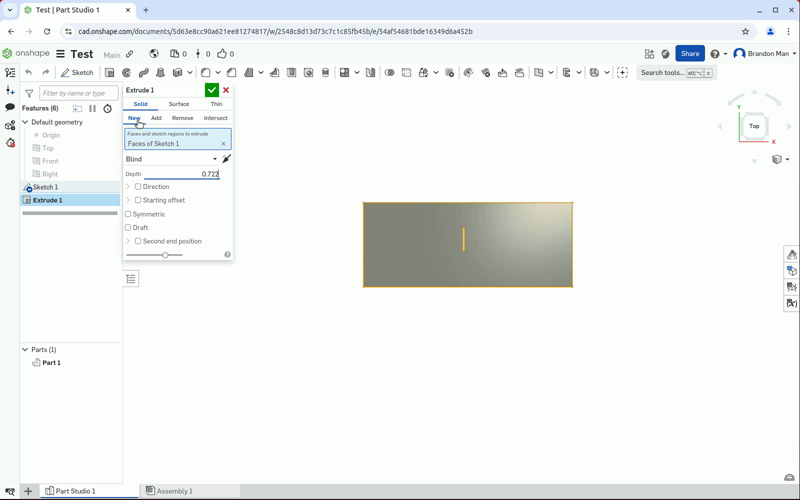
key(enter)
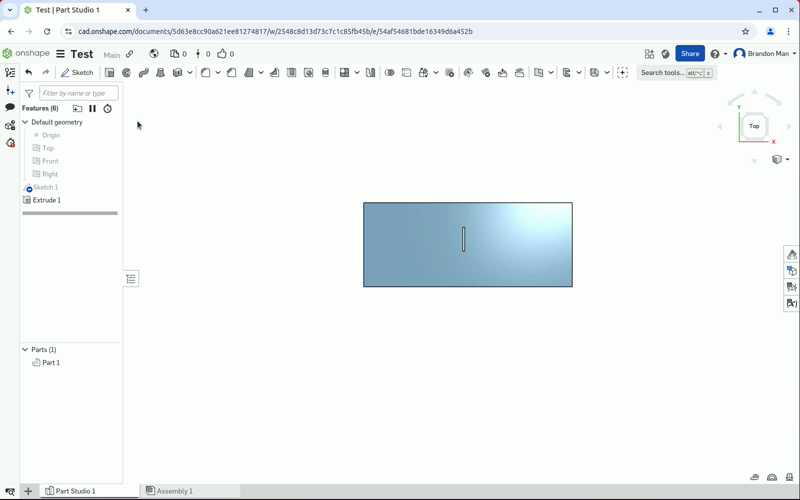
key(shift+h)
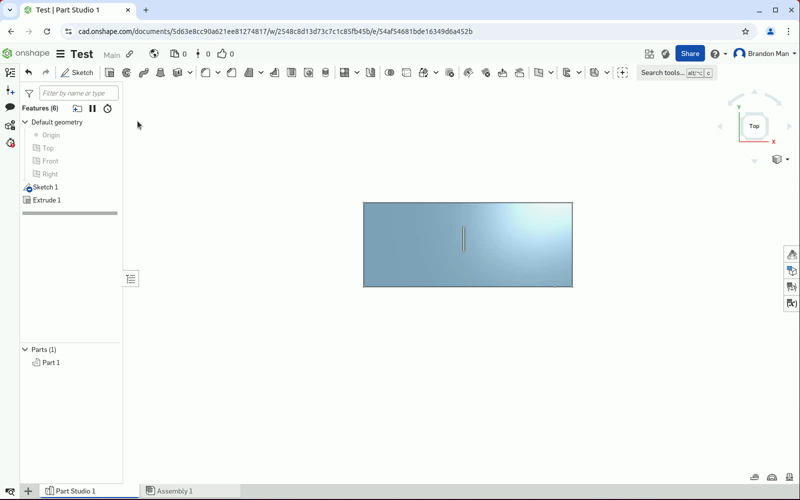
key(shift+h)
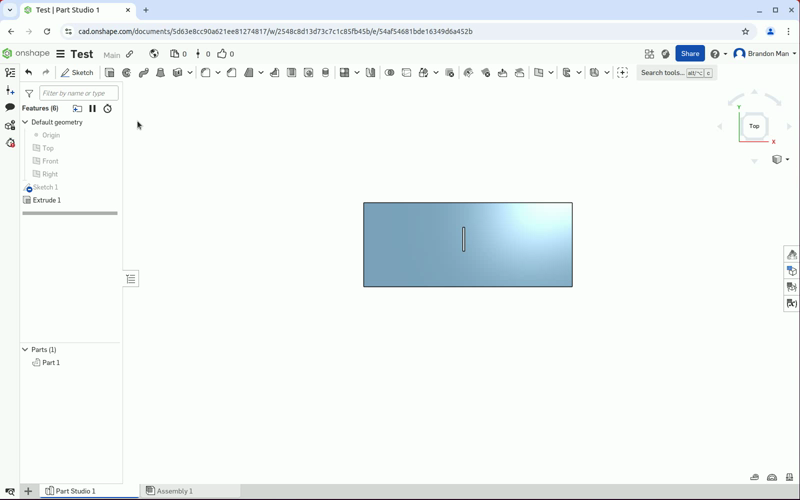
mouse_move(73, 189)
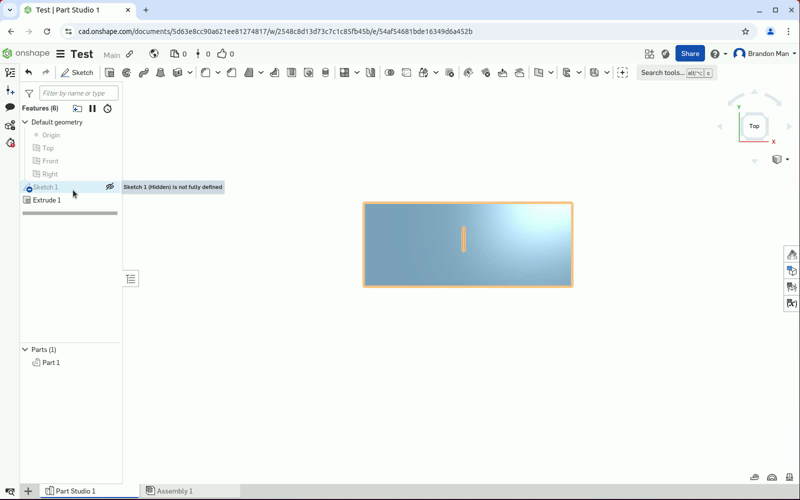
click(73, 189)
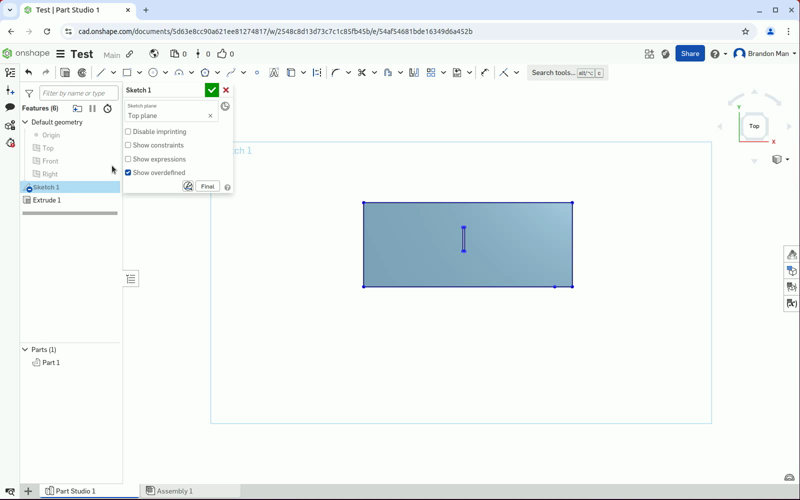
mouse_move(229, 92)
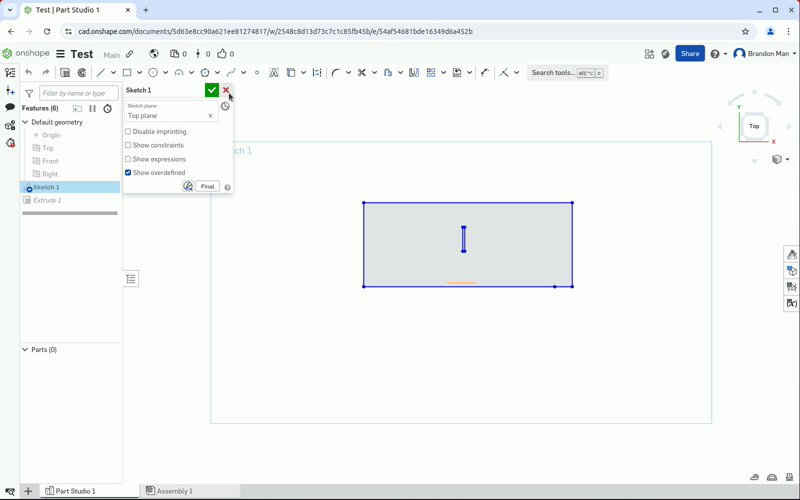
click(229, 92)
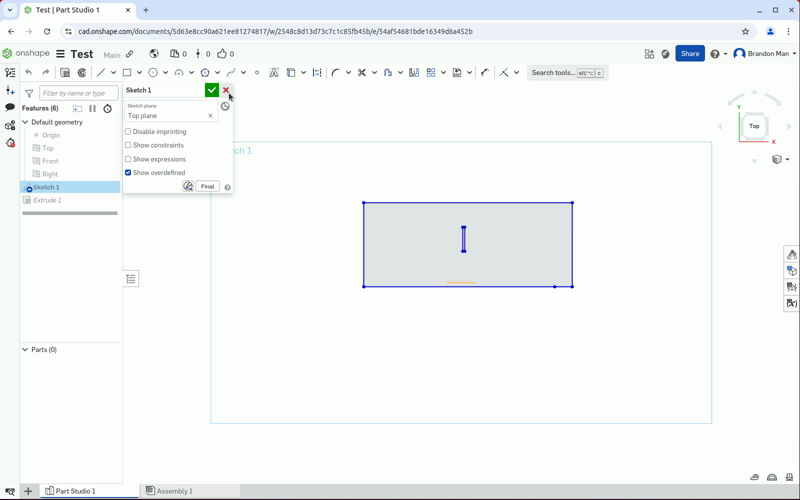
key(shift+s)
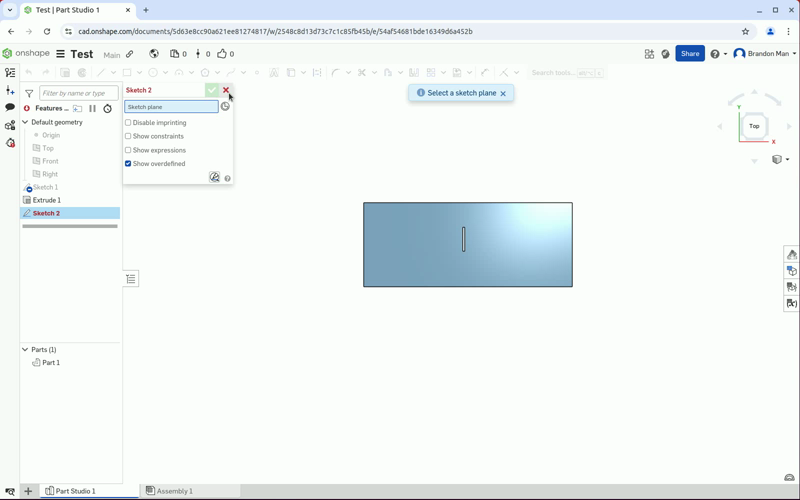
mouse_move(73, 150)
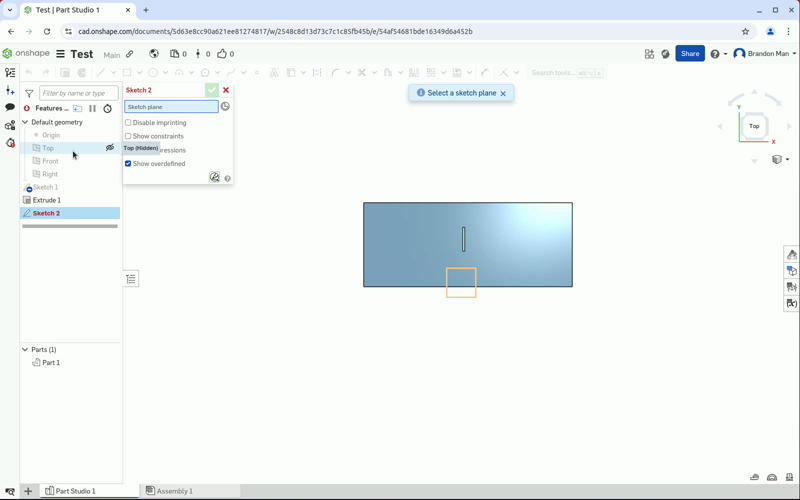
click(73, 150)
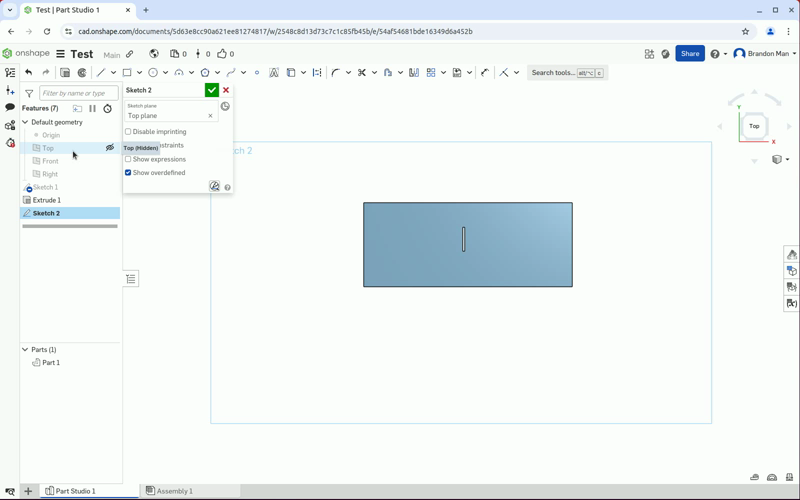
mouse_move(73, 352)
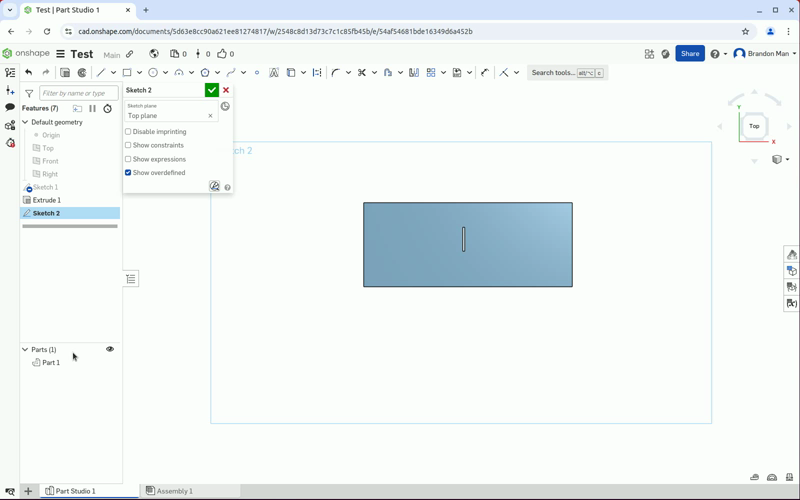
key(y)
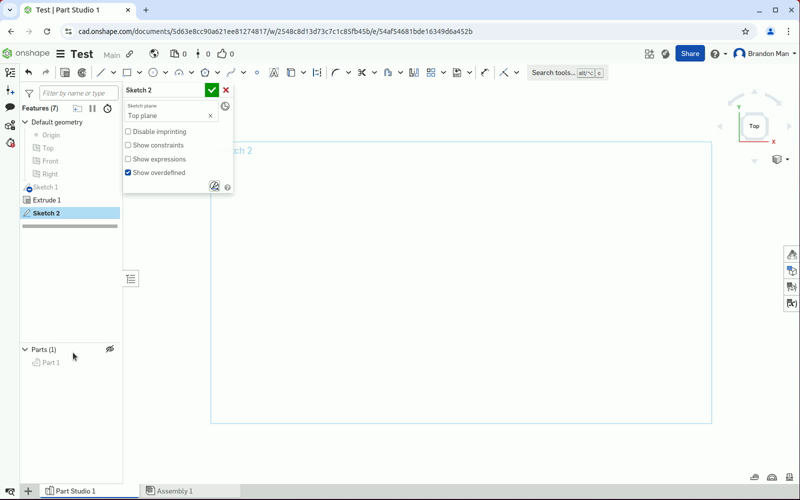
key(l)
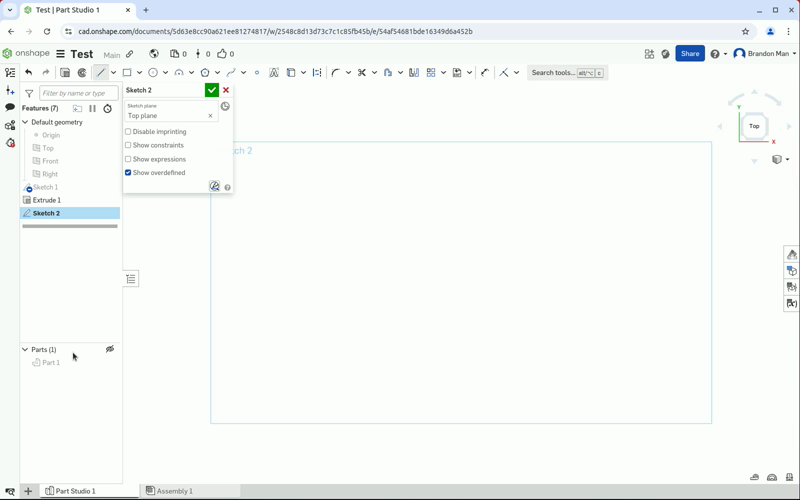
key_down(shift)
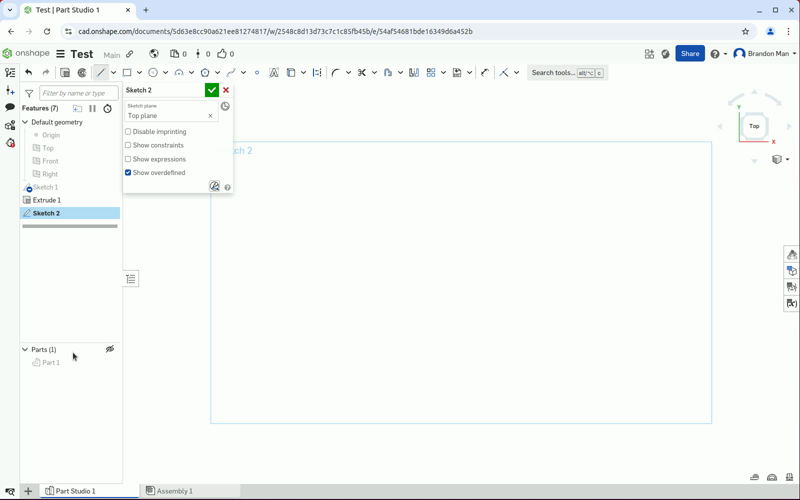
mouse_move(363, 369)
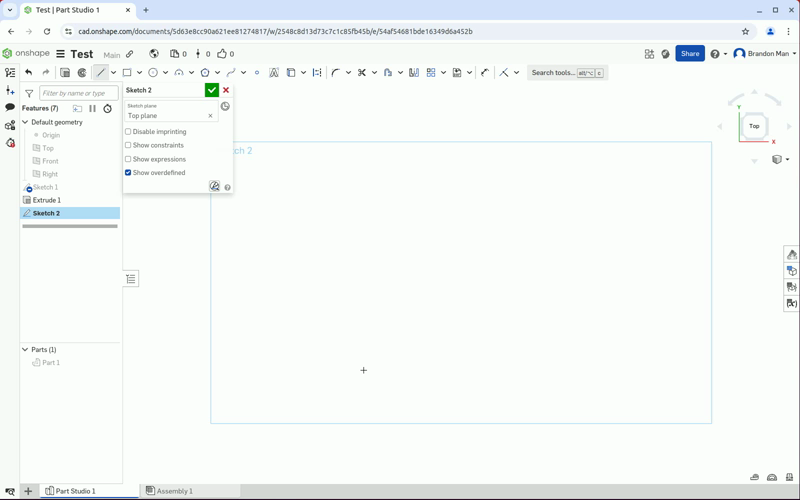
click(363, 369)
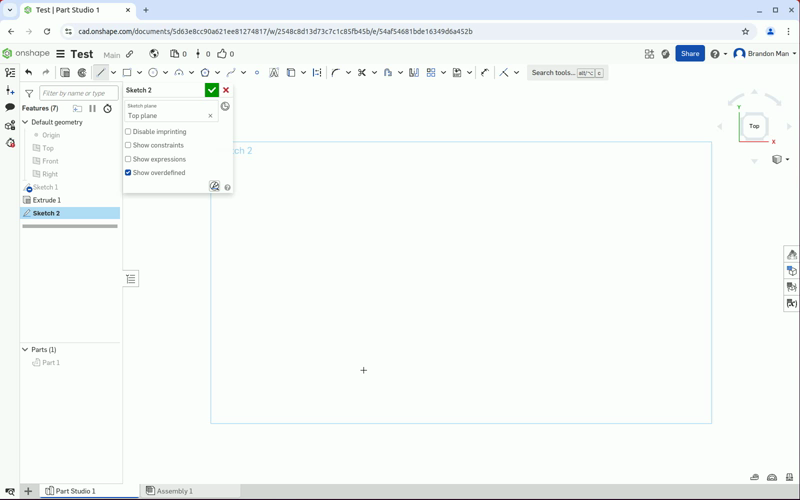
key_up(shift)
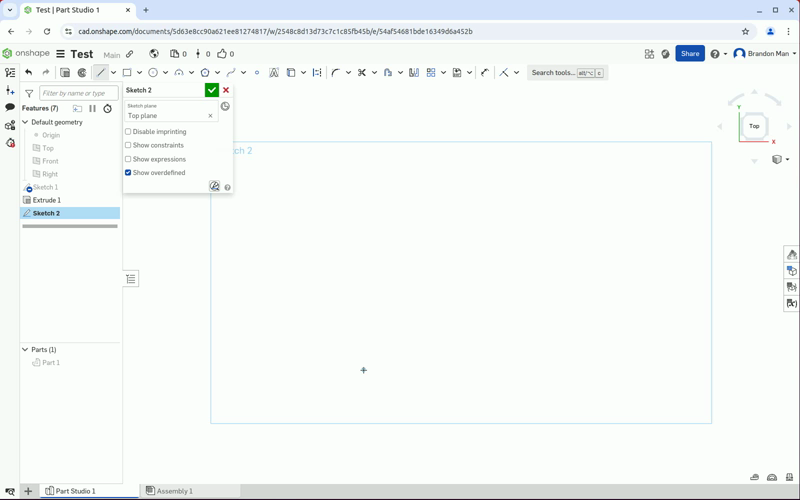
key_down(shift)
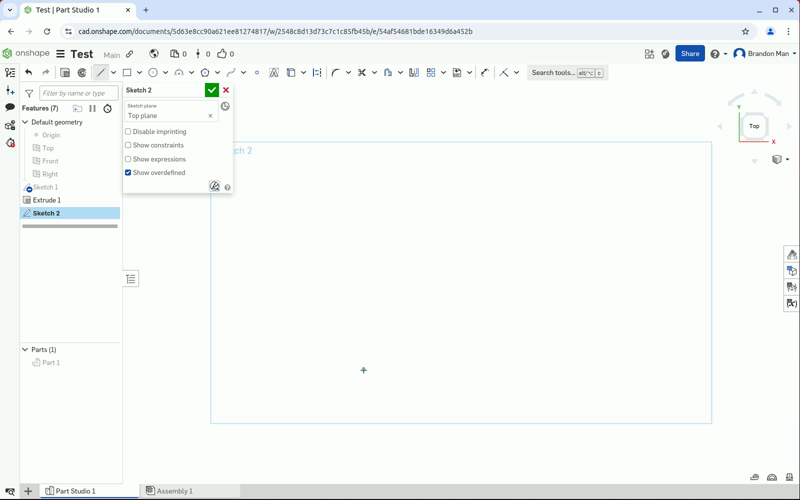
mouse_move(572, 369)
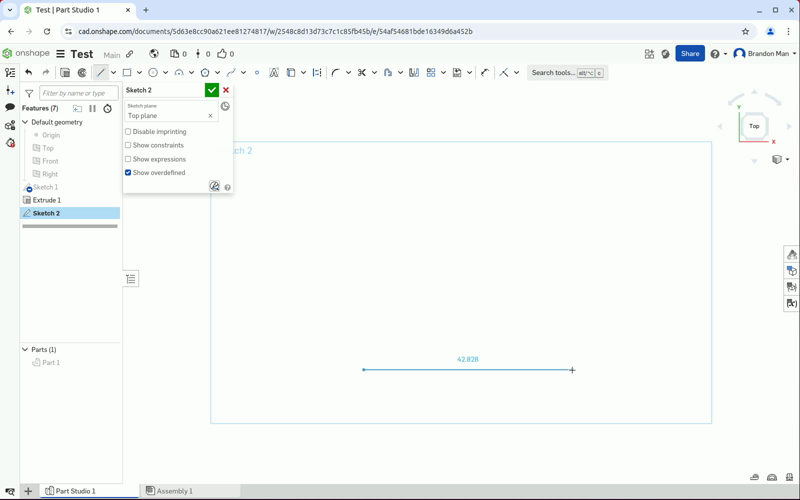
click(572, 369)
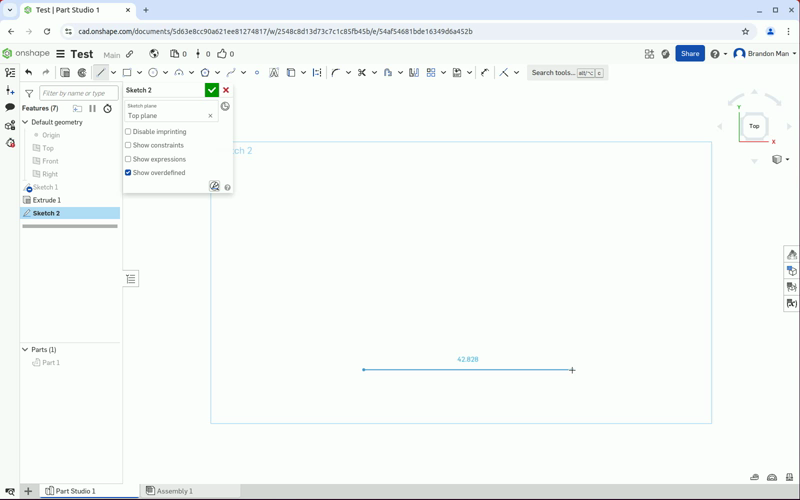
key_up(shift)
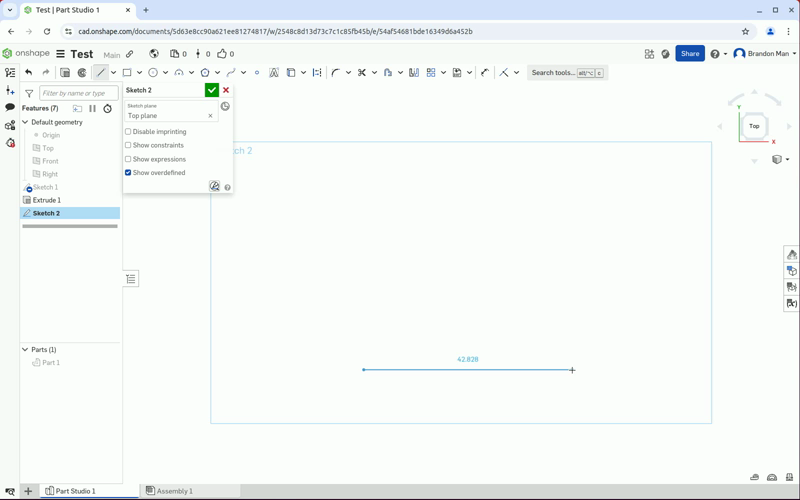
key_down(shift)
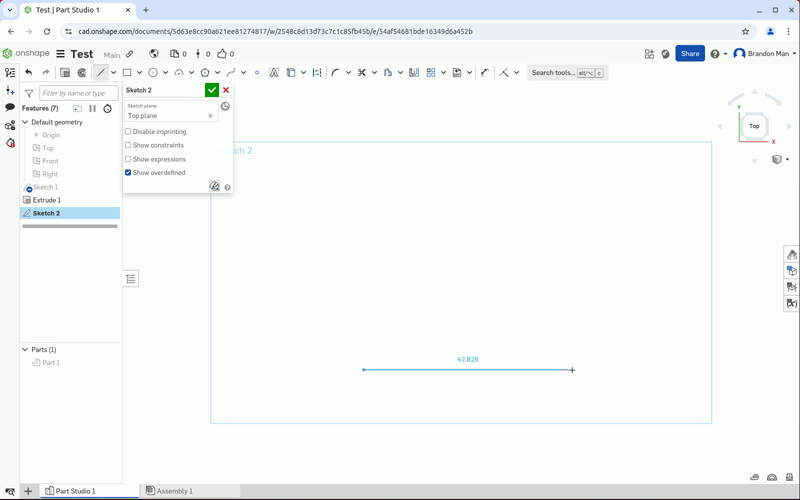
mouse_move(572, 286)
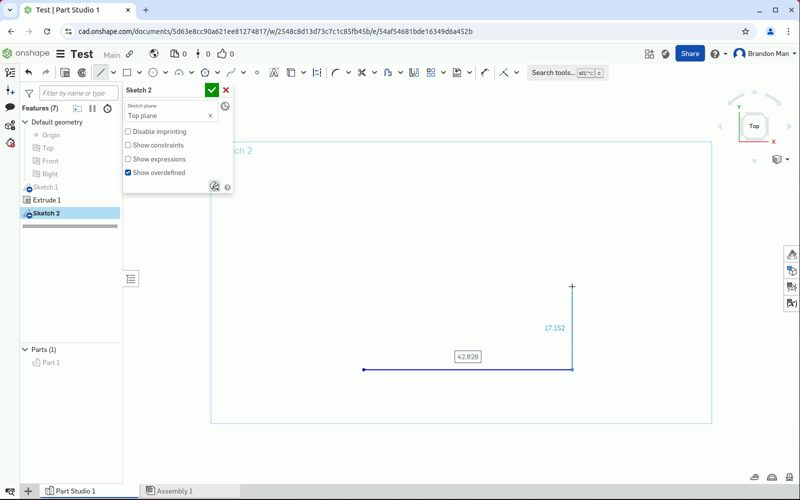
click(572, 286)
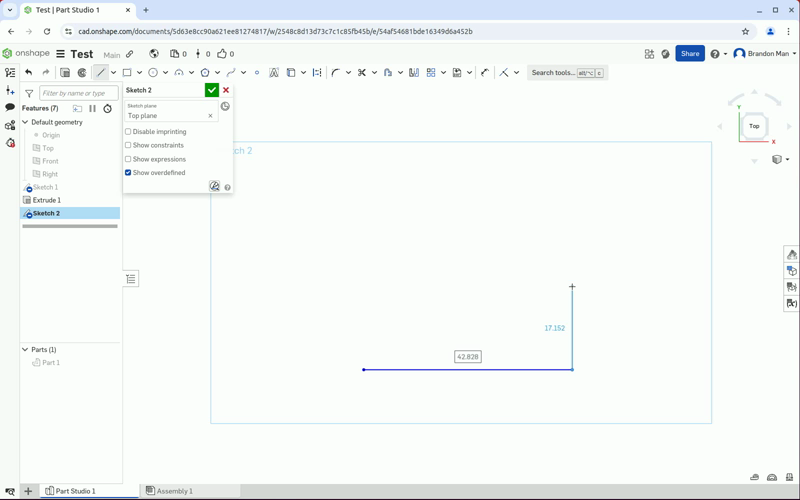
key_up(shift)
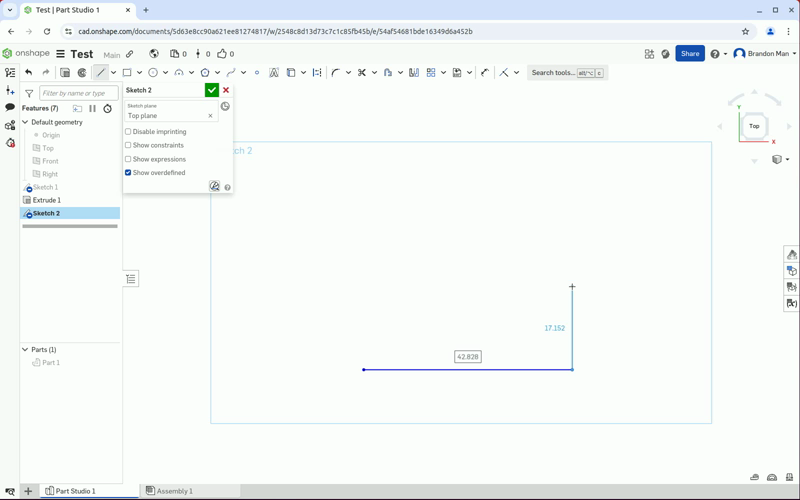
key_down(shift)
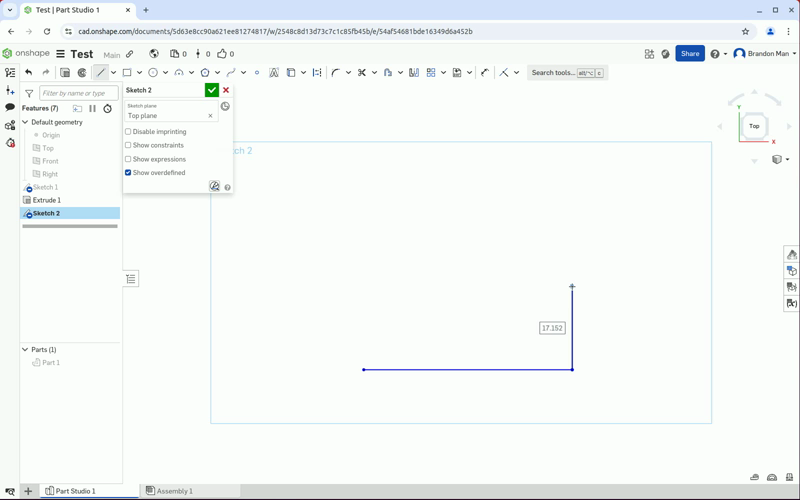
mouse_move(589, 286)
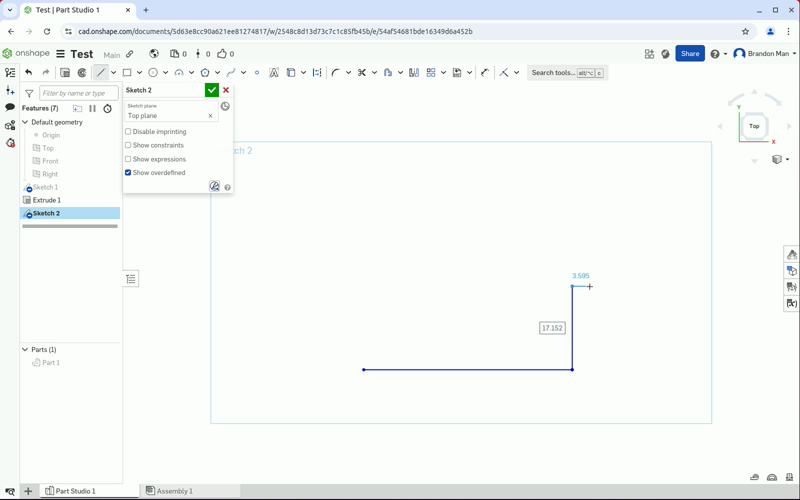
mouse_move(554, 286)
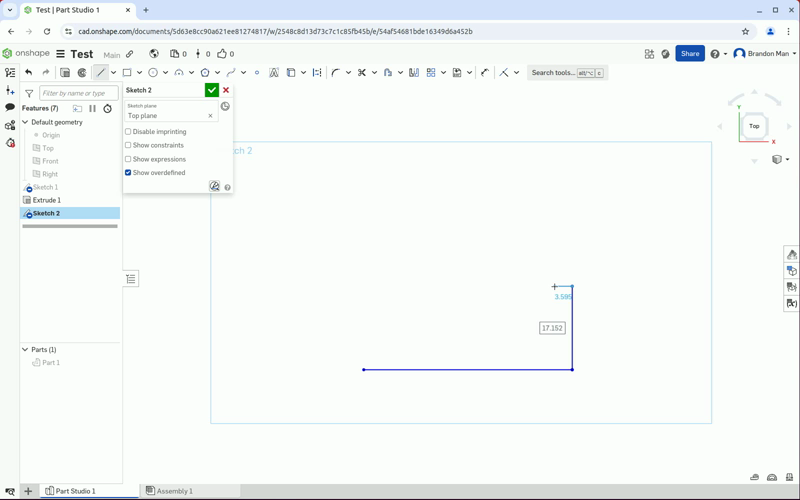
click(554, 286)
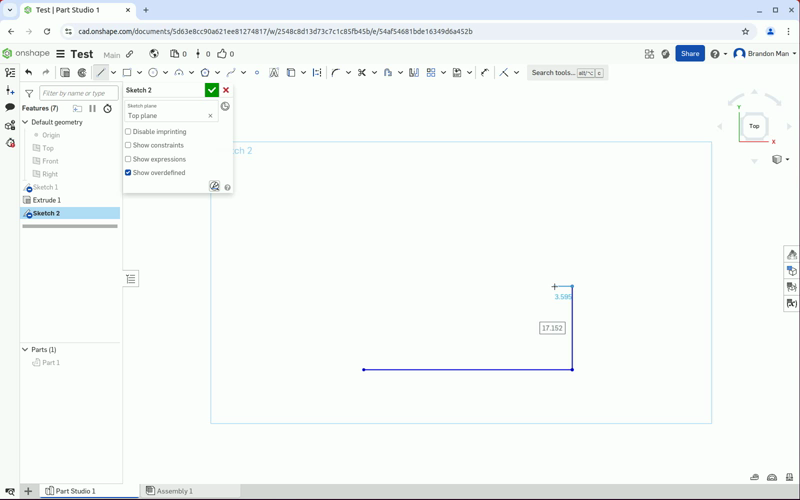
key_up(shift)
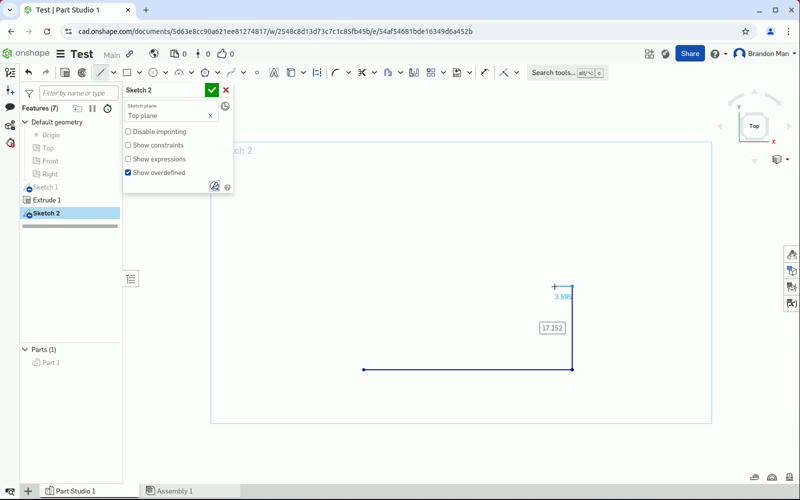
key_down(shift)
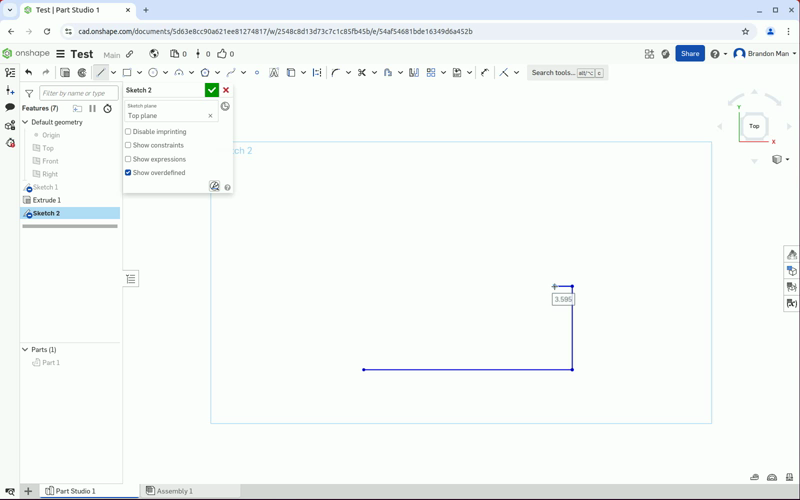
mouse_move(363, 286)
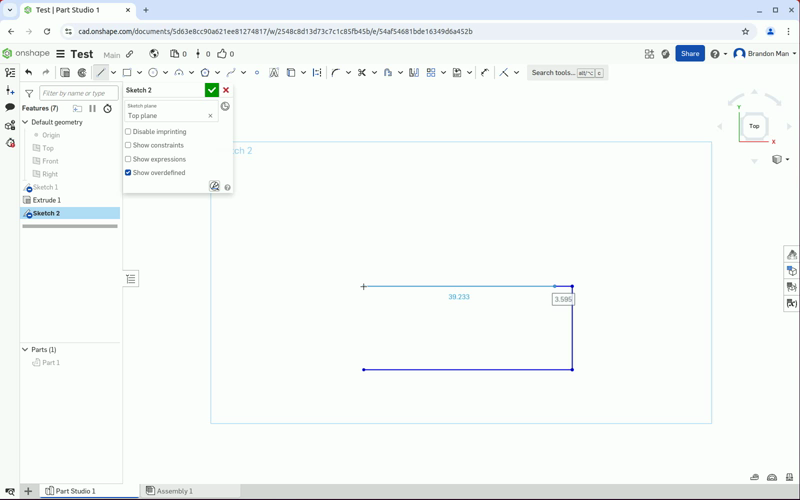
click(363, 286)
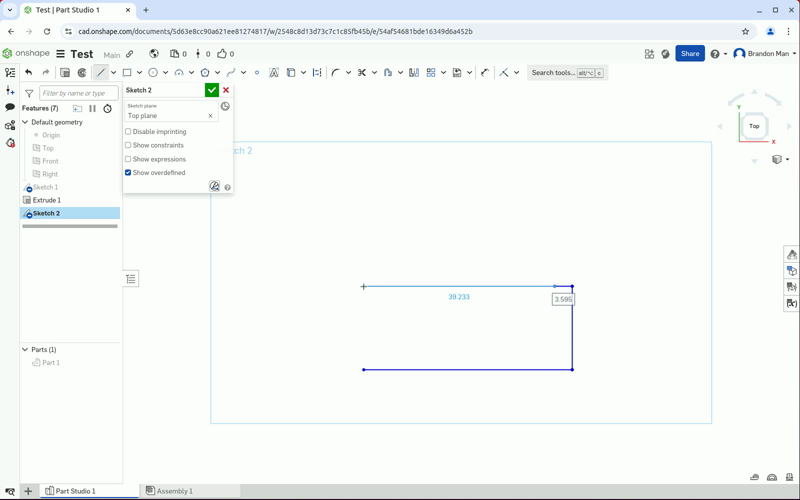
key_up(shift)
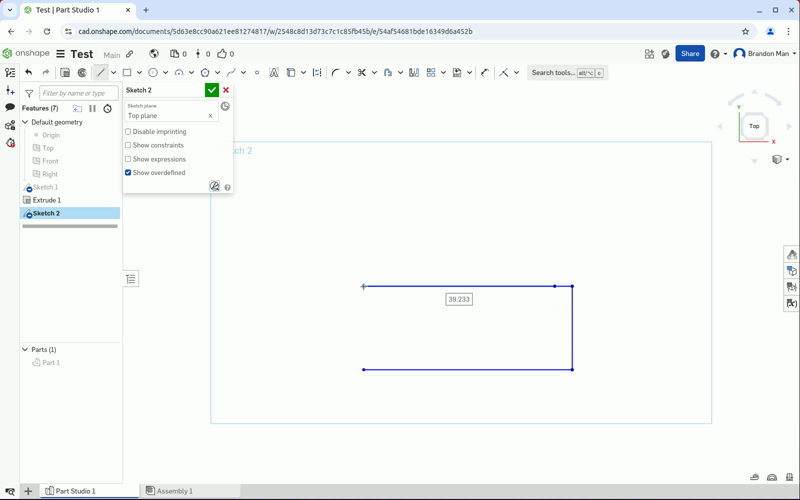
key_down(shift)
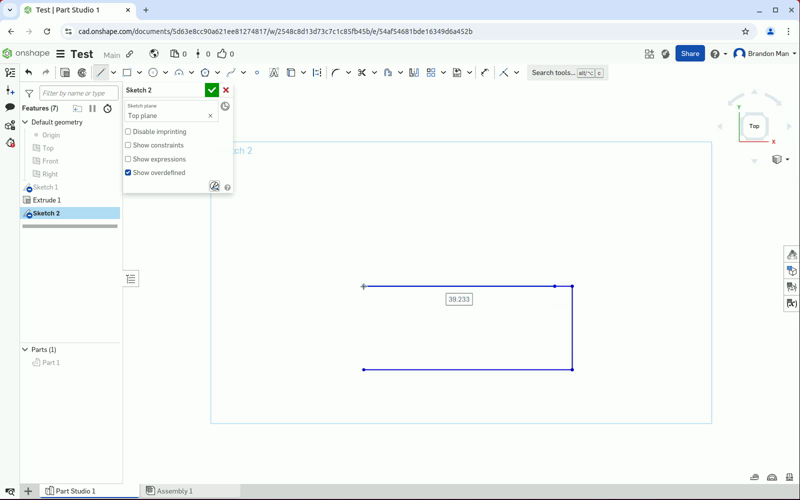
mouse_move(363, 369)
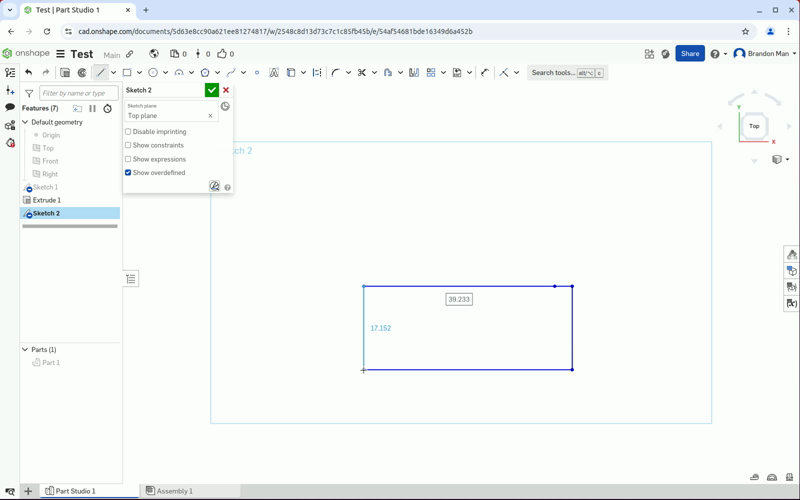
key_up(shift)
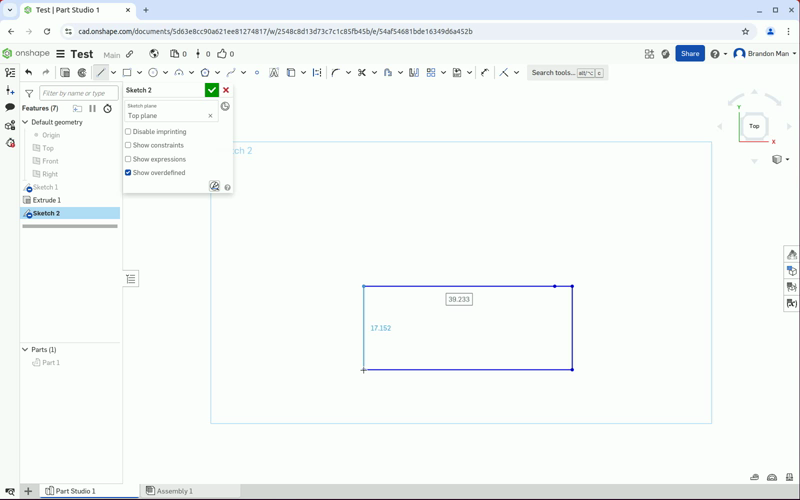
click(363, 369)
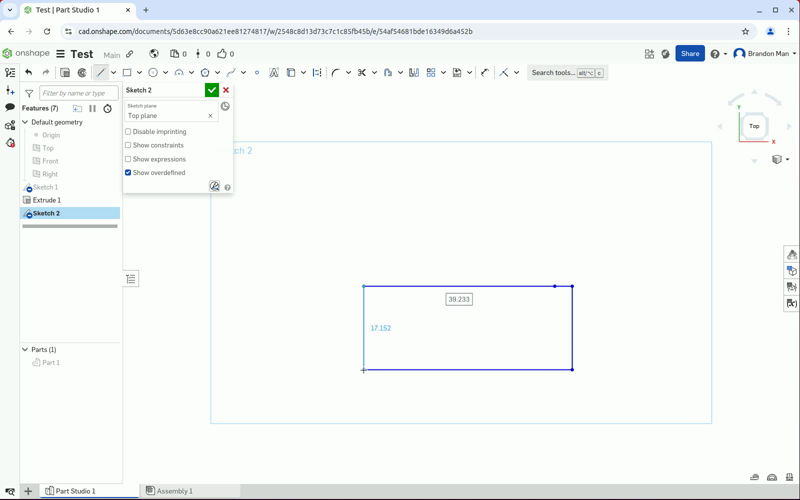
key(esc)
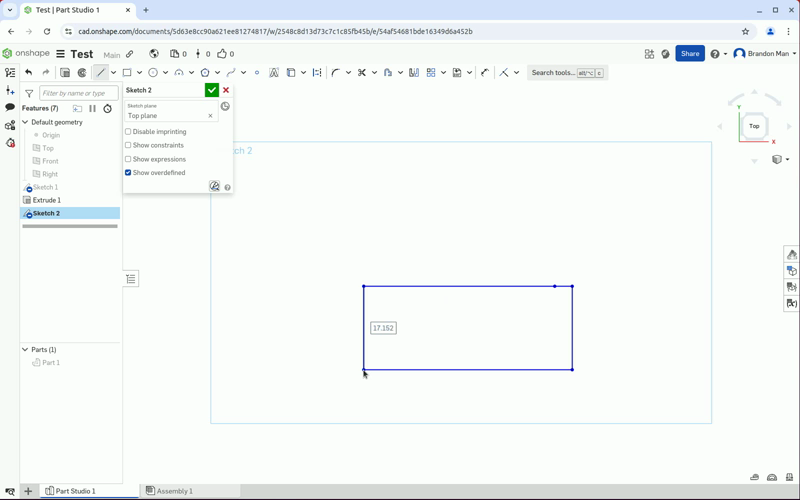
key(l)
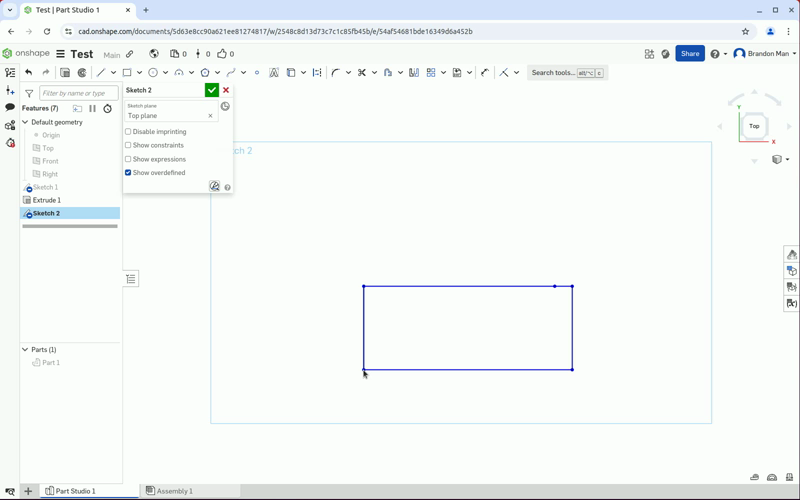
key_down(shift)
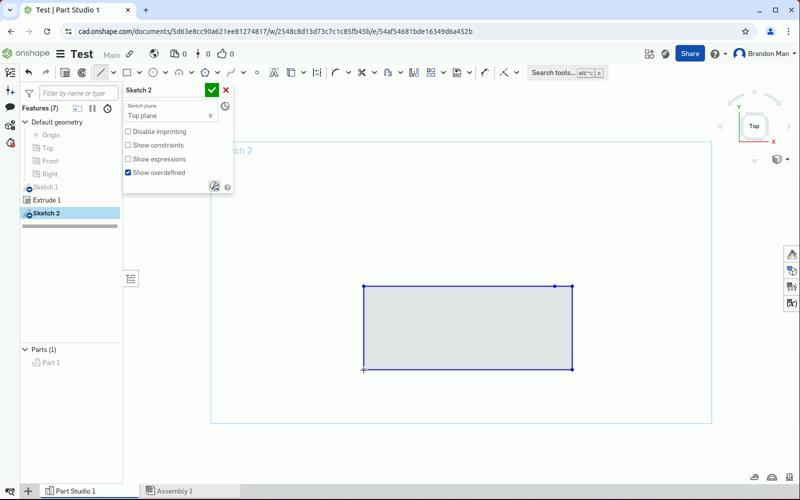
mouse_move(462, 345)
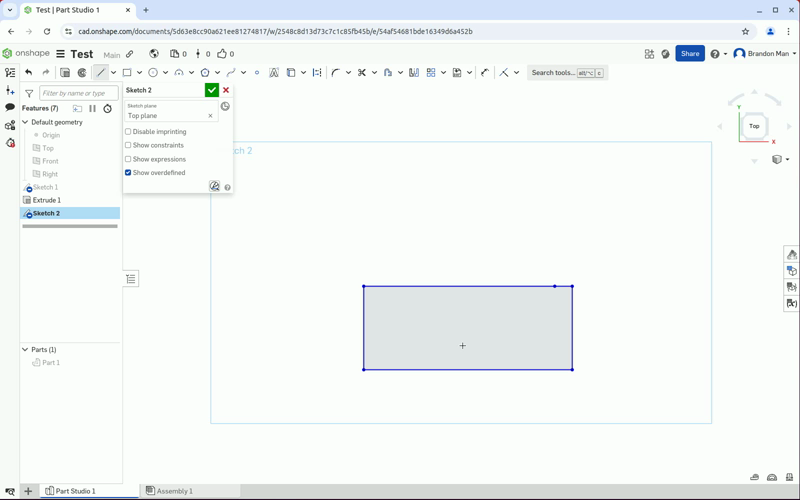
click(462, 345)
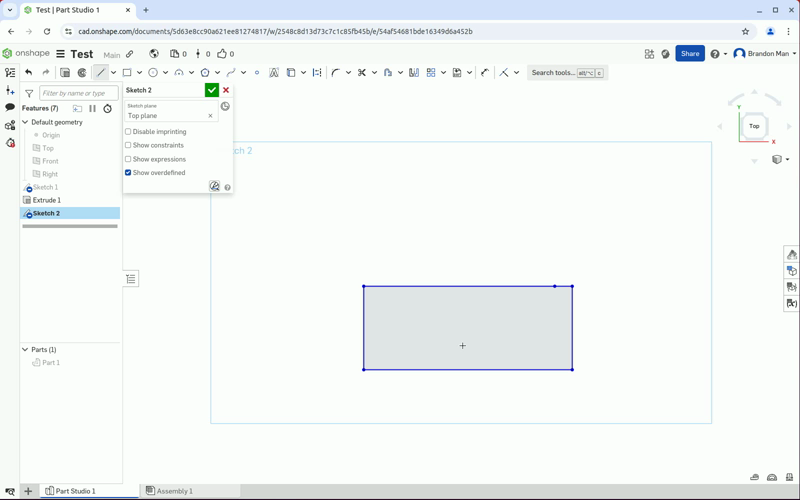
key_up(shift)
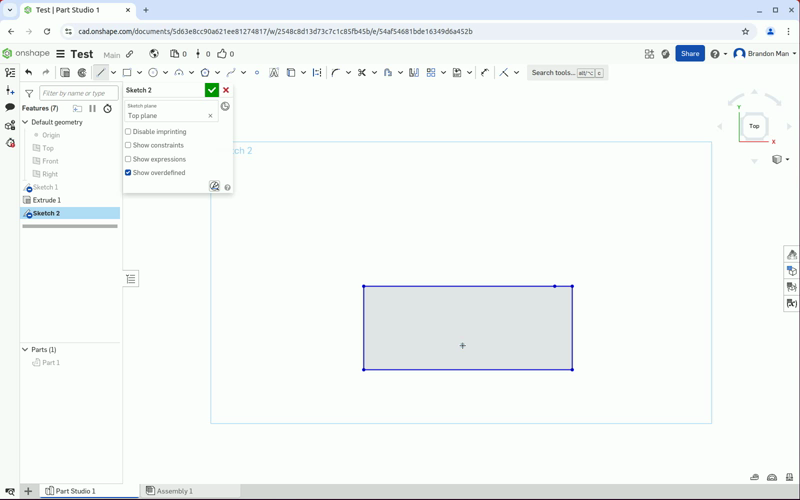
key_down(shift)
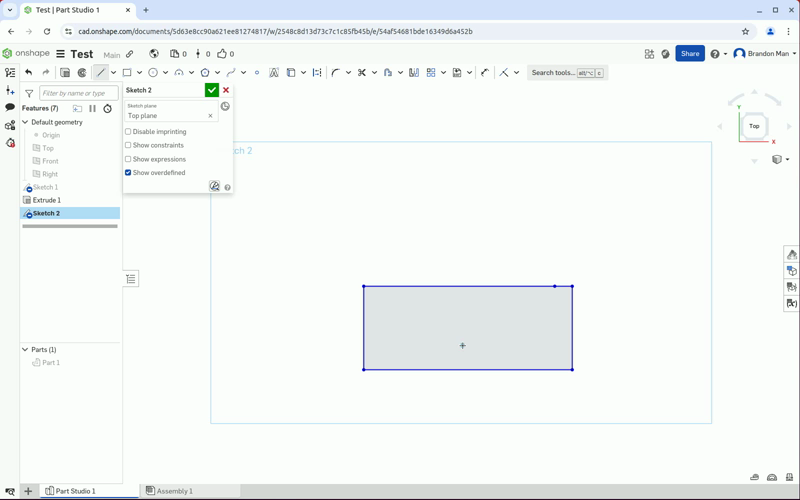
mouse_move(492, 345)
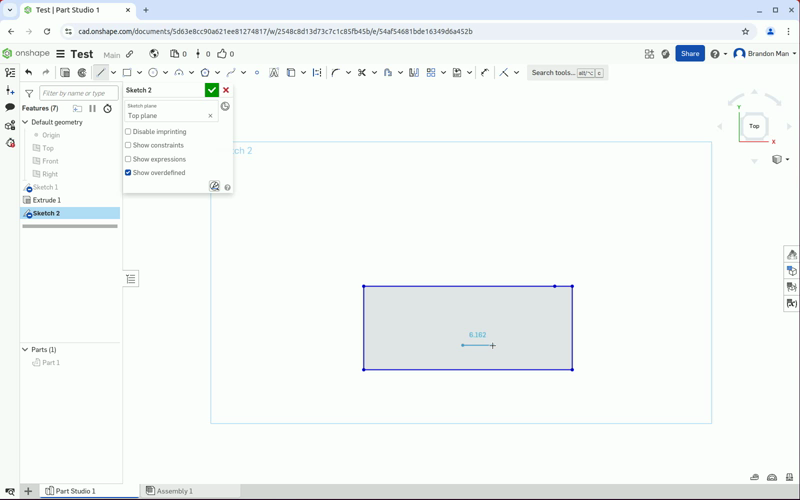
mouse_move(464, 345)
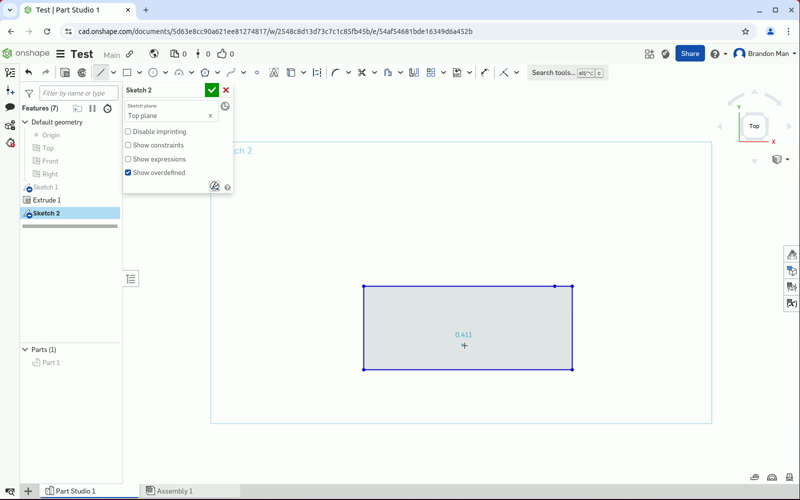
scroll(6)
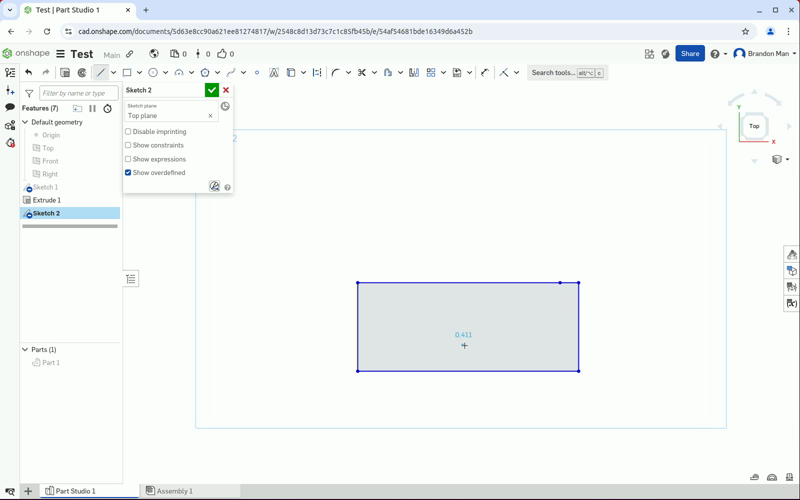
scroll(6)
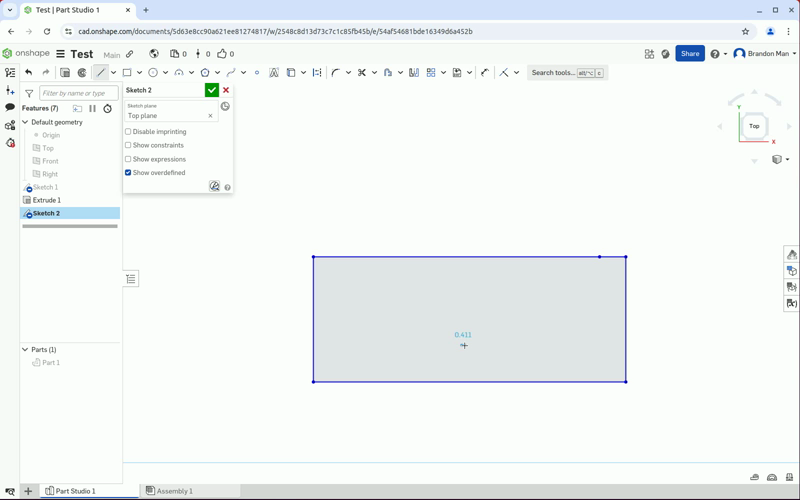
scroll(6)
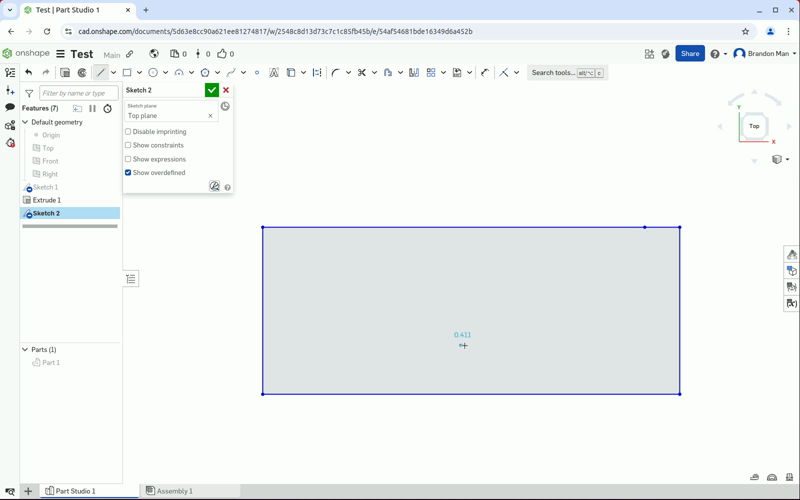
scroll(6)
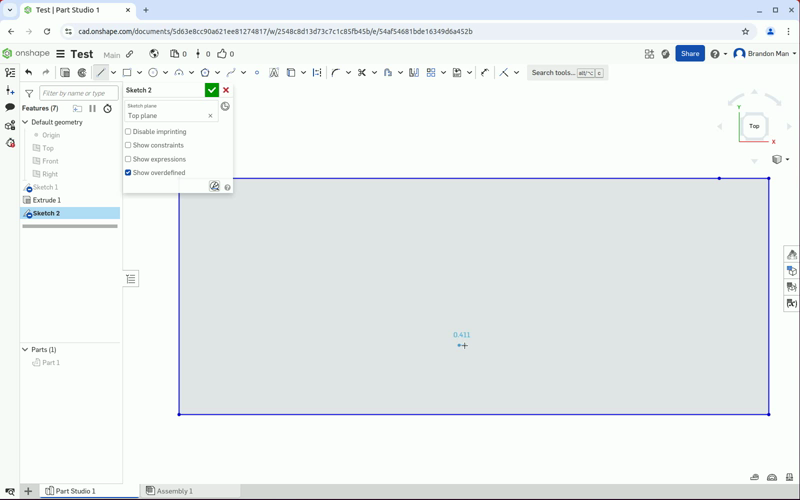
scroll(6)
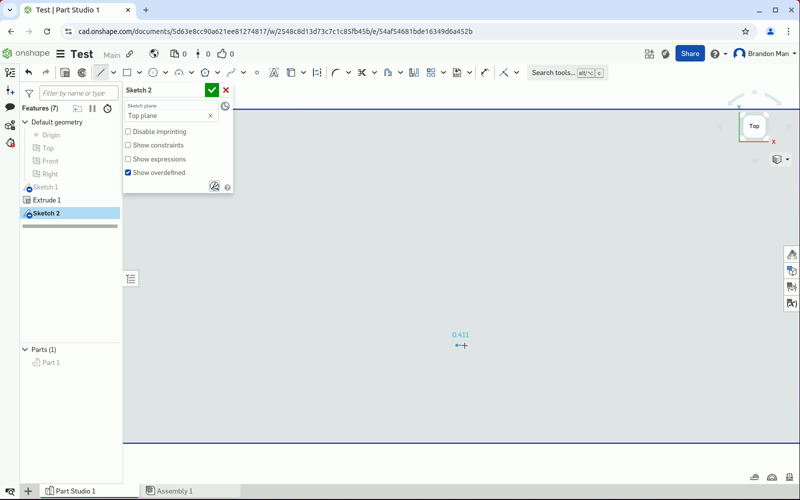
scroll(6)
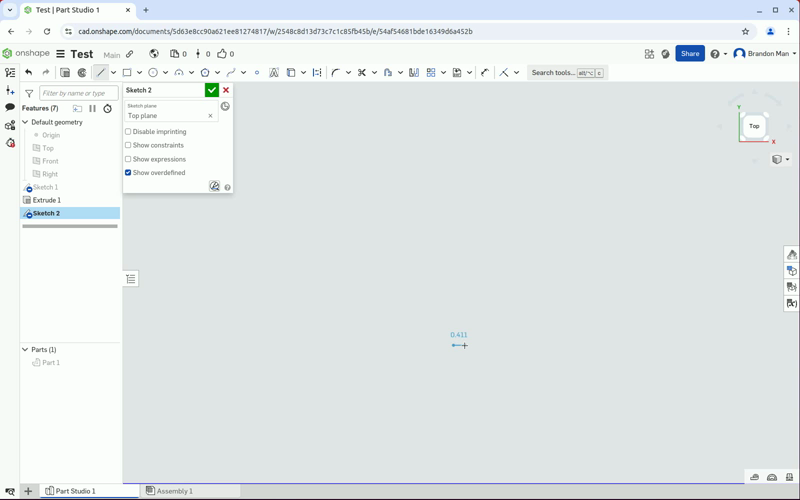
scroll(6)
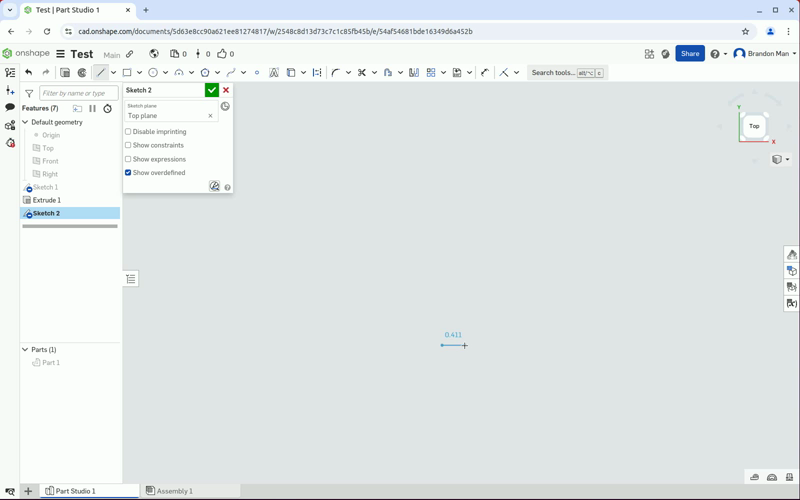
click(464, 345)
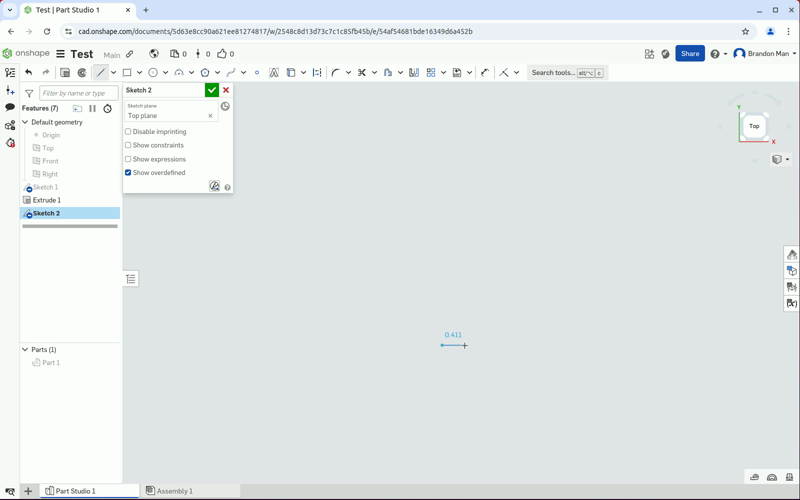
scroll(-6)
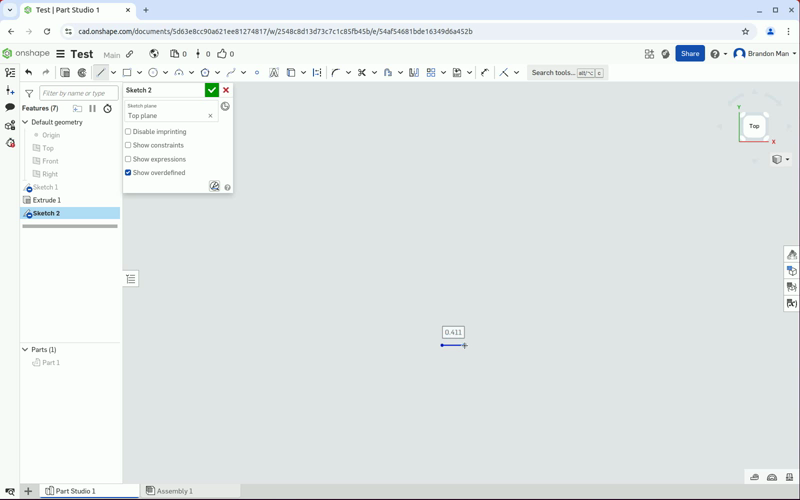
scroll(-6)
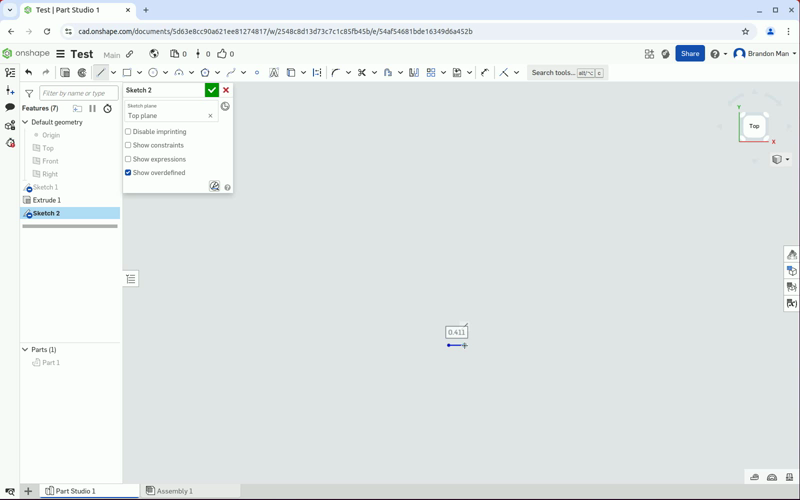
scroll(-6)
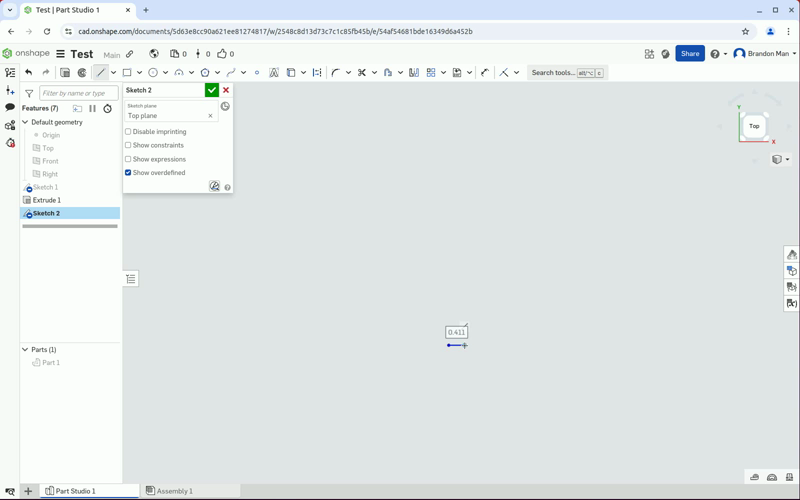
scroll(-6)
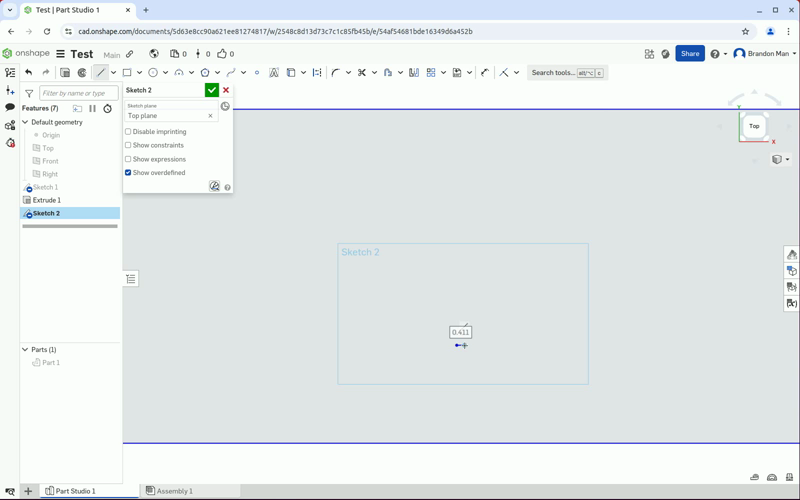
scroll(-6)
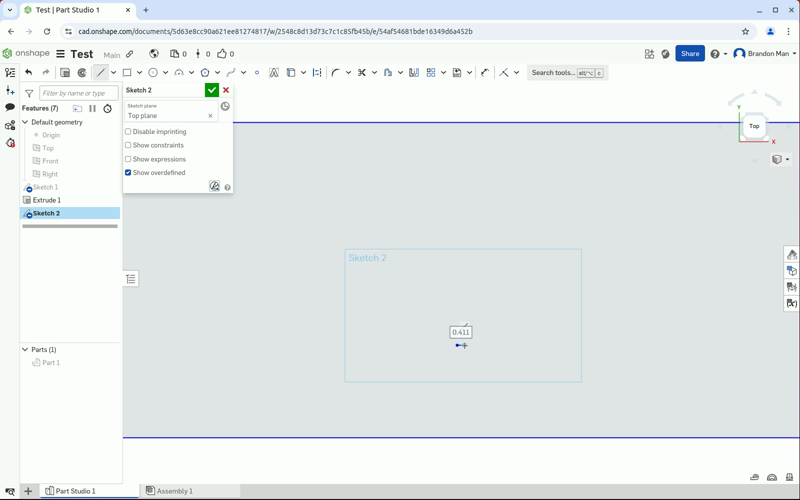
scroll(-6)
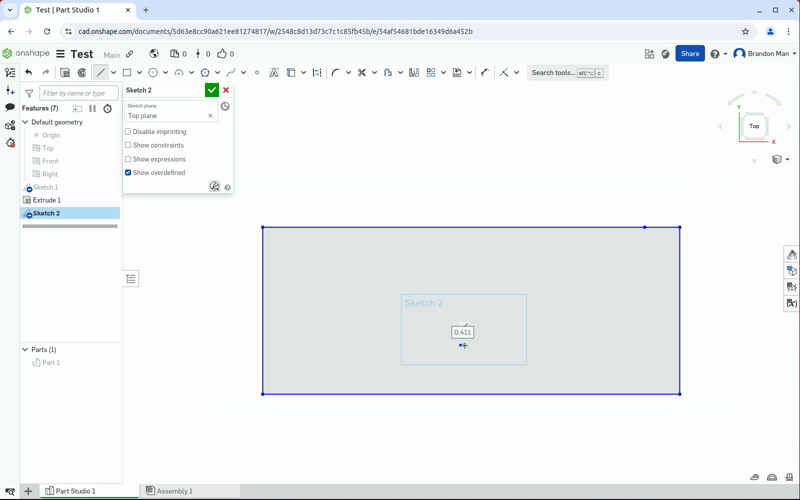
scroll(-6)
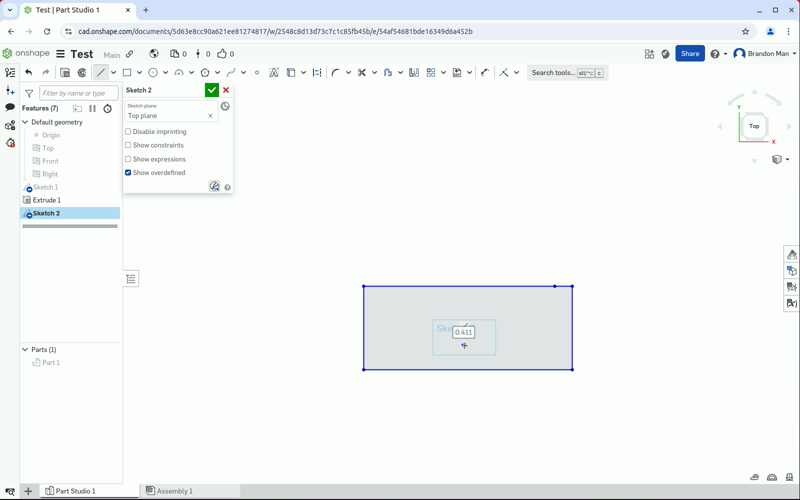
key_up(shift)
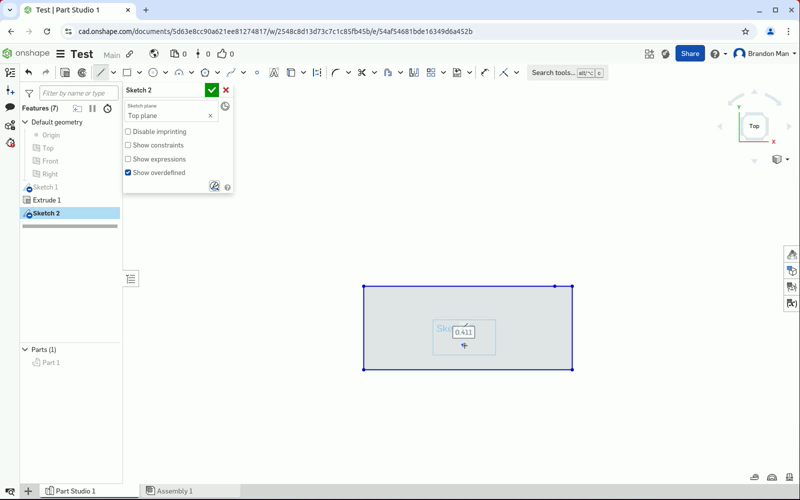
key_down(shift)
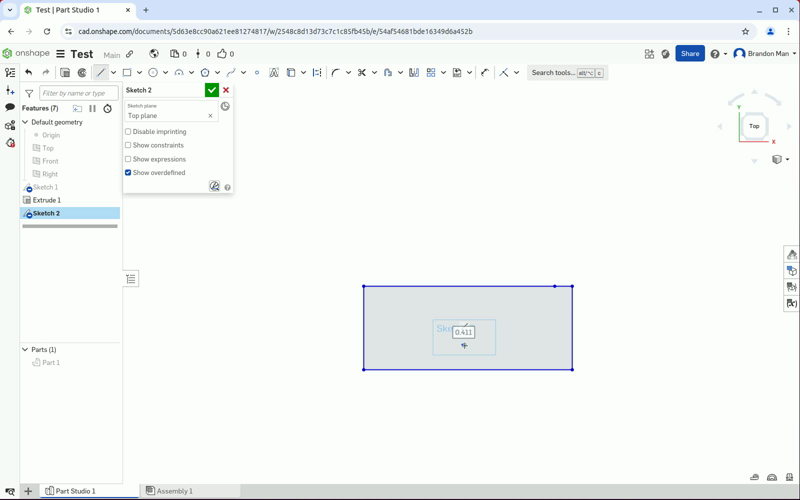
mouse_move(494, 345)
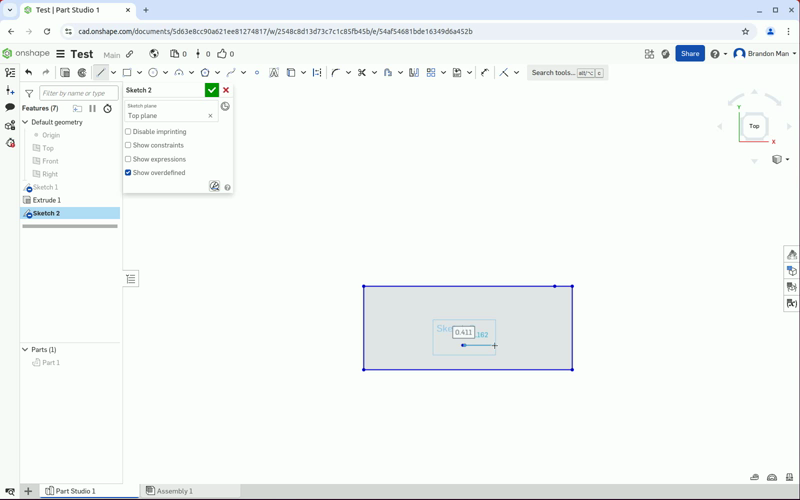
mouse_move(464, 321)
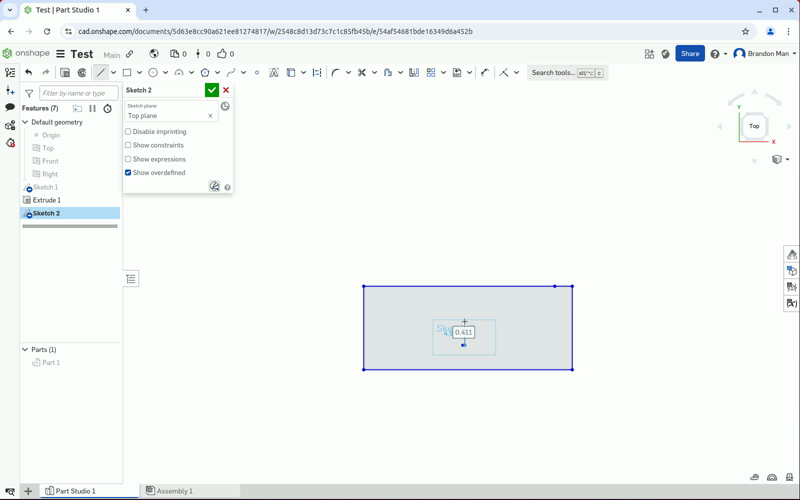
click(464, 321)
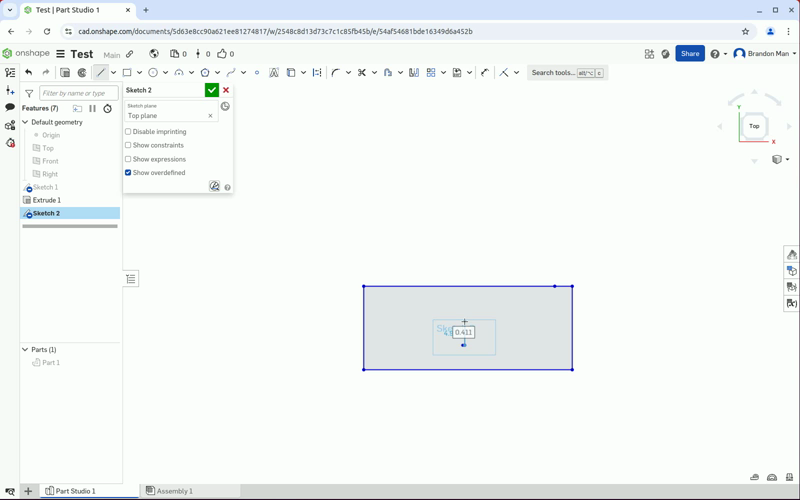
key_up(shift)
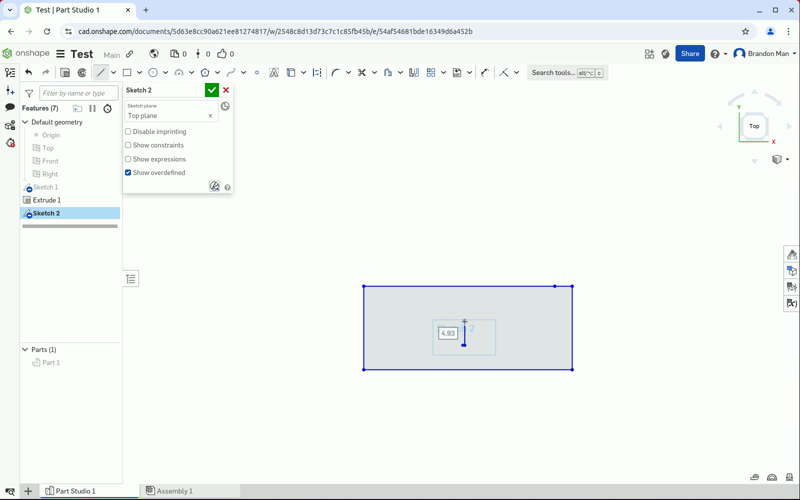
key_down(shift)
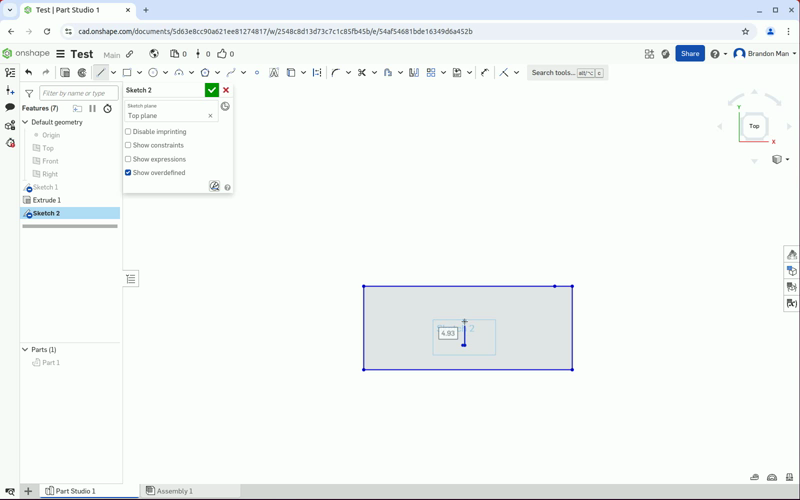
mouse_move(494, 321)
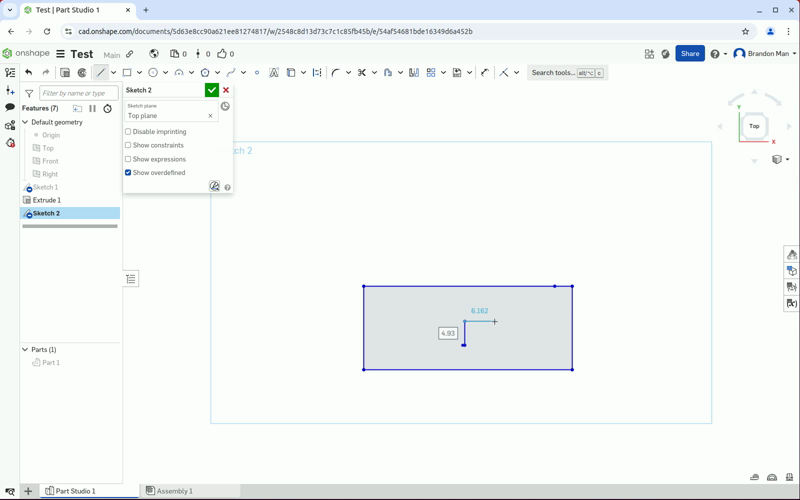
mouse_move(462, 321)
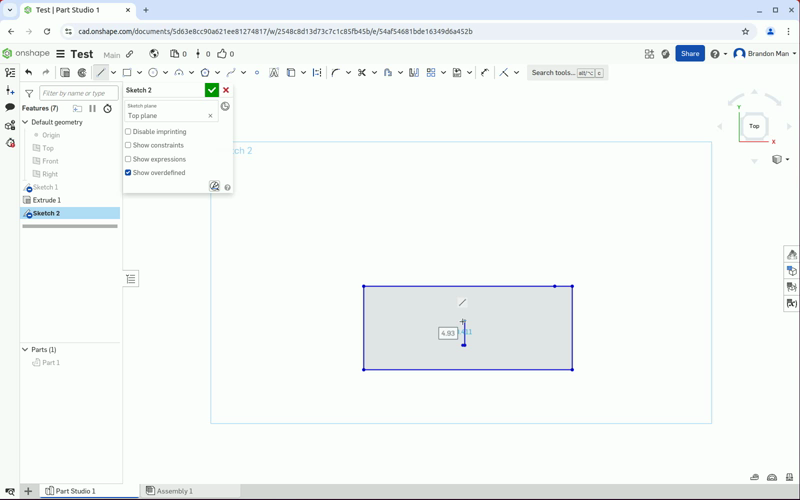
scroll(6)
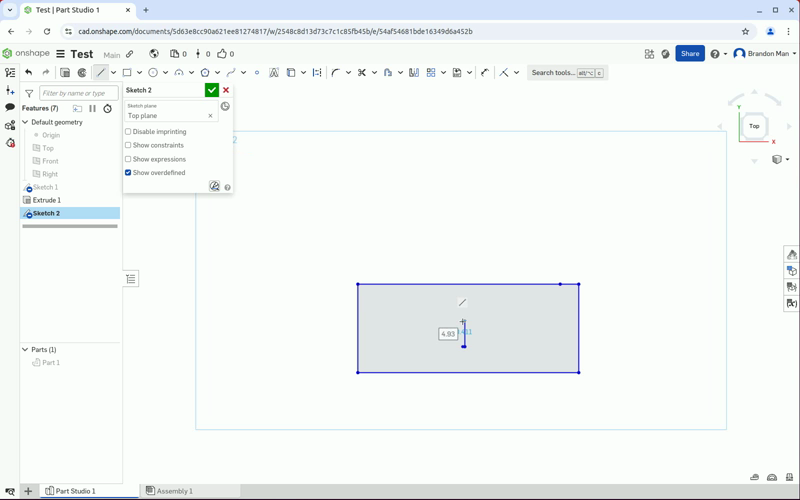
scroll(6)
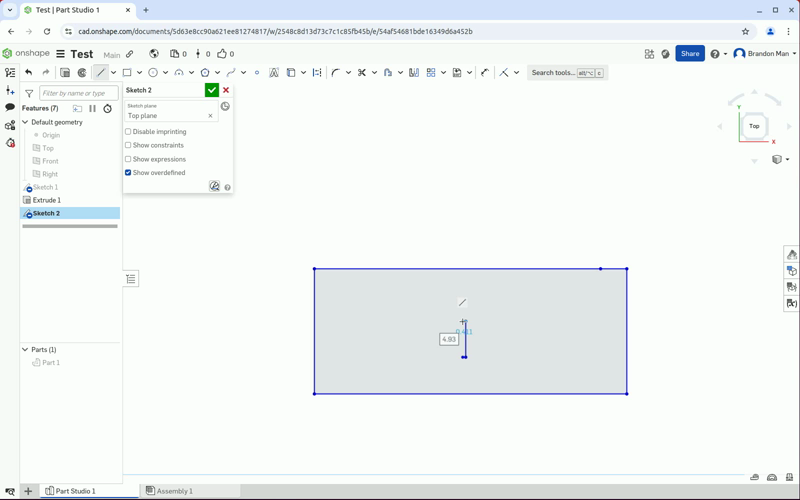
scroll(6)
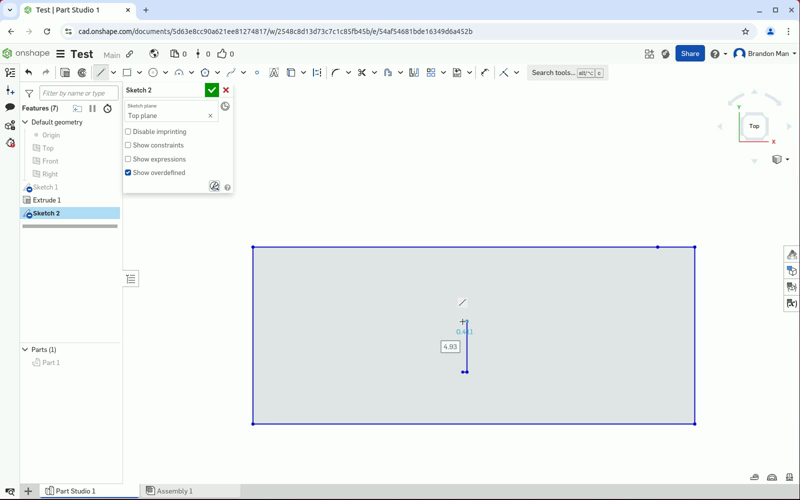
scroll(6)
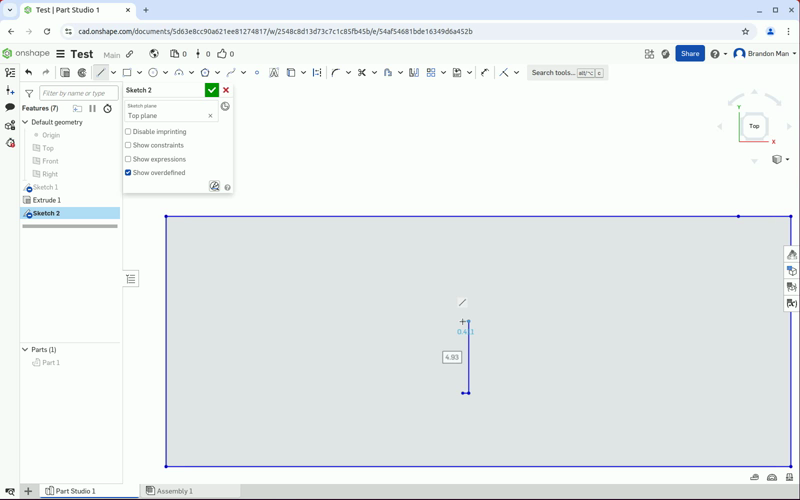
scroll(6)
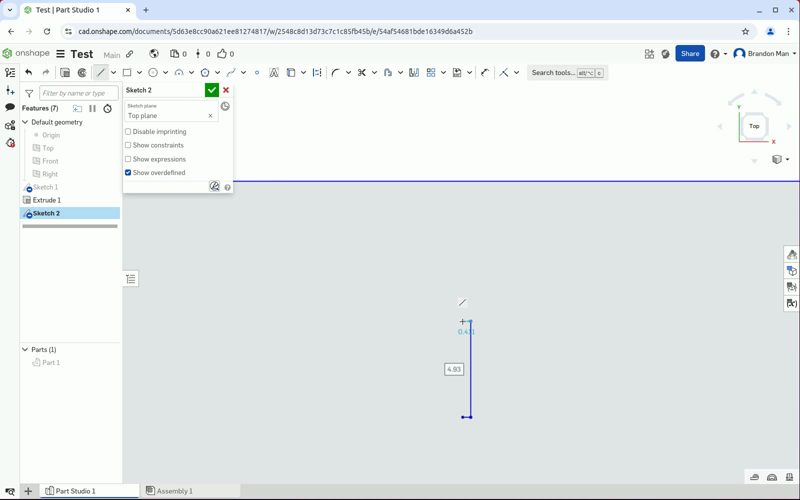
scroll(6)
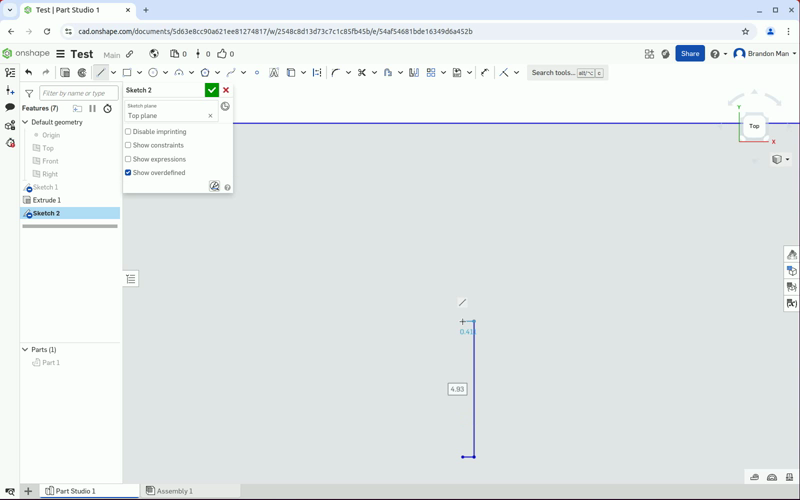
scroll(6)
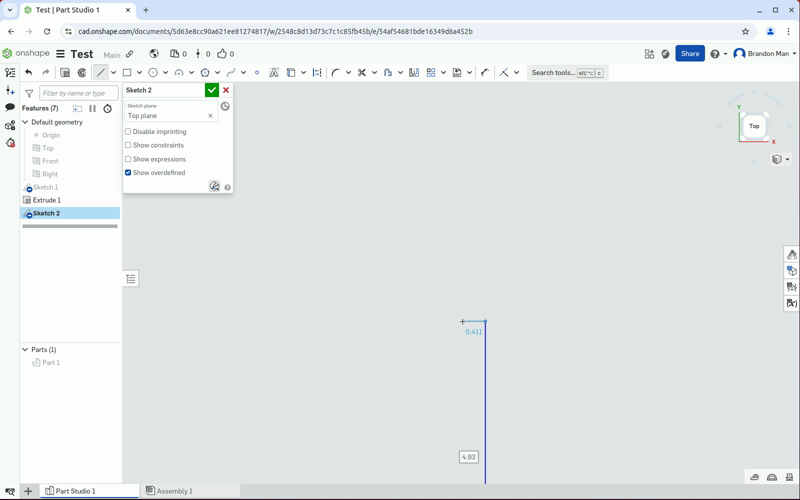
click(462, 321)
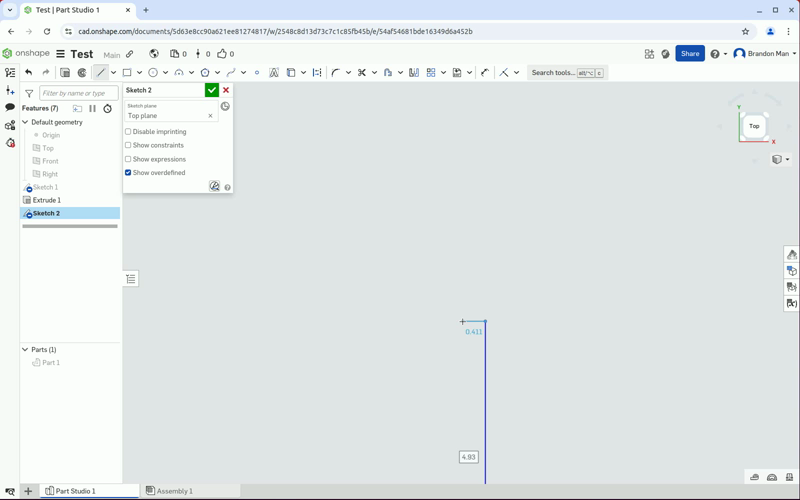
scroll(-6)
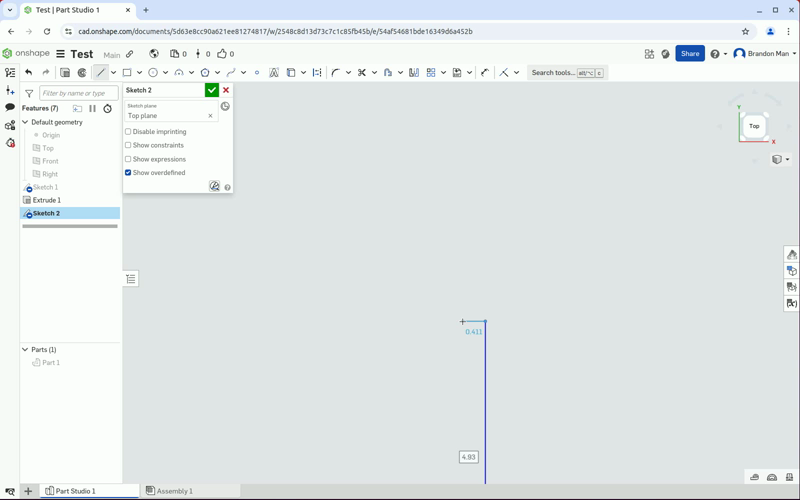
scroll(-6)
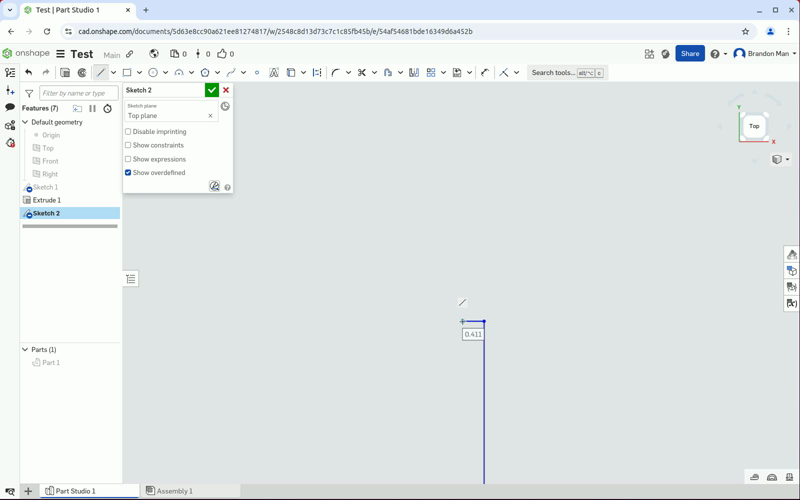
scroll(-6)
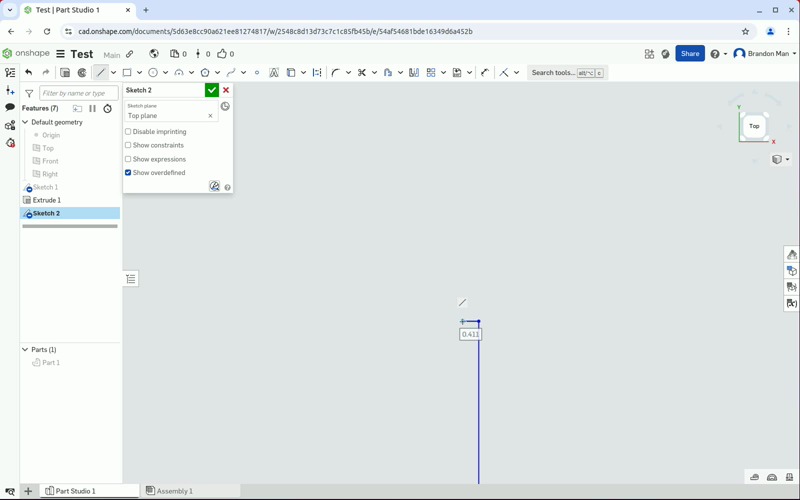
scroll(-6)
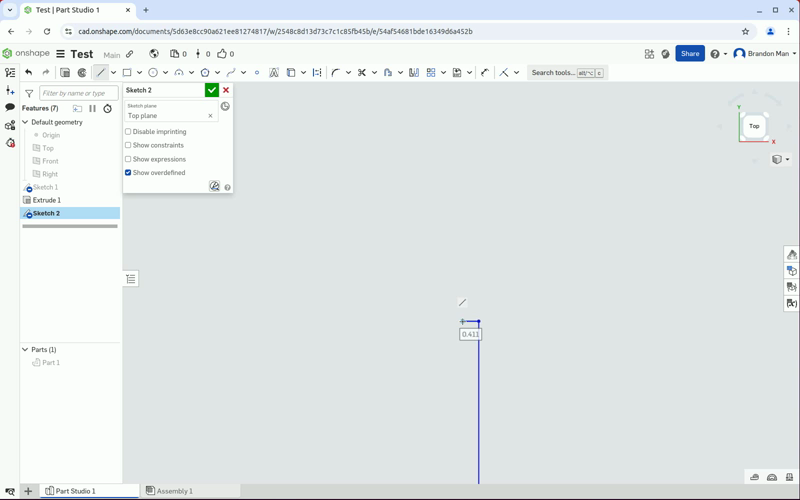
scroll(-6)
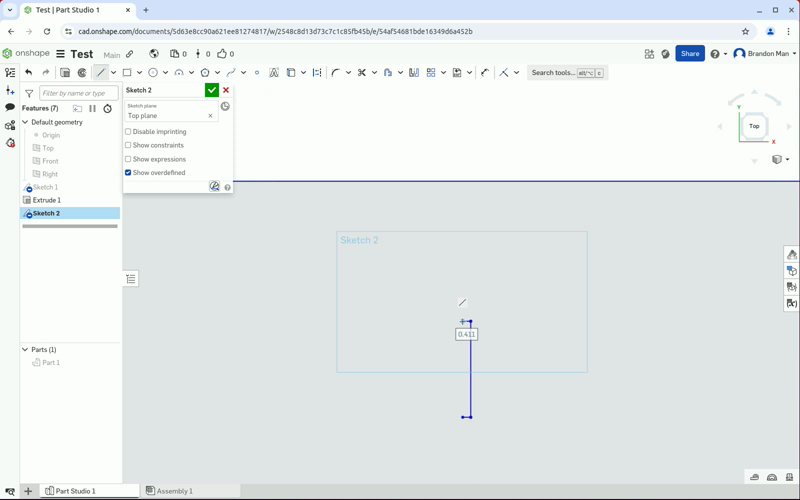
scroll(-6)
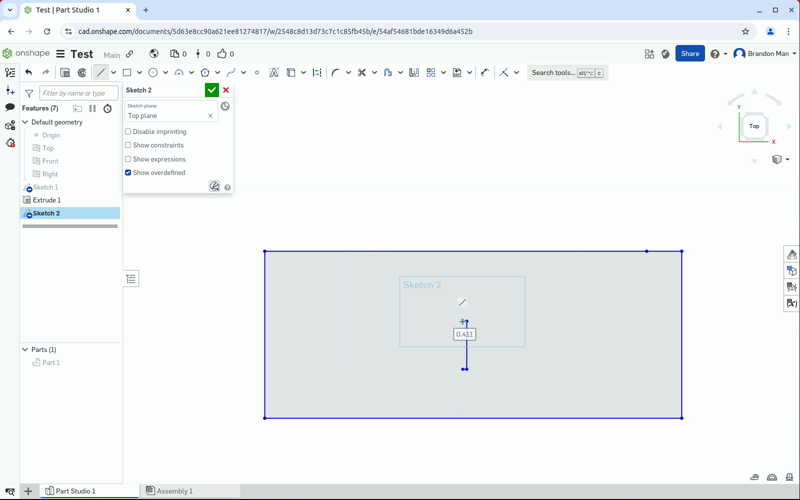
scroll(-6)
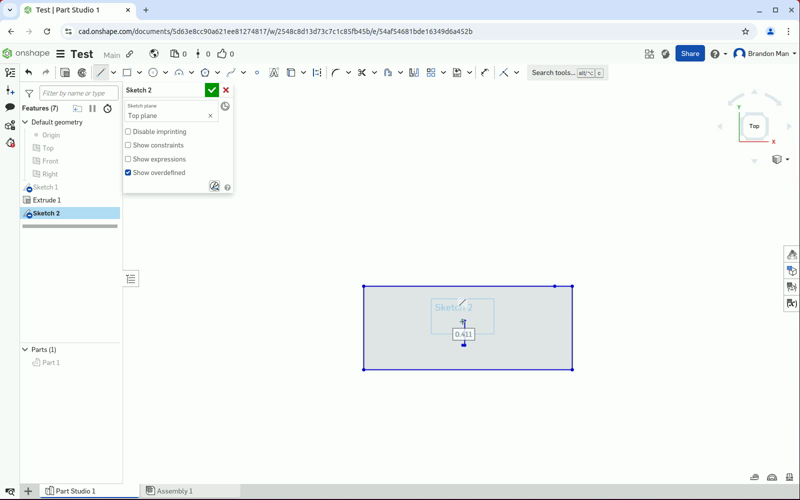
key_up(shift)
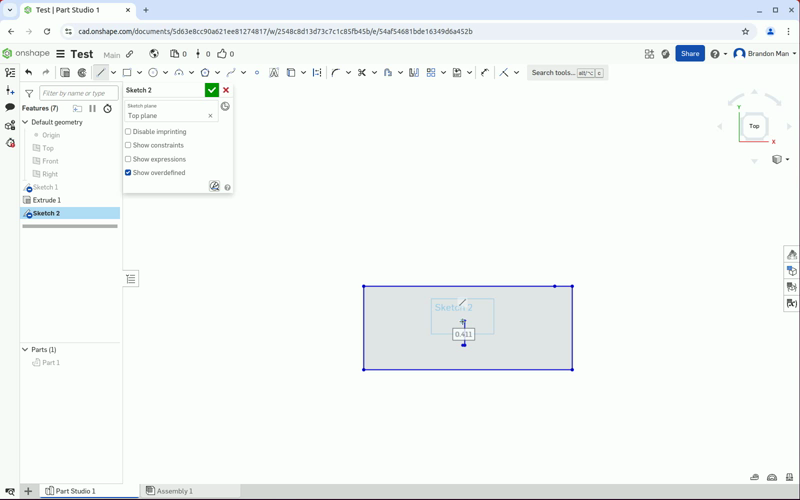
mouse_move(492, 321)
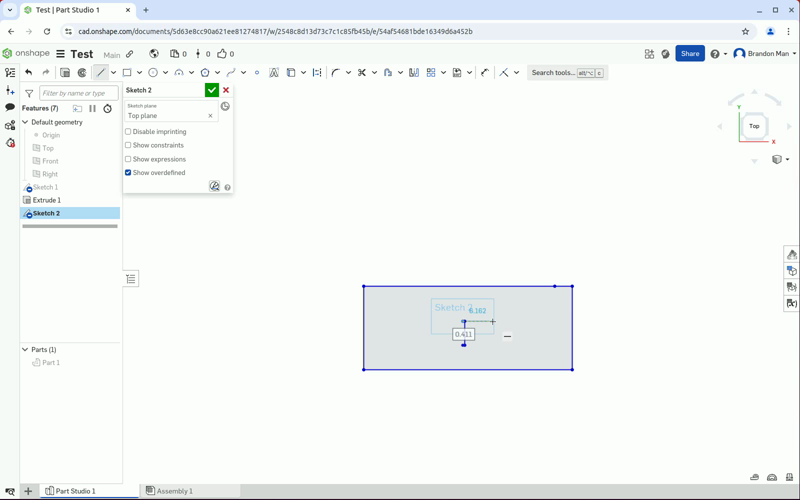
key_down(shift)
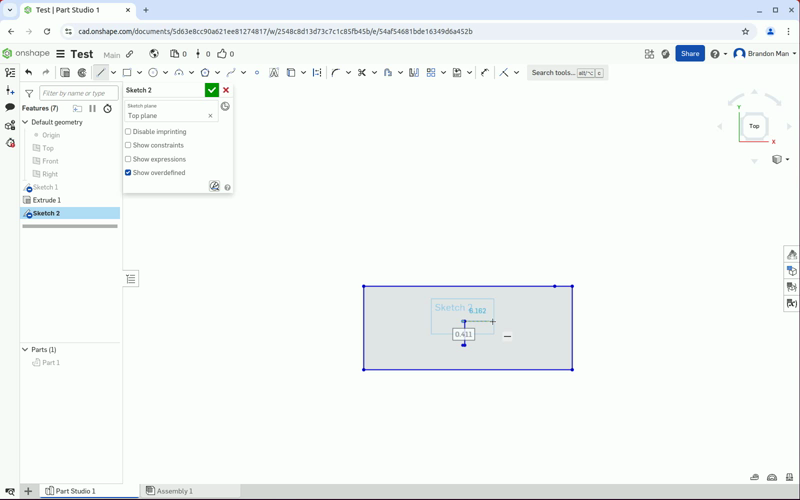
mouse_move(462, 345)
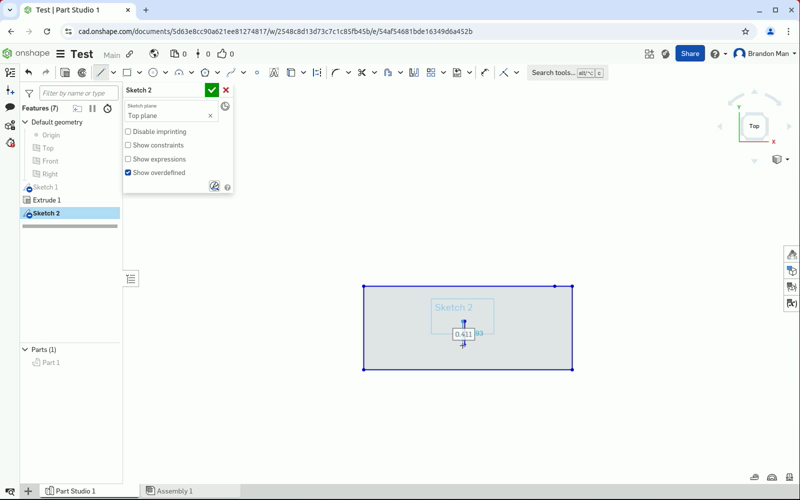
scroll(6)
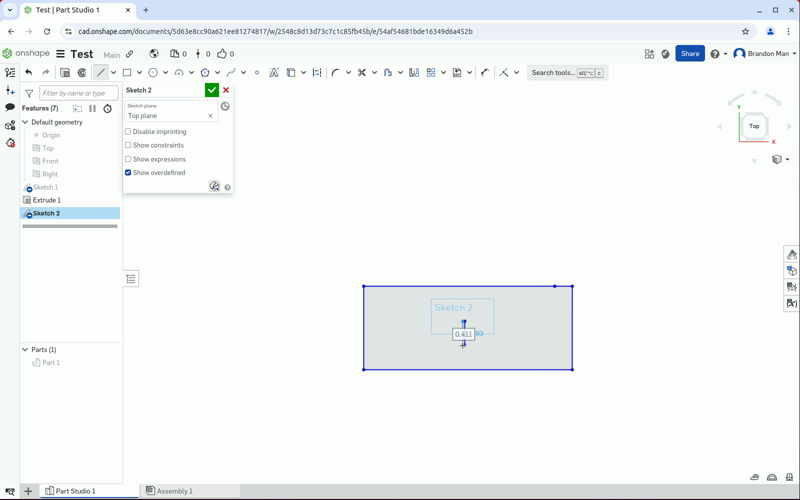
scroll(6)
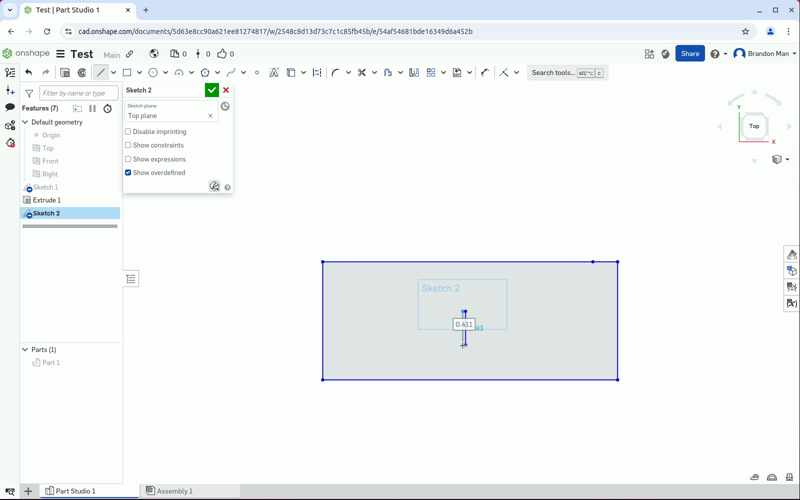
scroll(6)
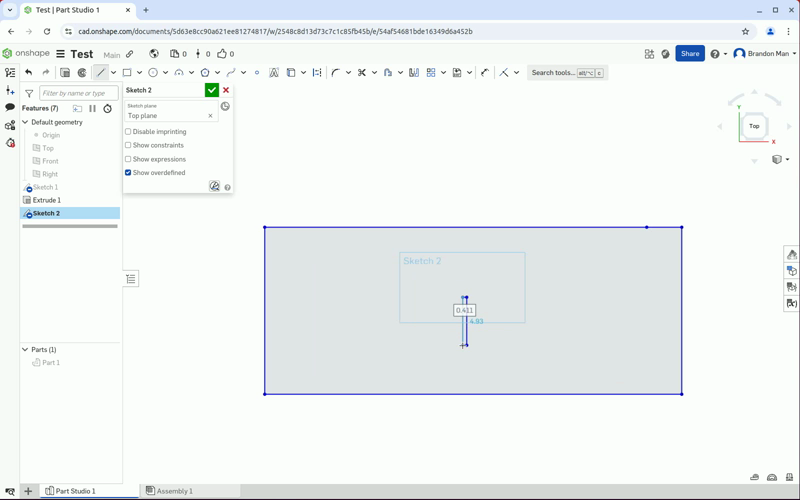
scroll(6)
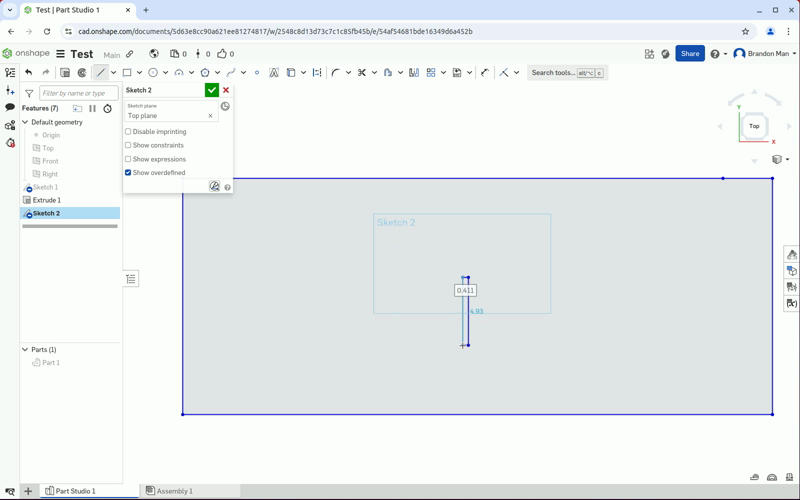
scroll(6)
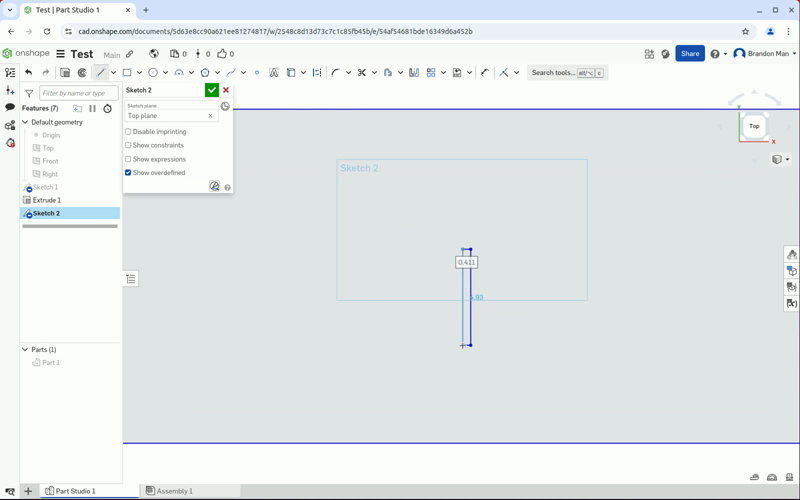
scroll(6)
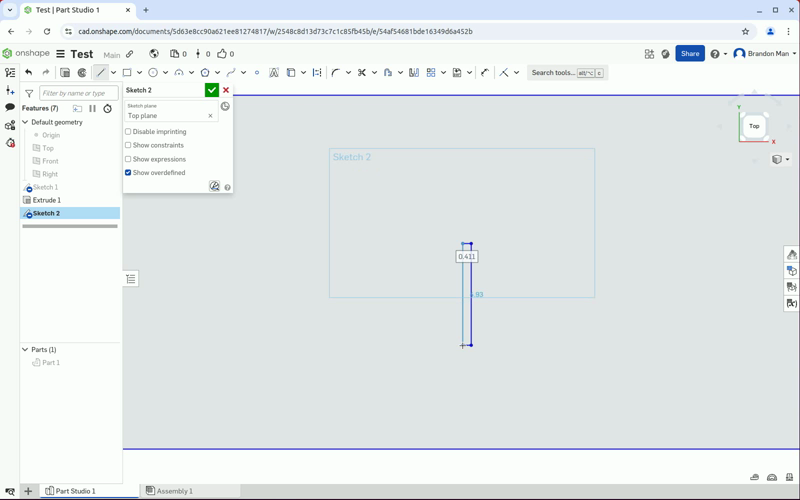
scroll(6)
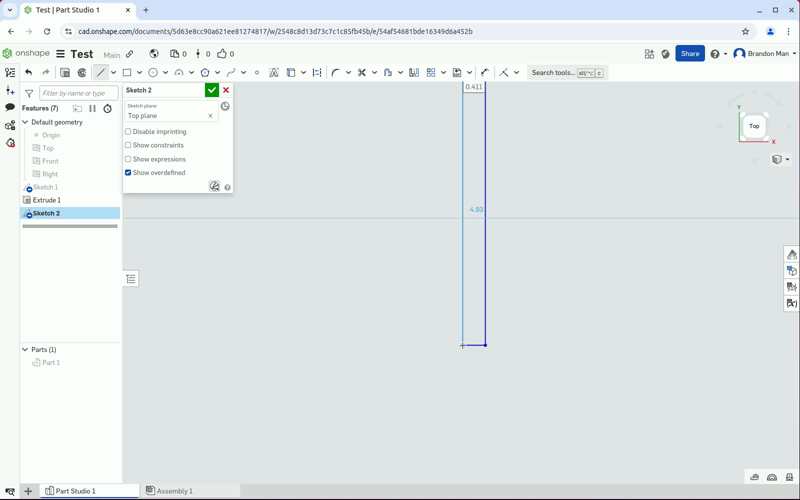
key_up(shift)
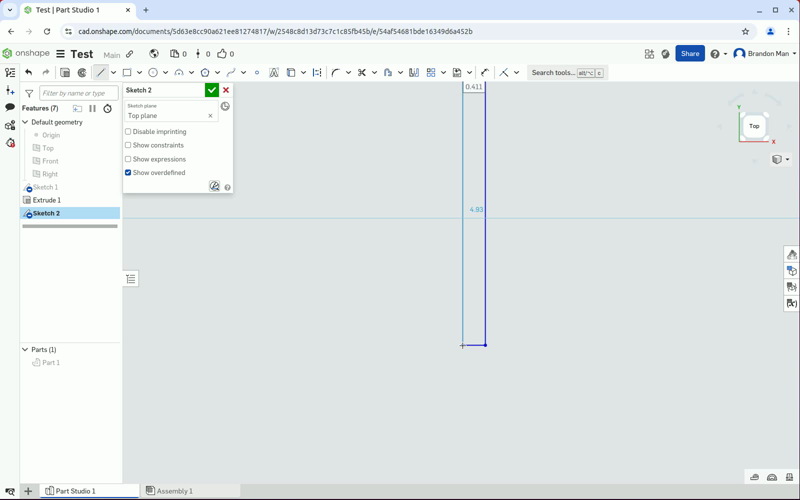
click(462, 345)
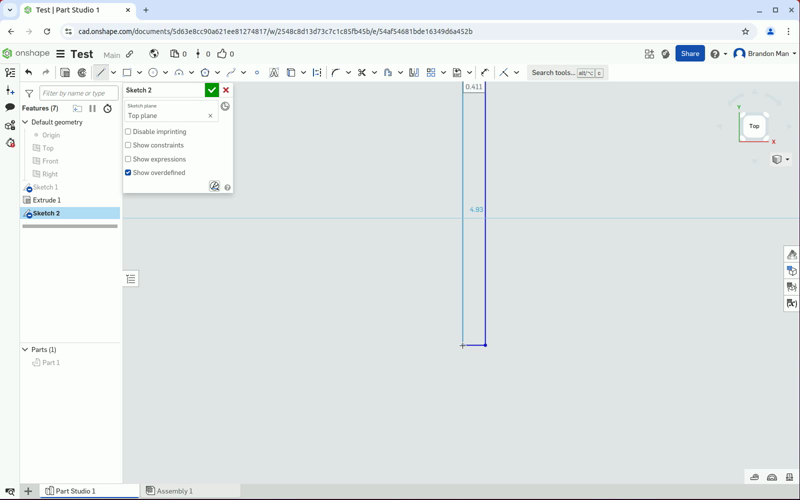
scroll(-6)
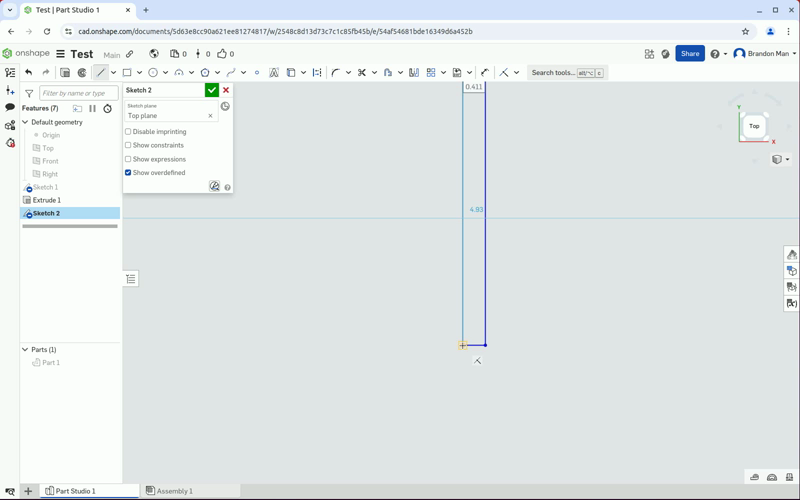
scroll(-6)
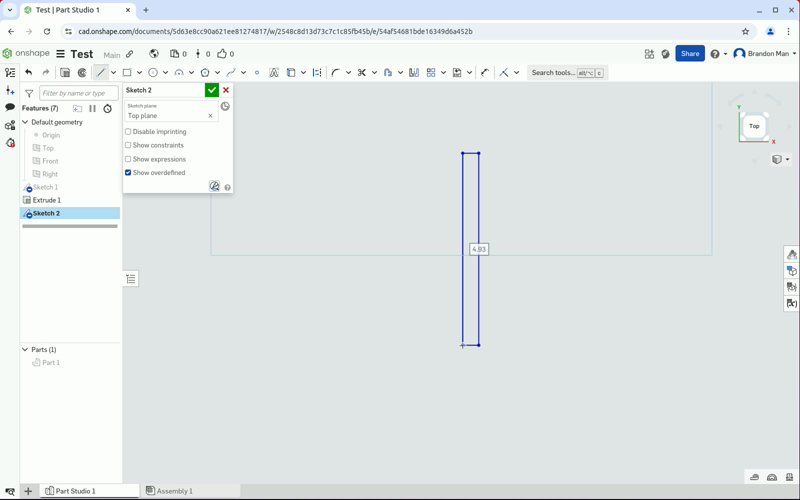
scroll(-6)
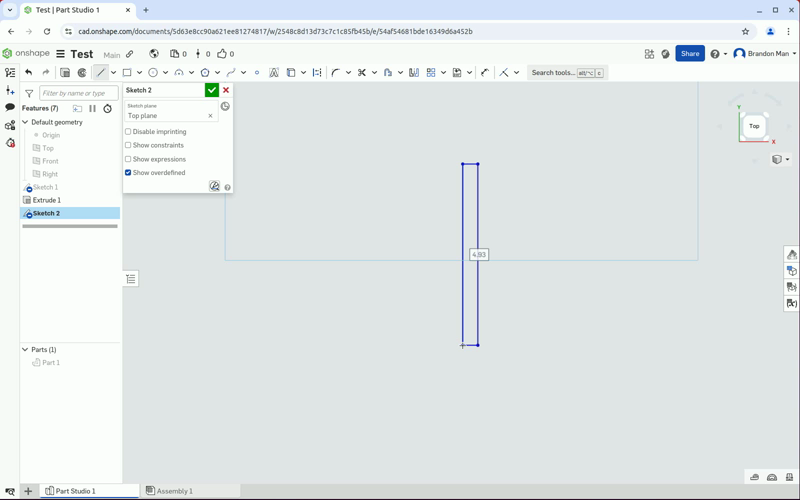
scroll(-6)
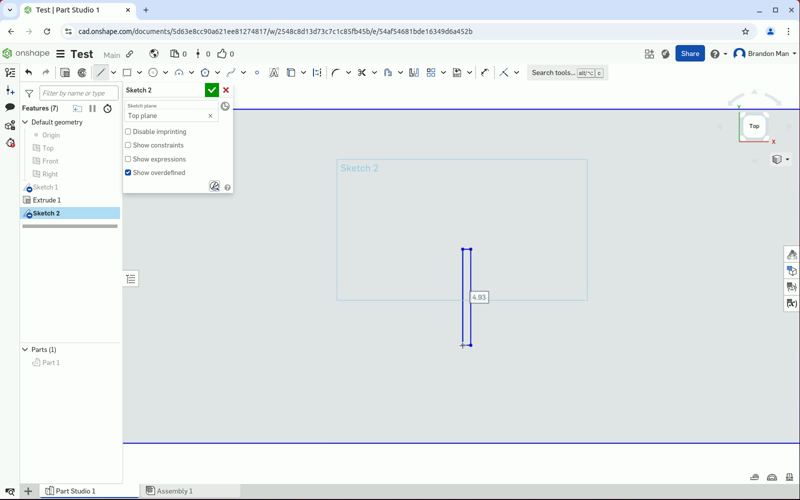
scroll(-6)
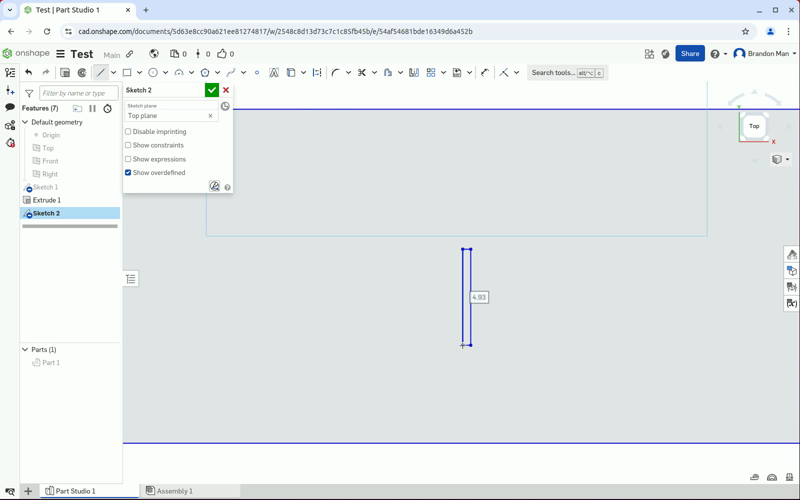
scroll(-6)
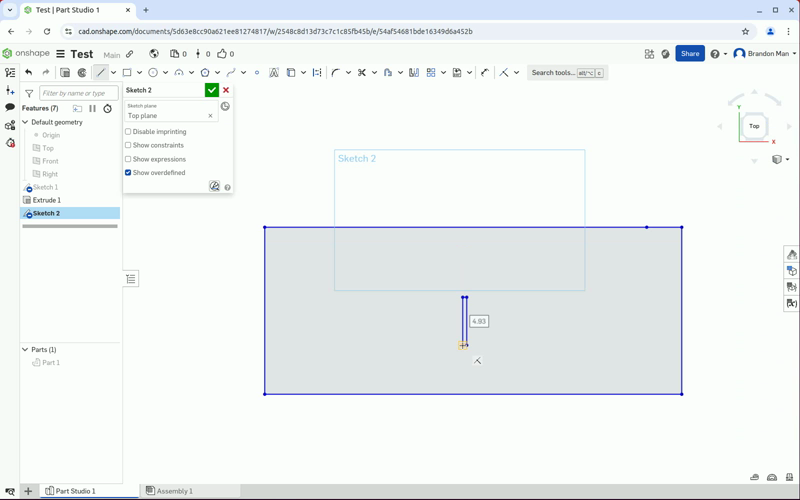
scroll(-6)
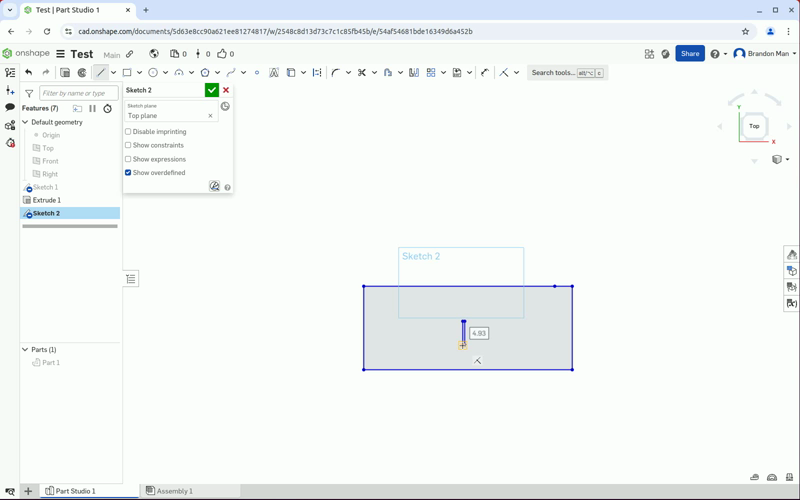
key(esc)
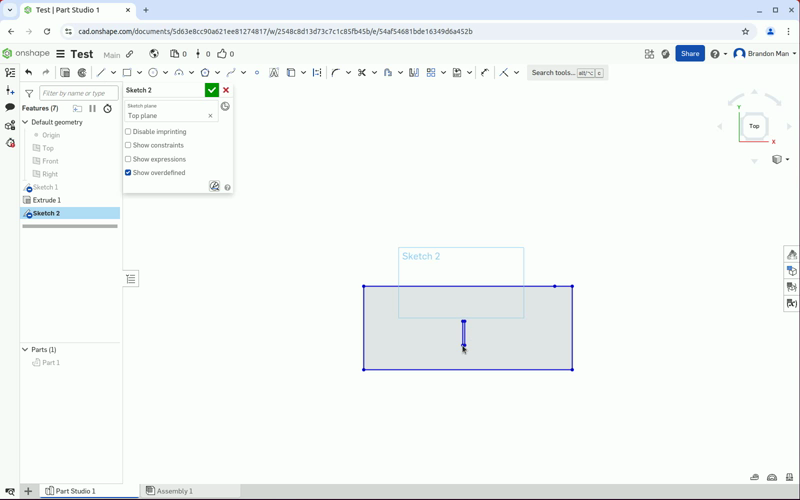
mouse_move(527, 347)
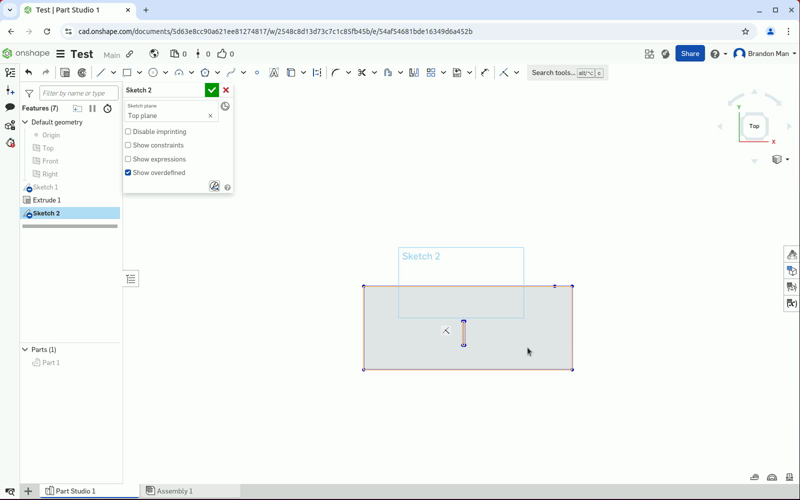
click(527, 347)
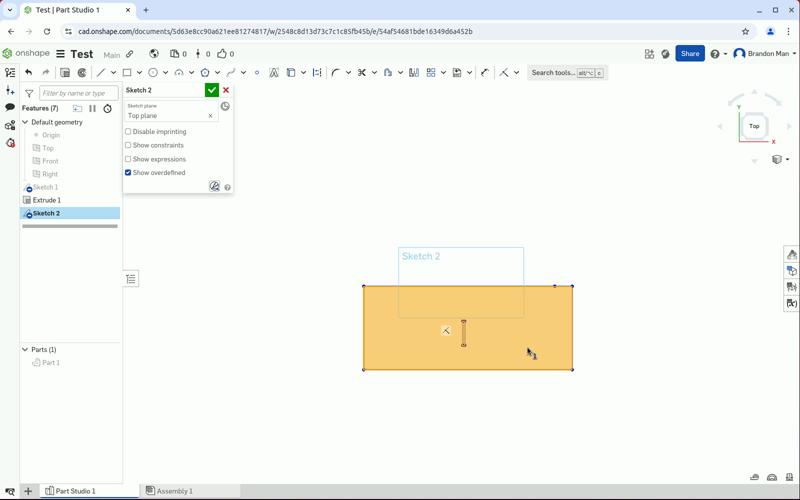
mouse_move(73, 352)
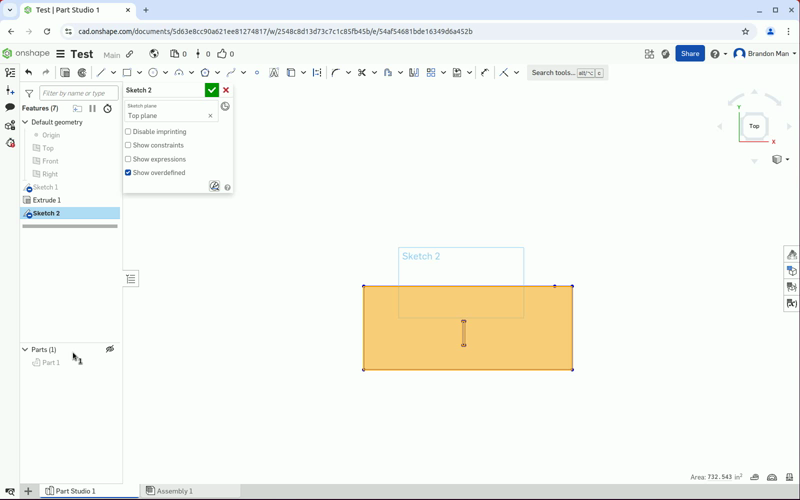
key(shift+y)
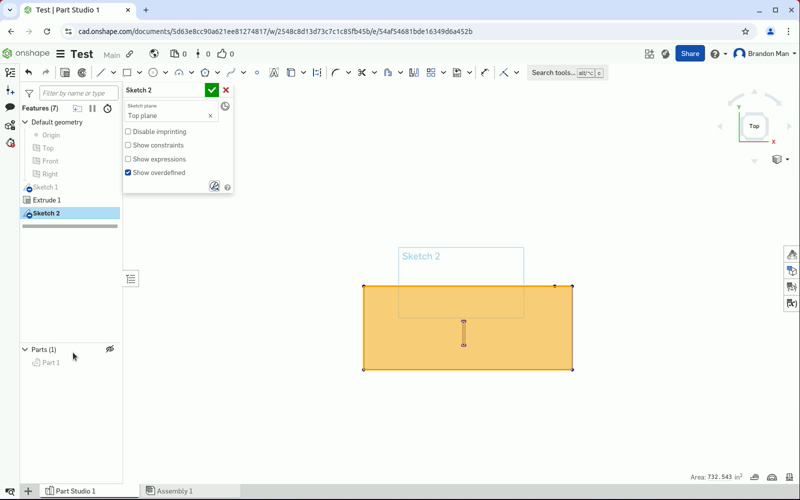
key(shift+e)
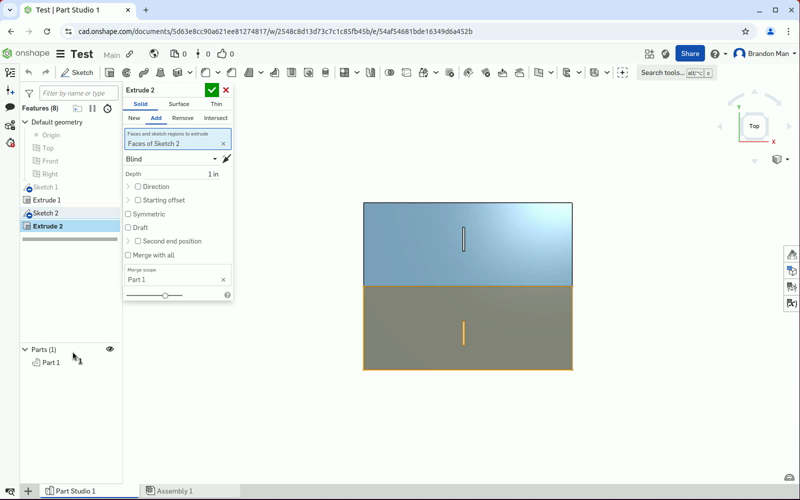
mouse_move(143, 106)
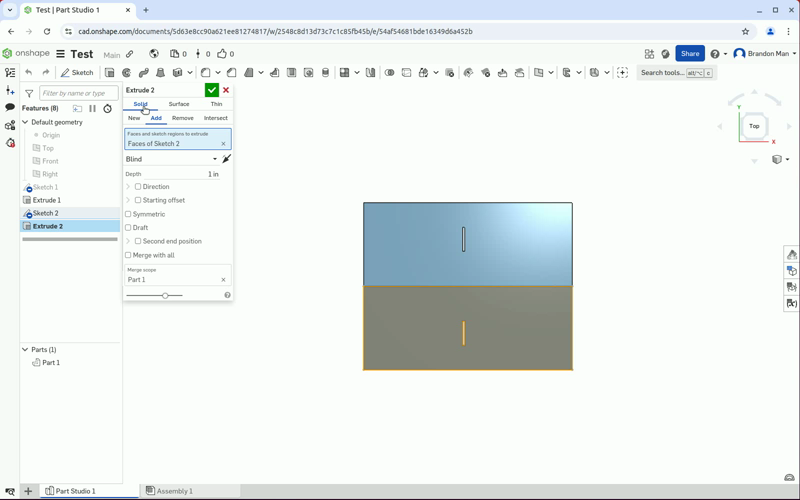
click(143, 106)
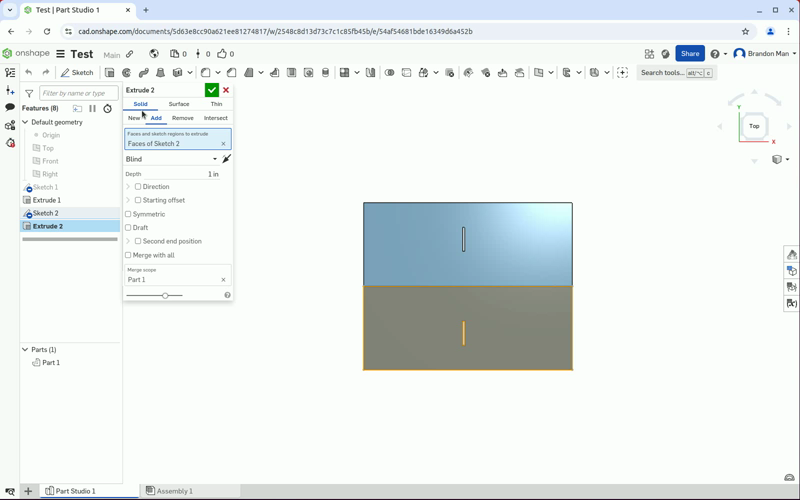
mouse_move(137, 120)
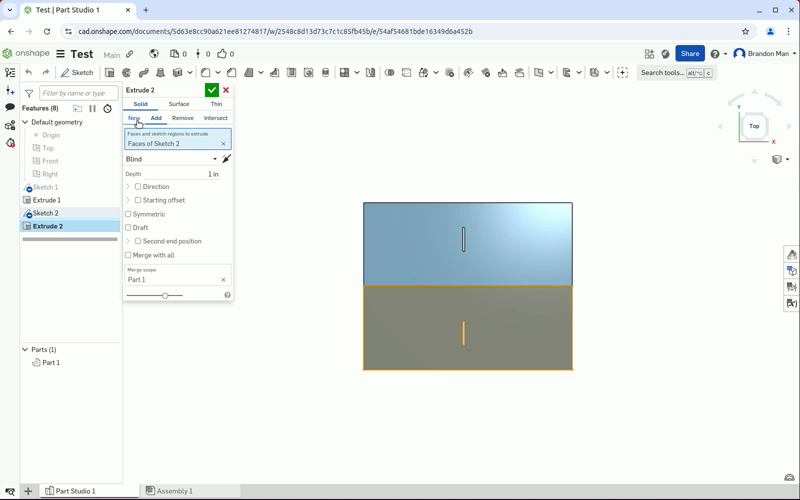
click(137, 120)
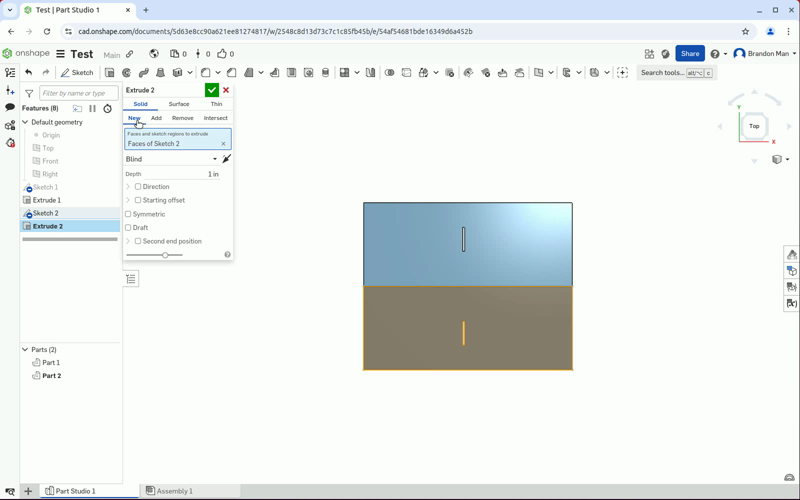
key(tab, 4)
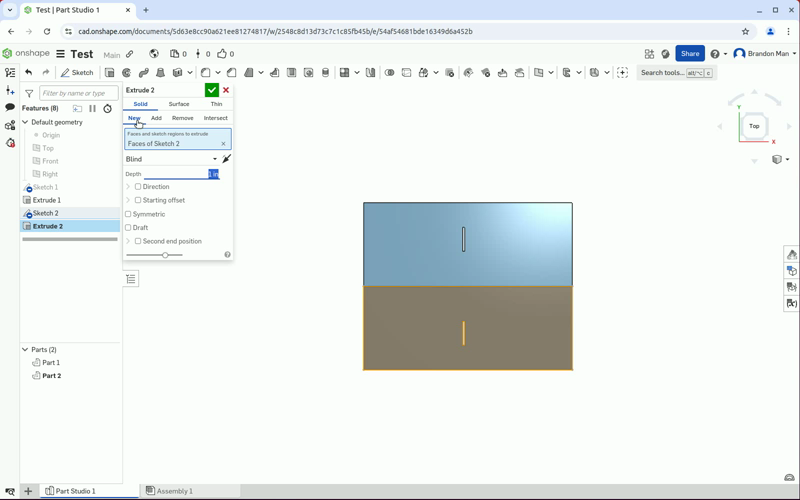
text(0.722)
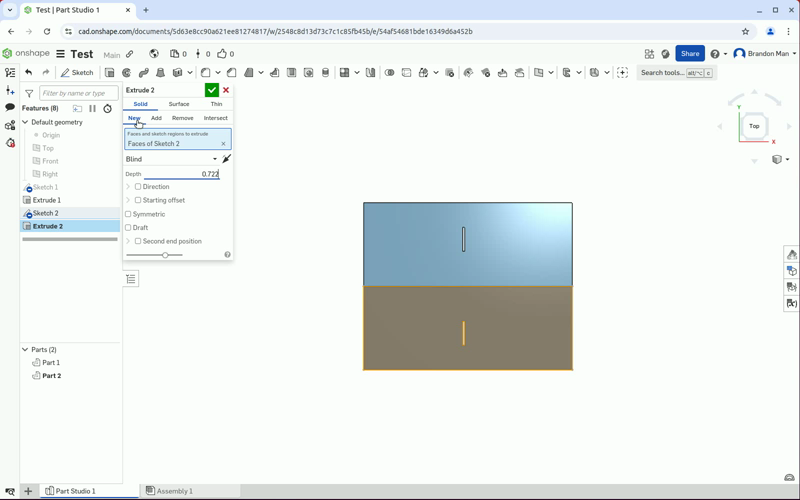
key(enter)
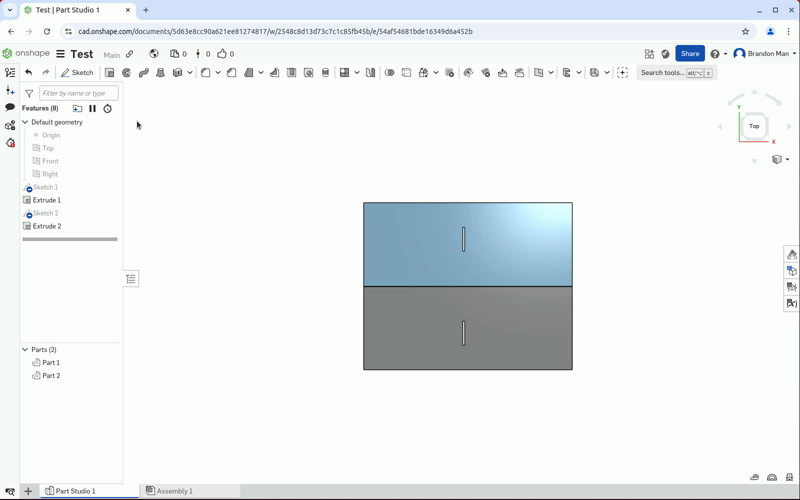
key(shift+h)
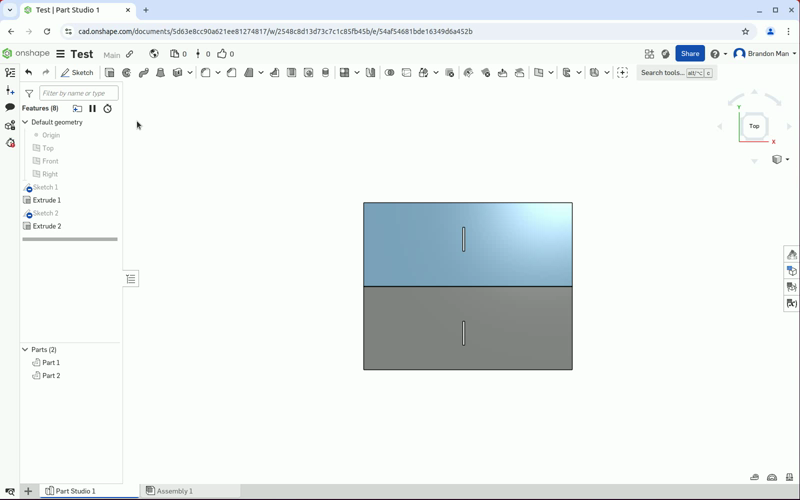
key(shift+h)
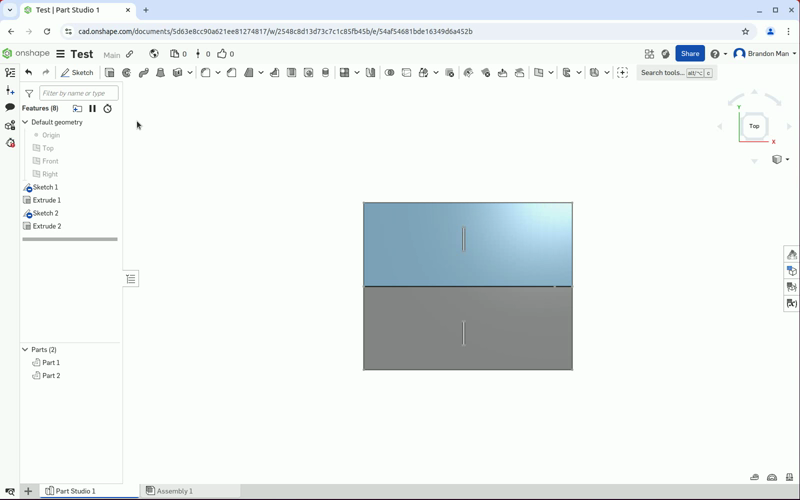
key(shift+7)
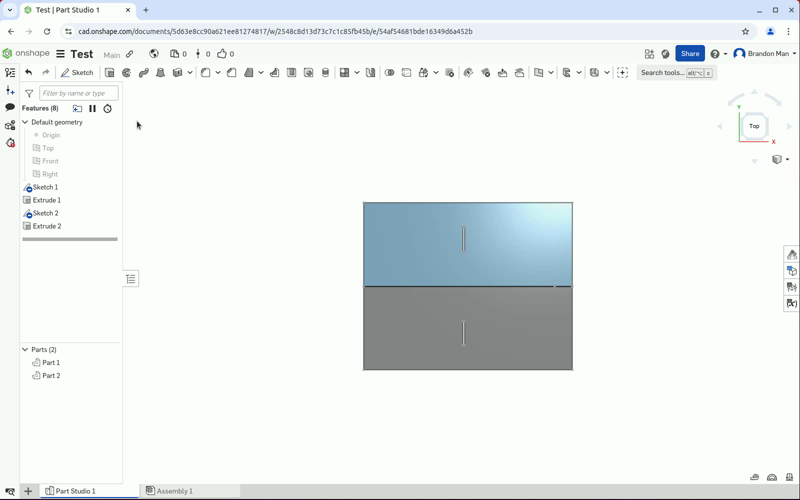
key(up, 3)
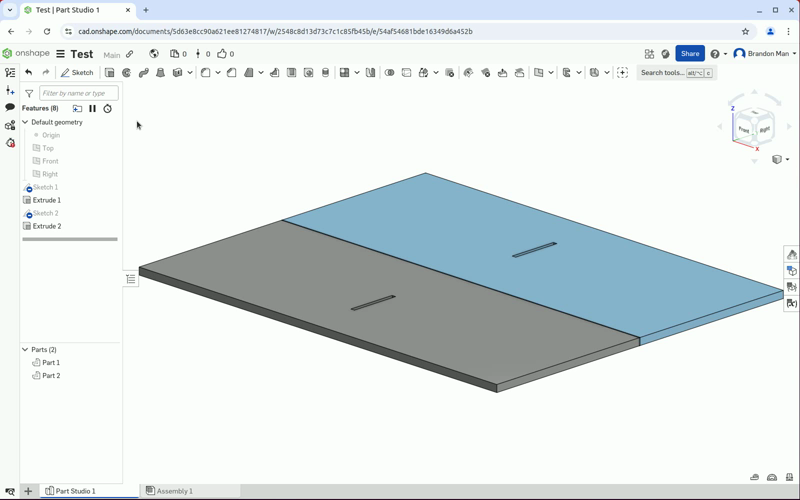
key(left, 3)
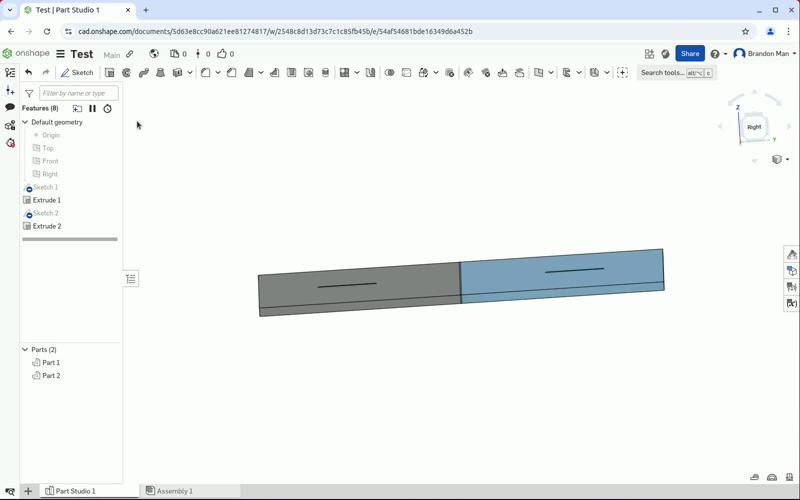
key(right, 3)
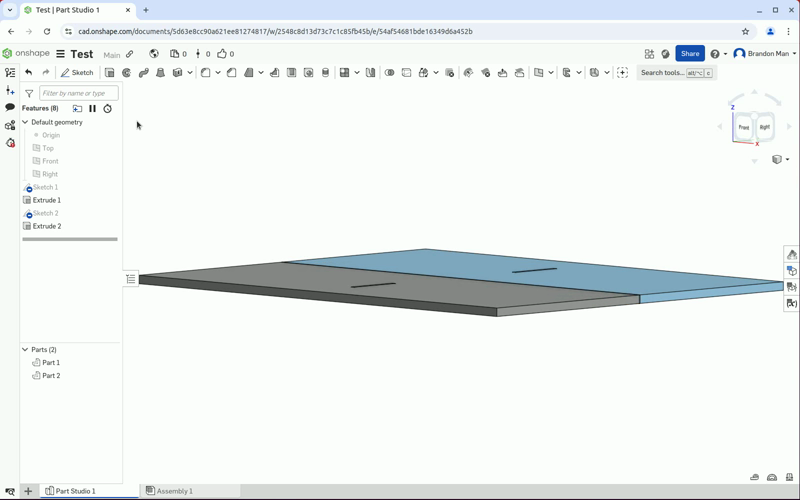
key(down, 3)
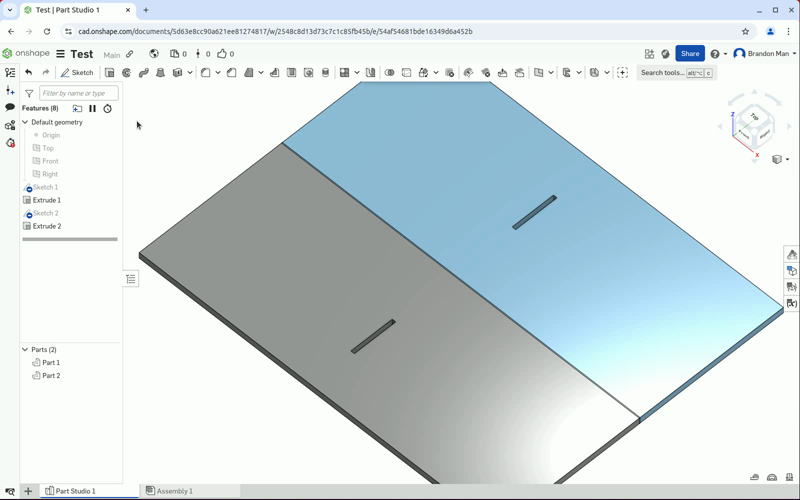
mouse_move(73, 189)
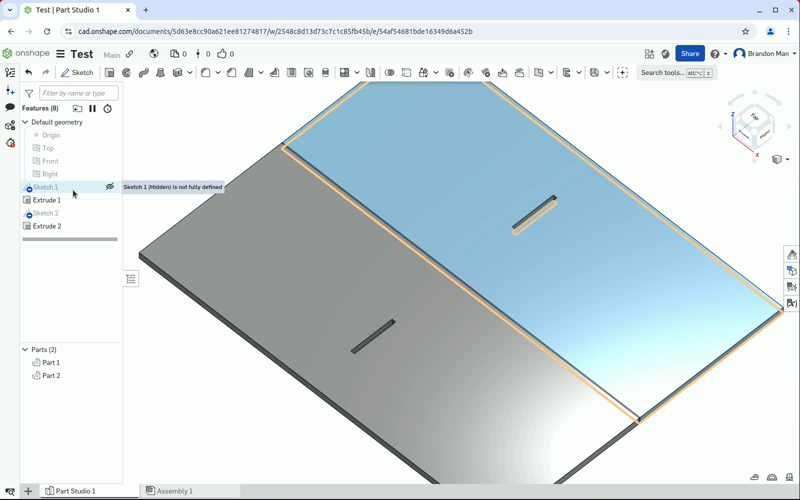
click(73, 189)